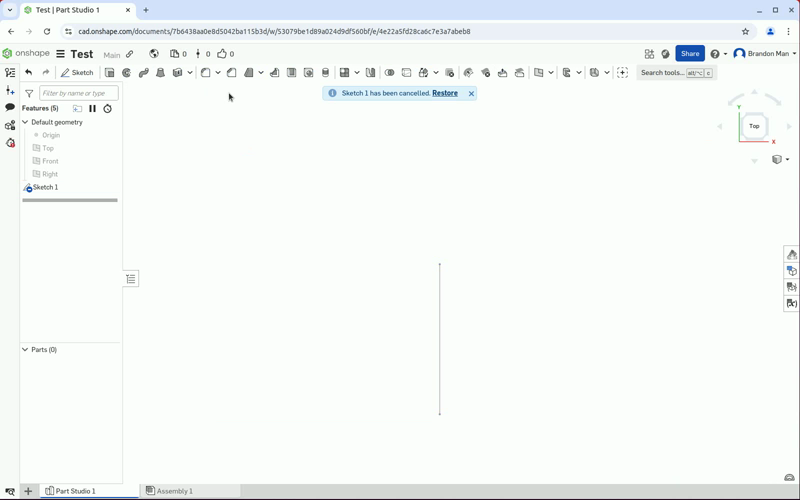
key(shift+h)
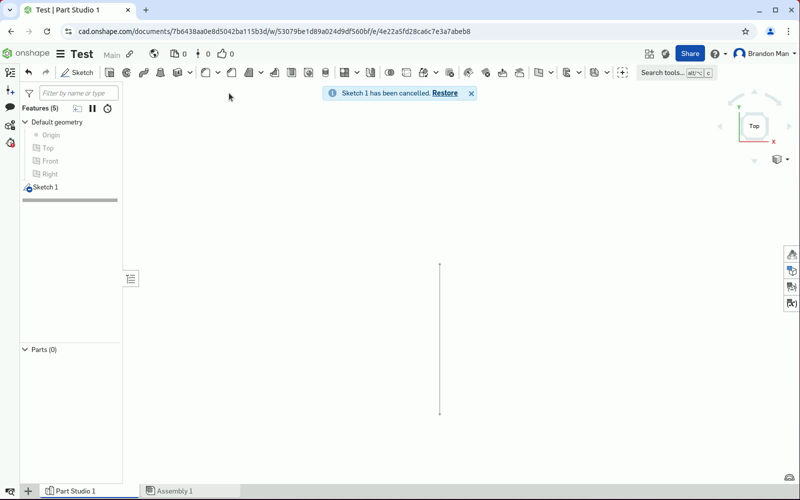
key(shift+s)
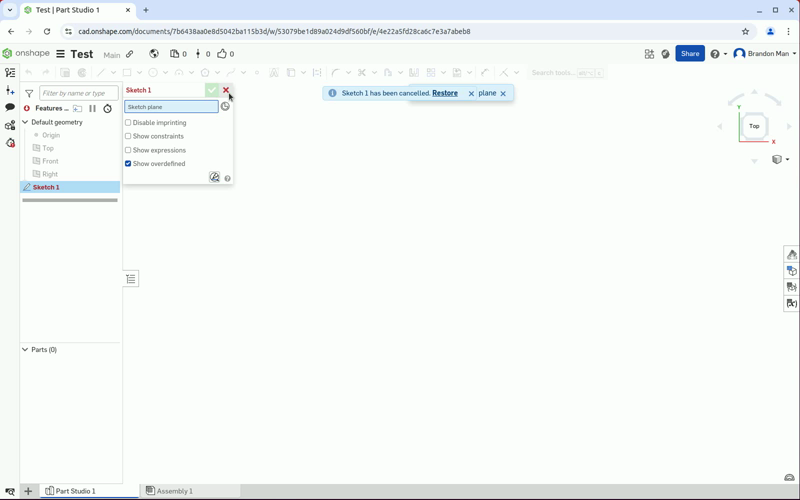
mouse_move(73, 150)
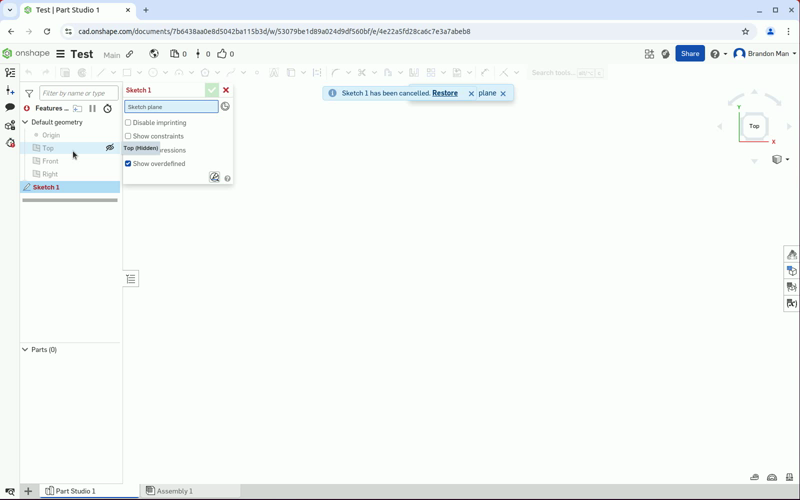
click(73, 150)
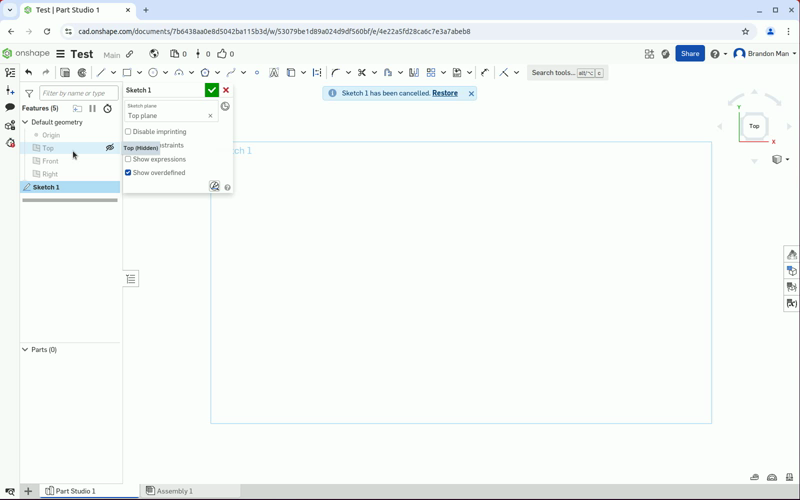
mouse_move(73, 352)
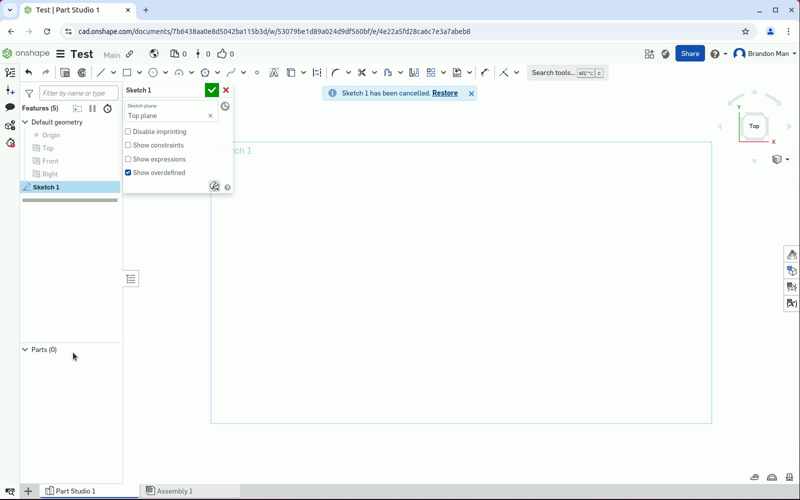
key(y)
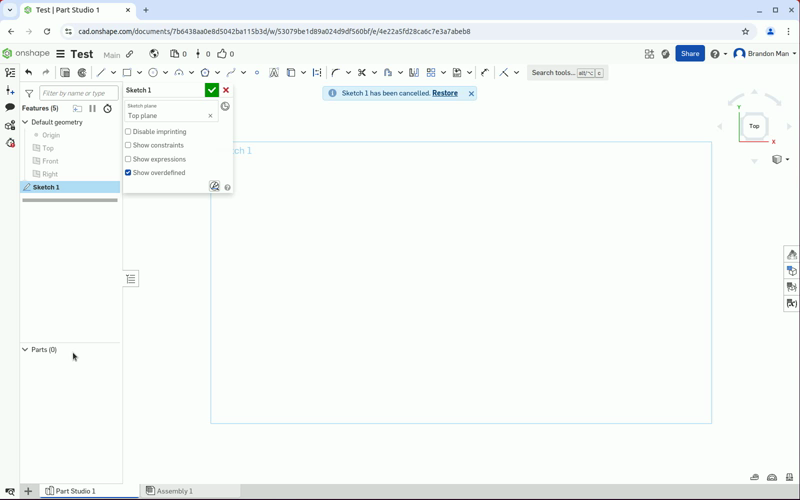
key(a)
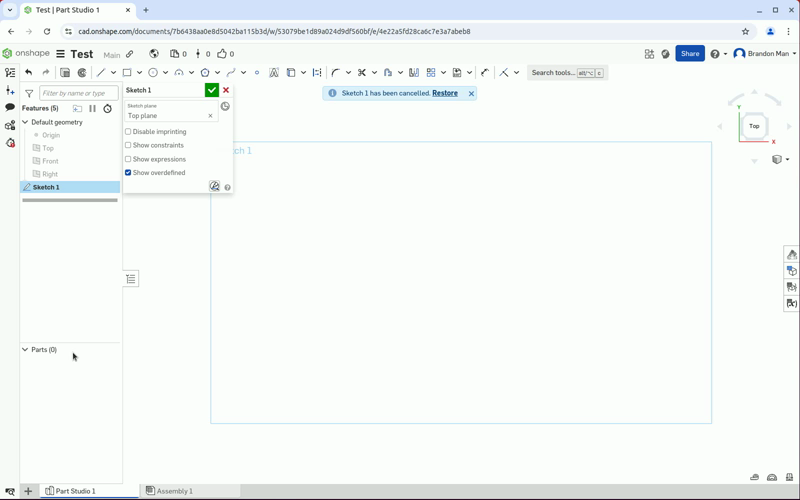
key_down(shift)
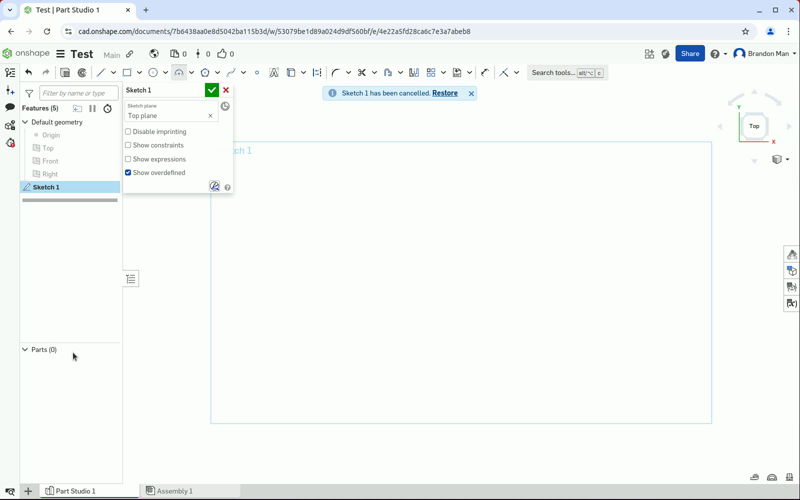
mouse_move(460, 279)
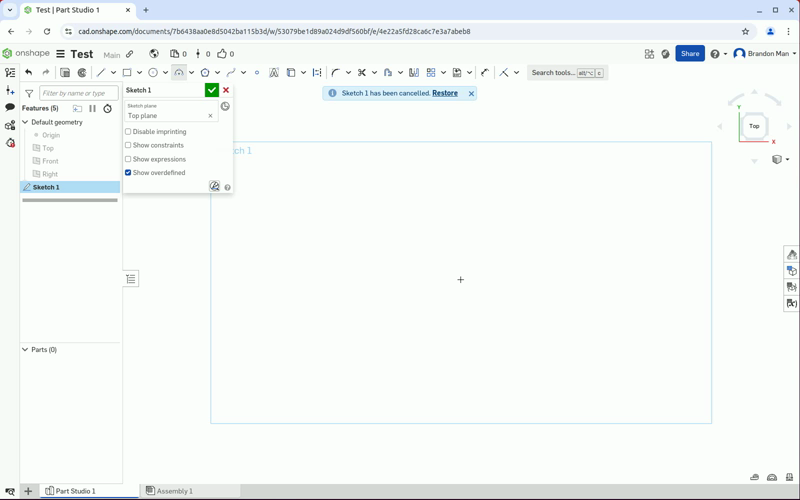
click(460, 279)
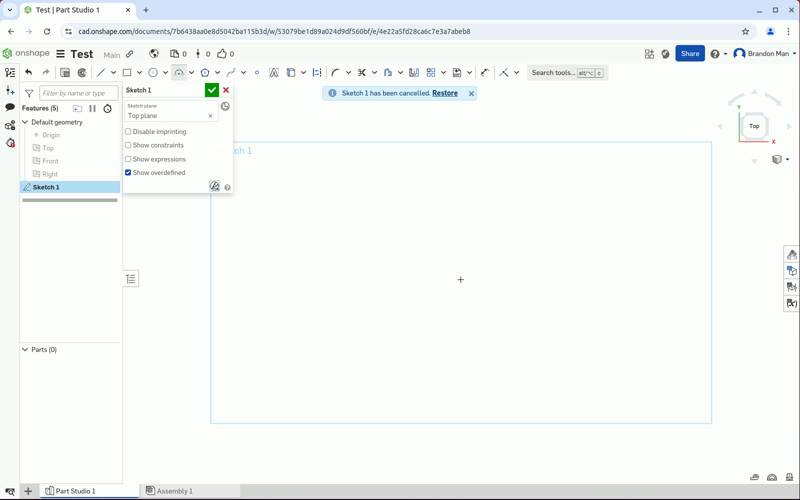
key_up(shift)
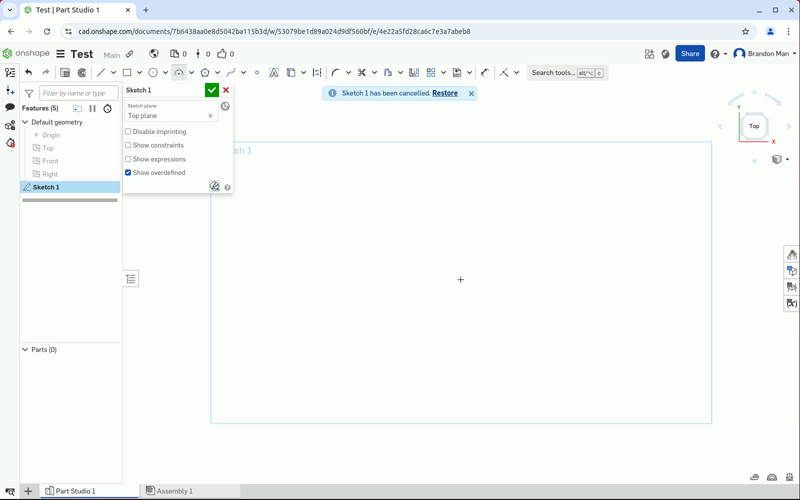
key_down(shift)
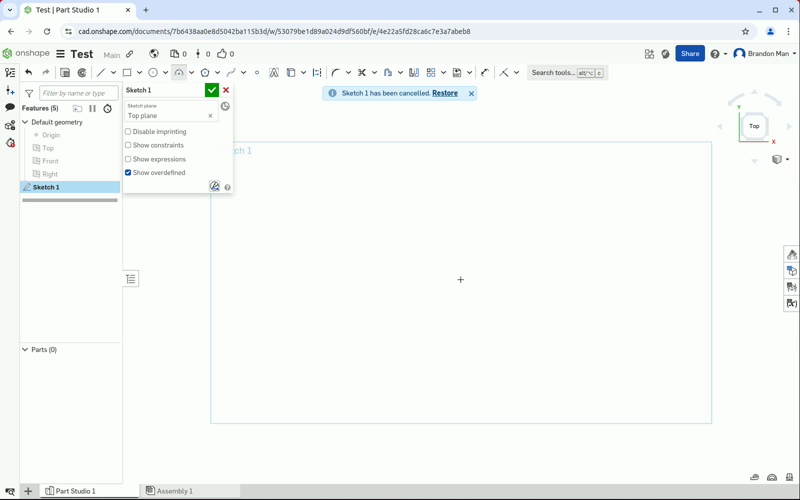
mouse_move(464, 282)
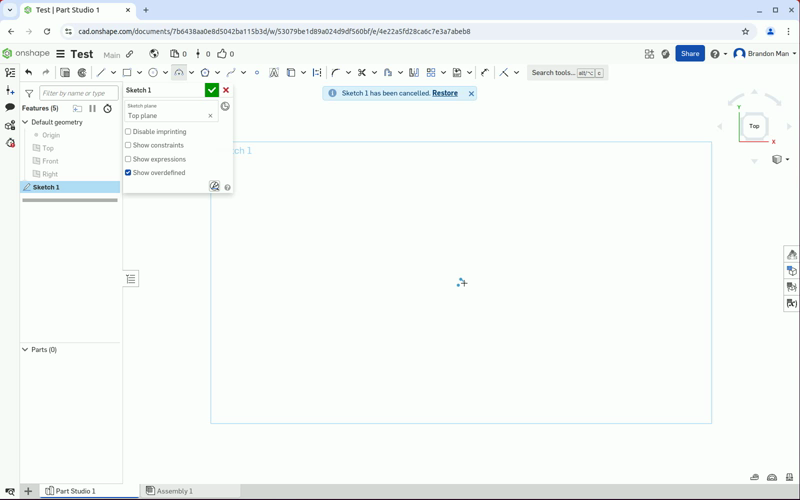
scroll(6)
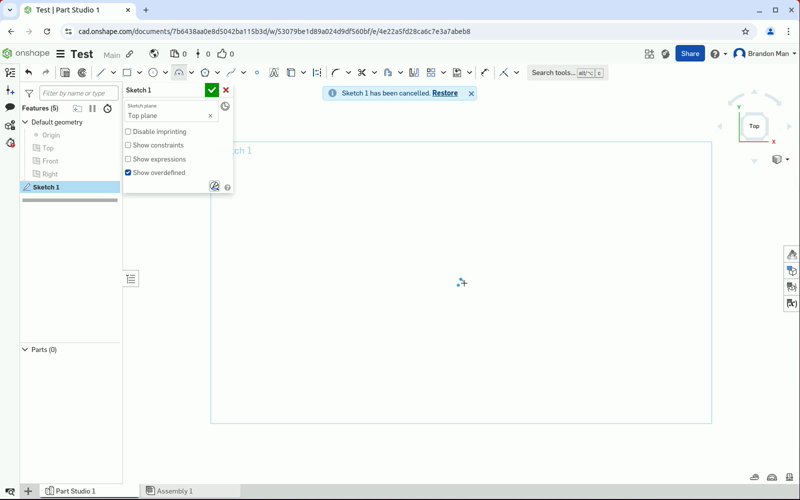
scroll(6)
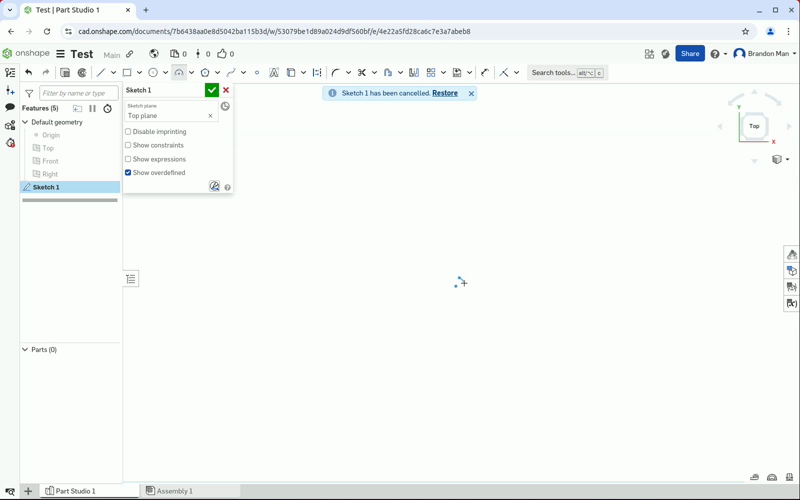
scroll(6)
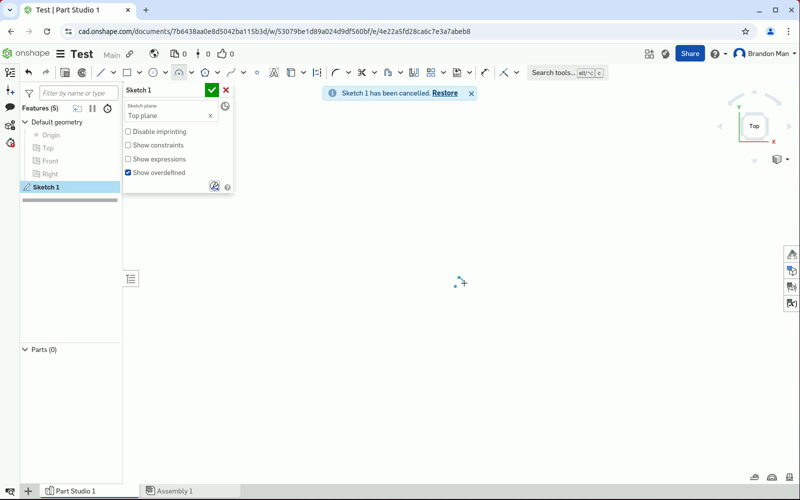
scroll(6)
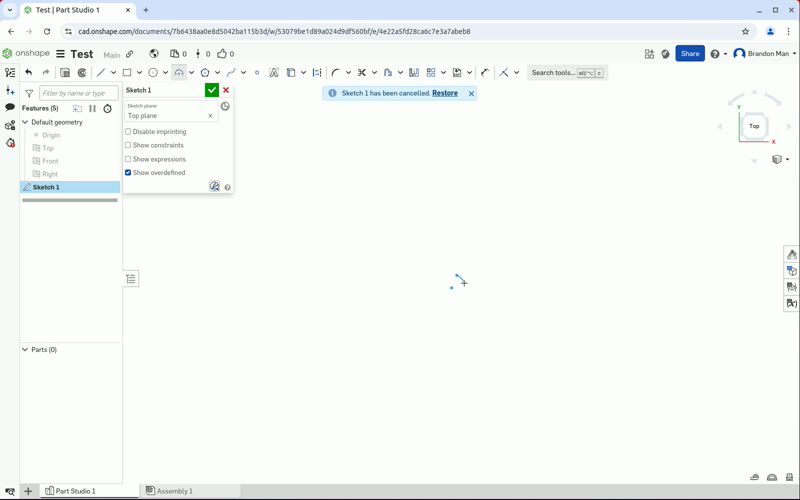
scroll(6)
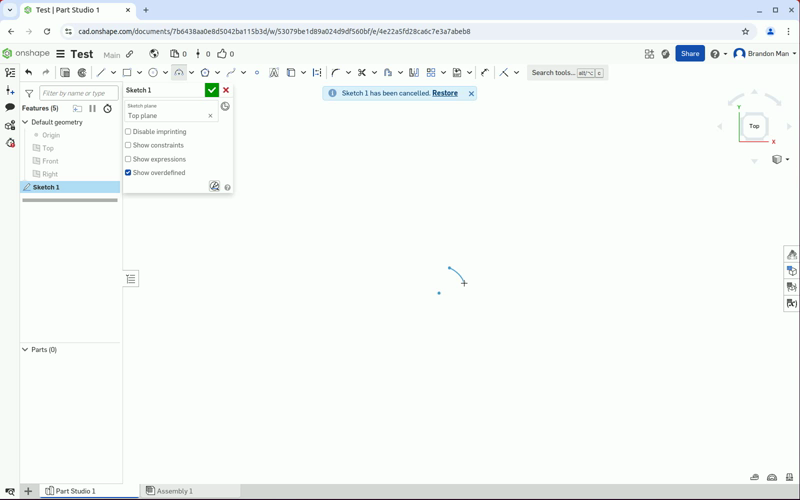
scroll(6)
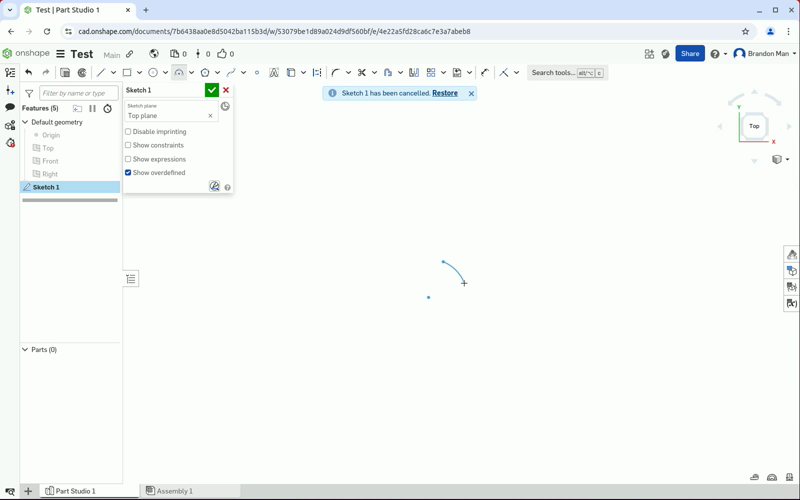
scroll(6)
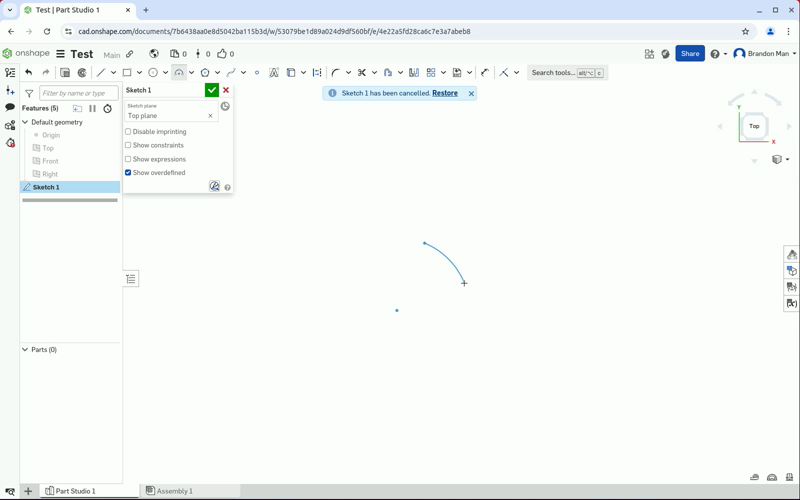
click(464, 282)
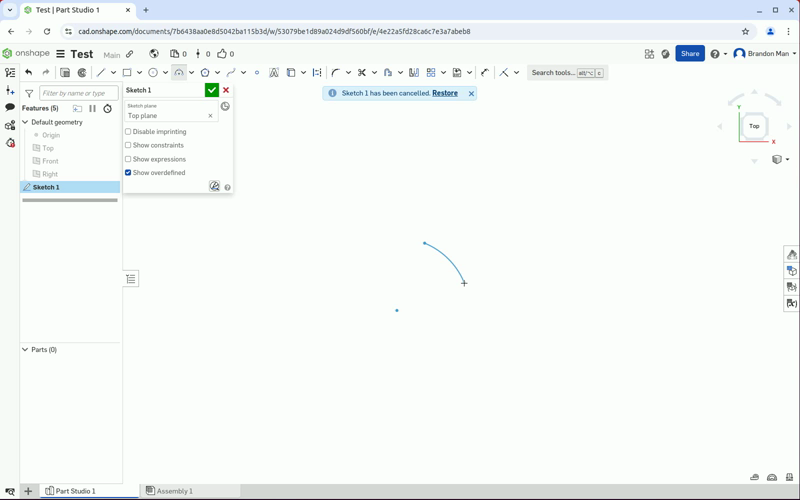
scroll(-6)
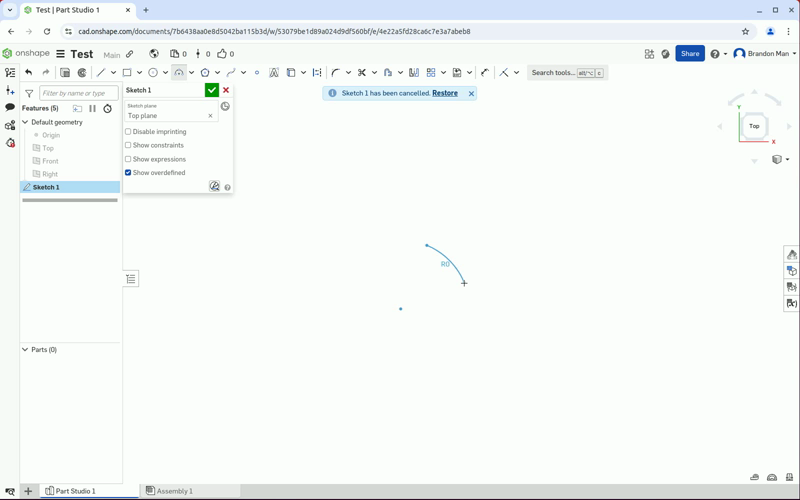
scroll(-6)
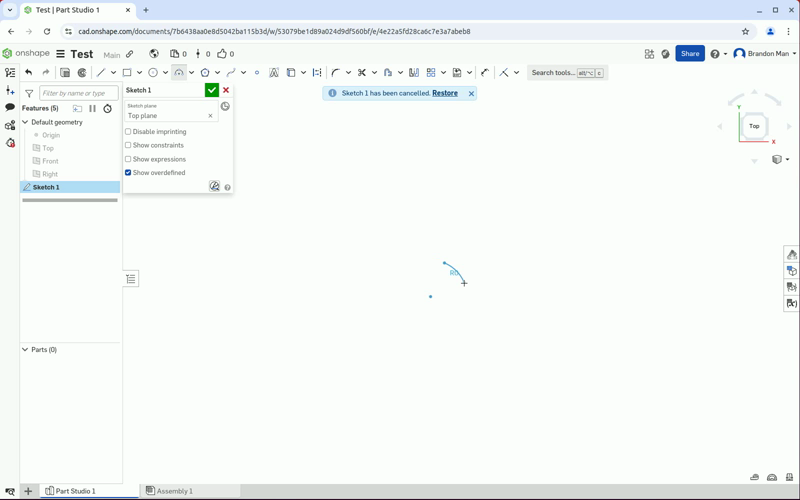
scroll(-6)
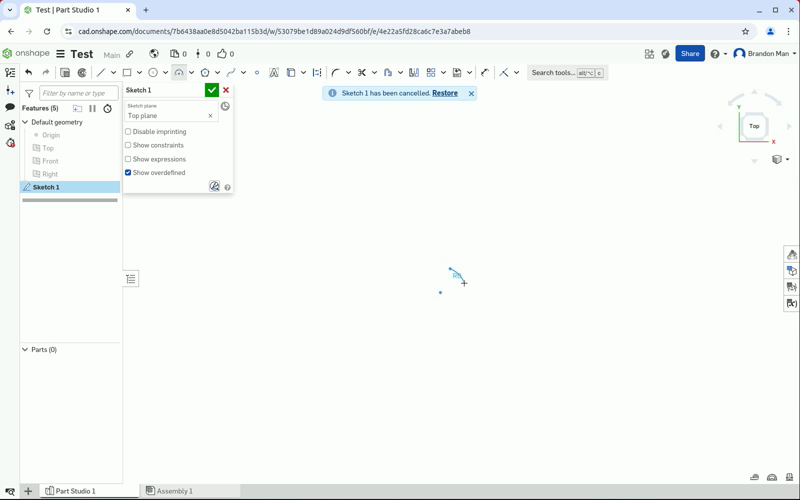
scroll(-6)
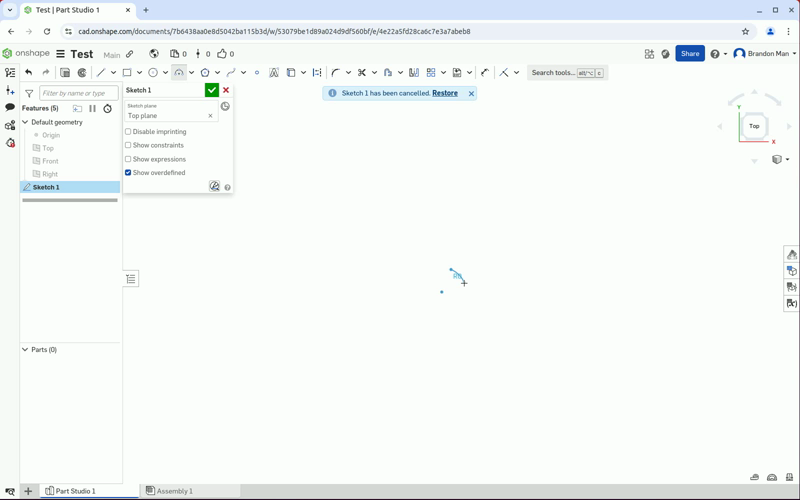
scroll(-6)
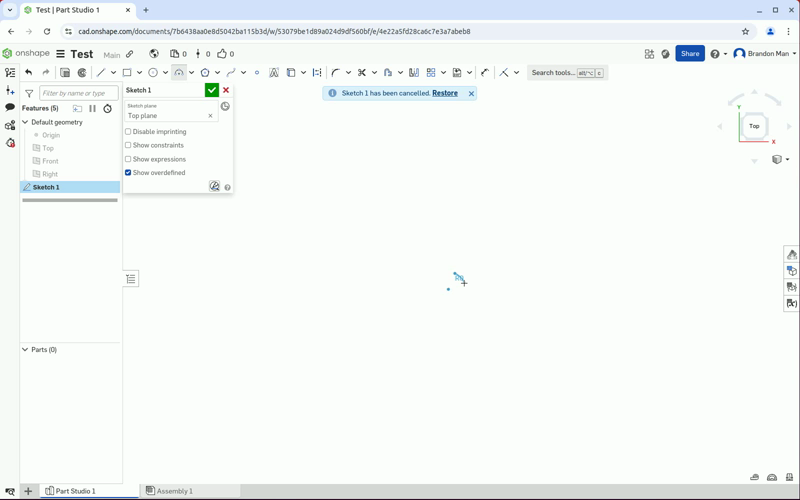
scroll(-6)
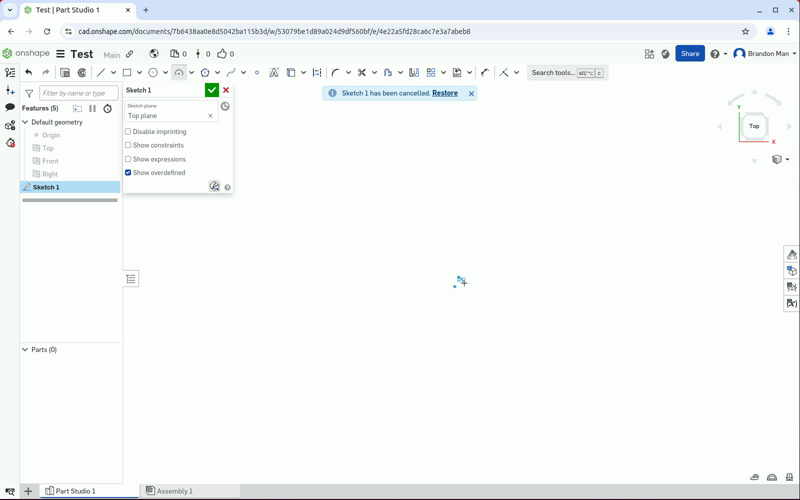
scroll(-6)
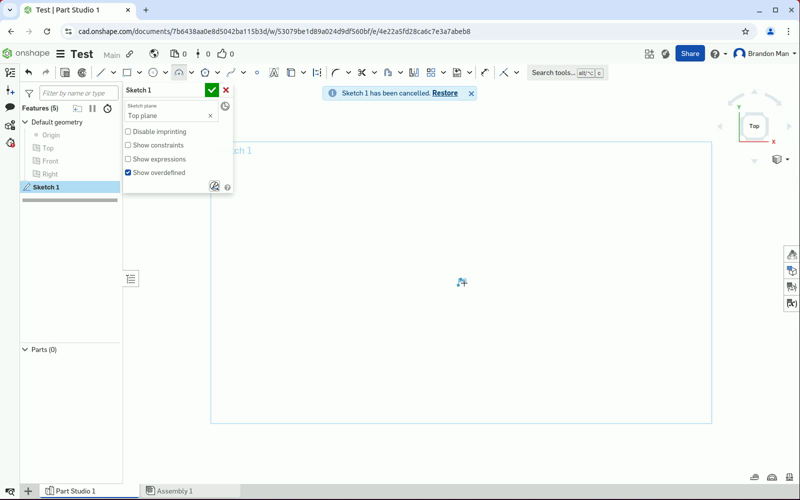
mouse_move(461, 282)
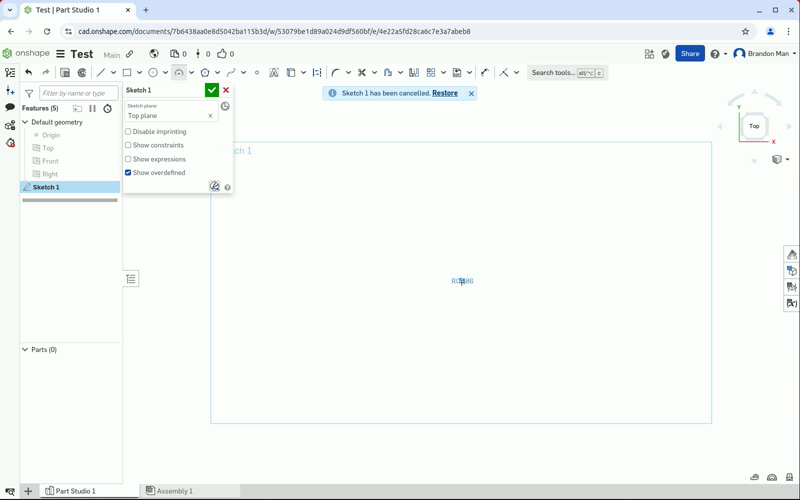
scroll(6)
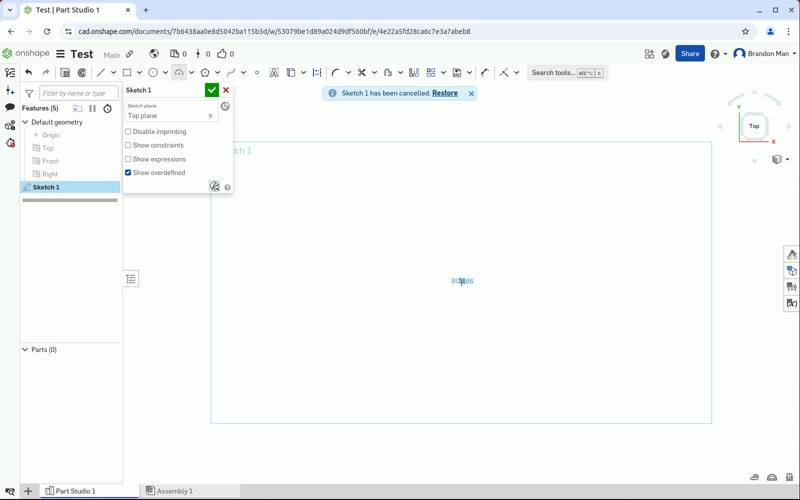
scroll(6)
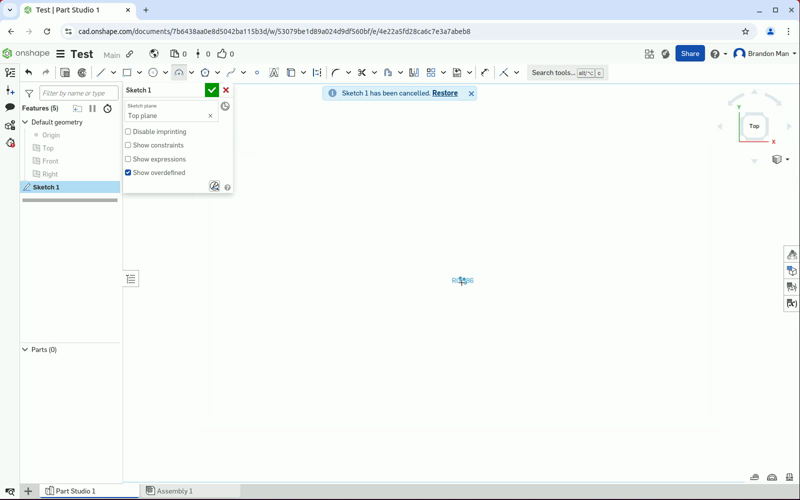
scroll(6)
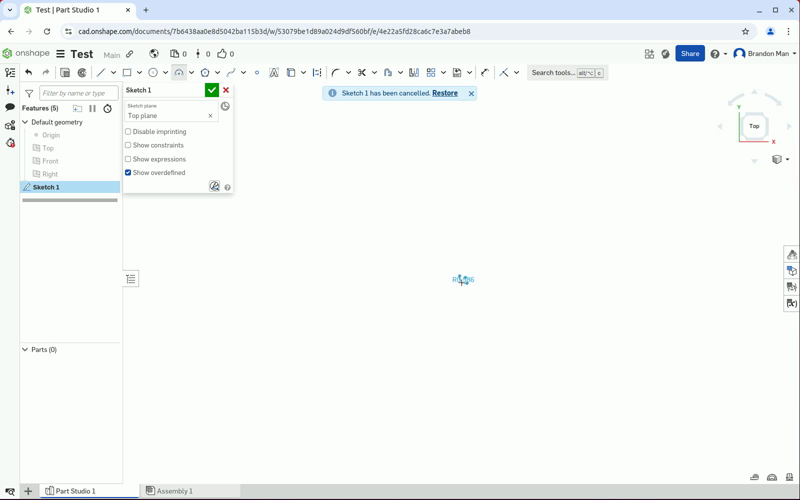
scroll(6)
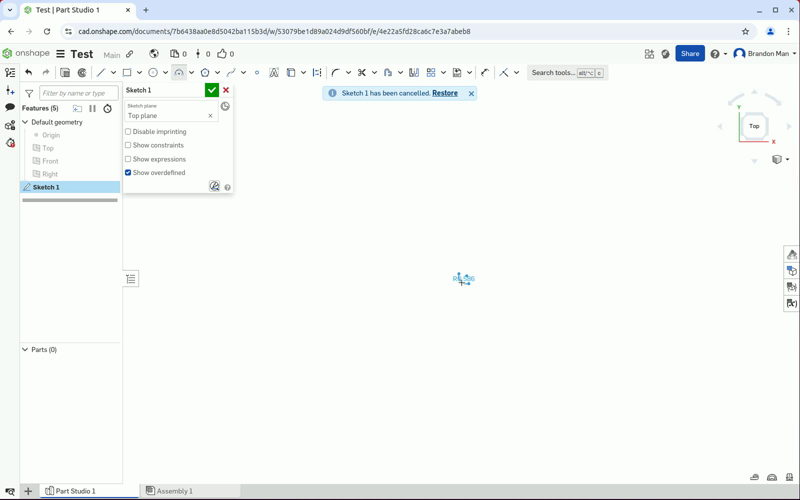
scroll(6)
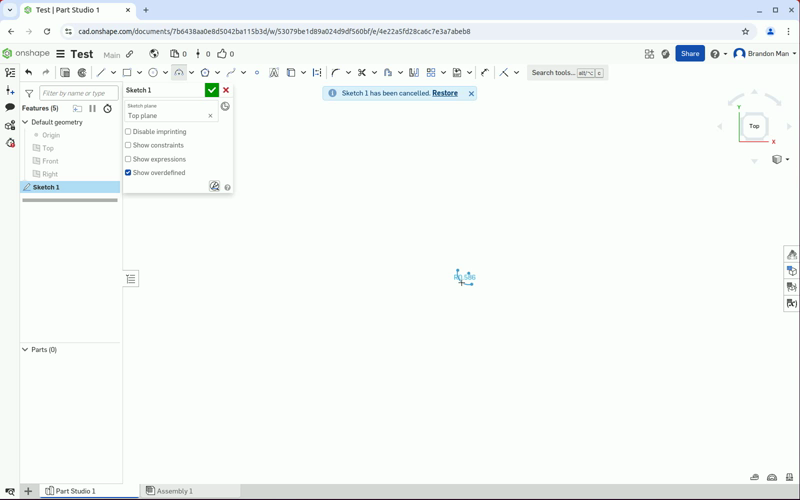
scroll(6)
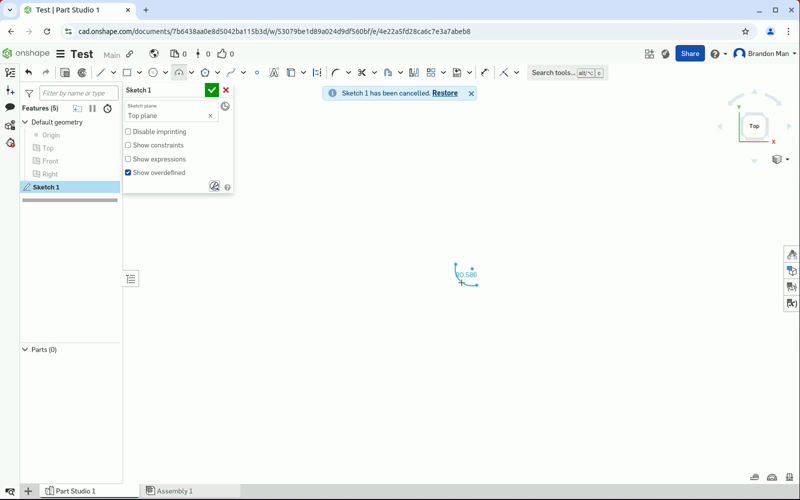
scroll(6)
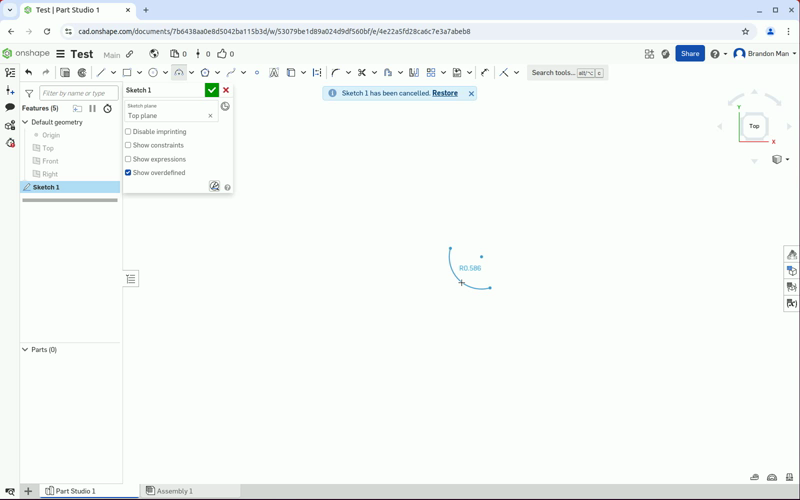
click(461, 282)
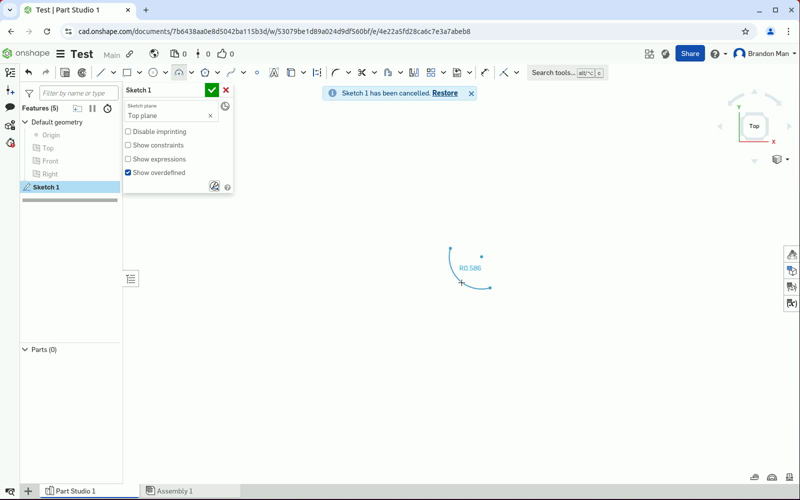
scroll(-6)
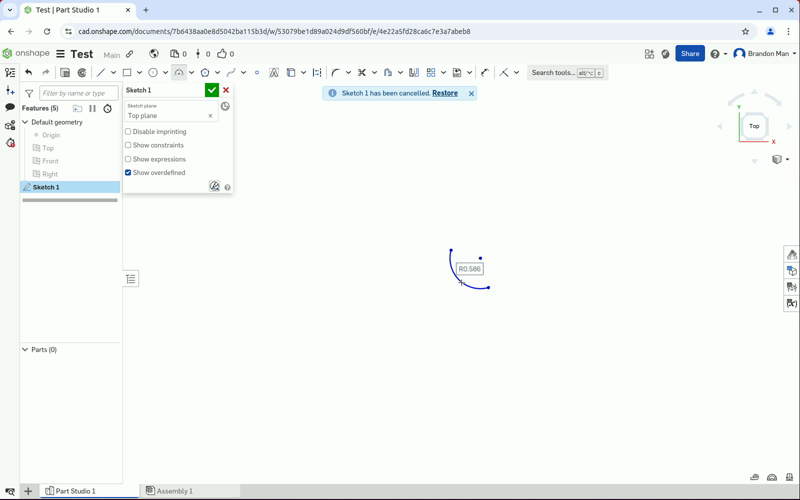
scroll(-6)
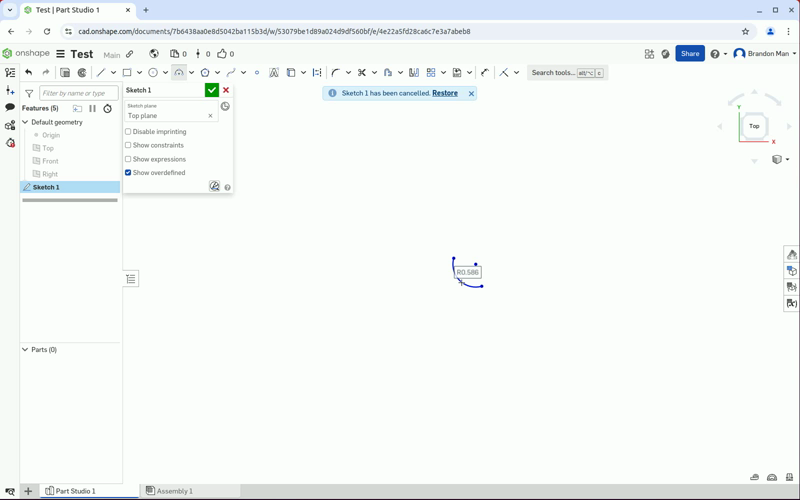
scroll(-6)
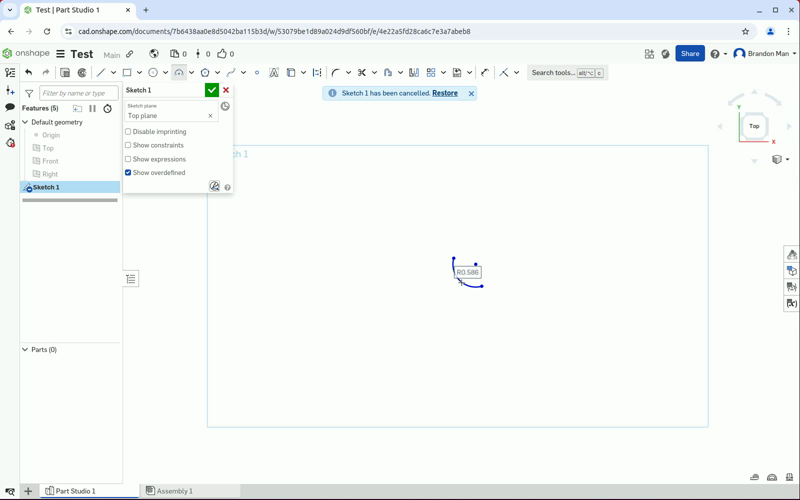
scroll(-6)
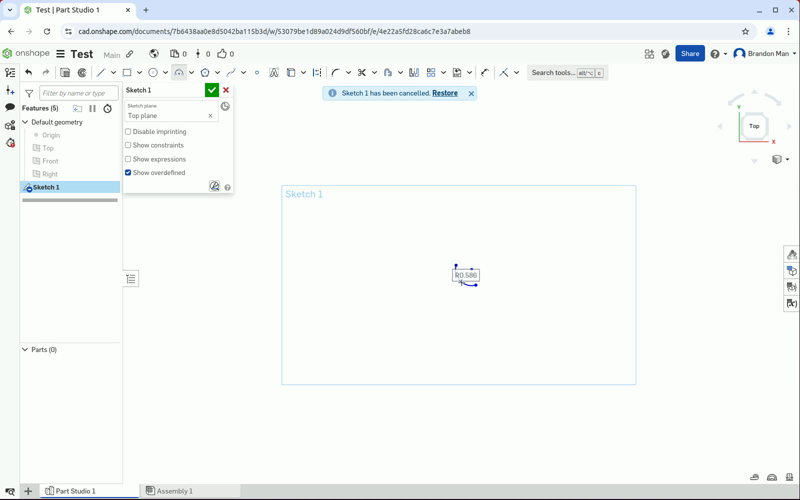
scroll(-6)
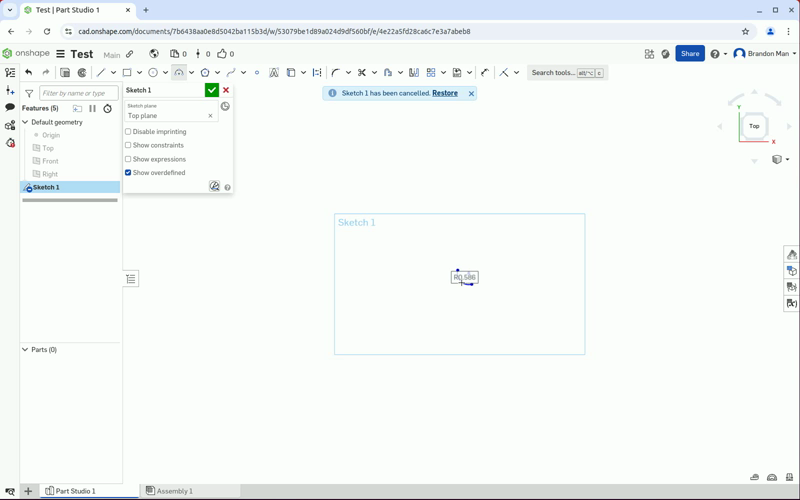
scroll(-6)
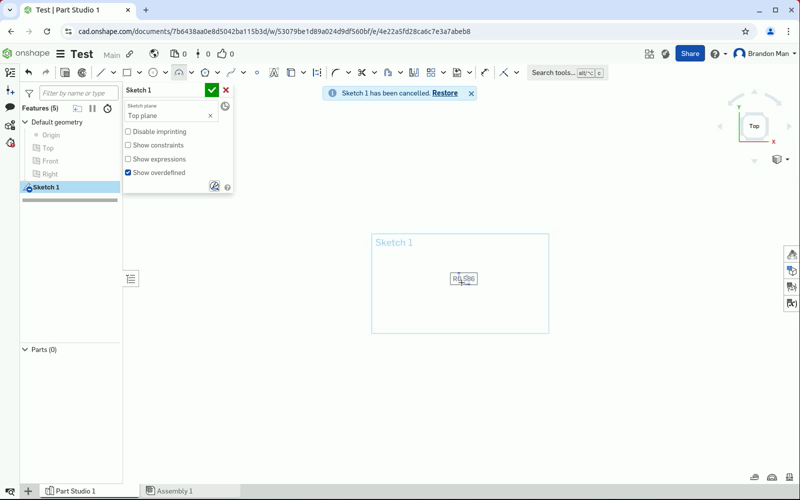
scroll(-6)
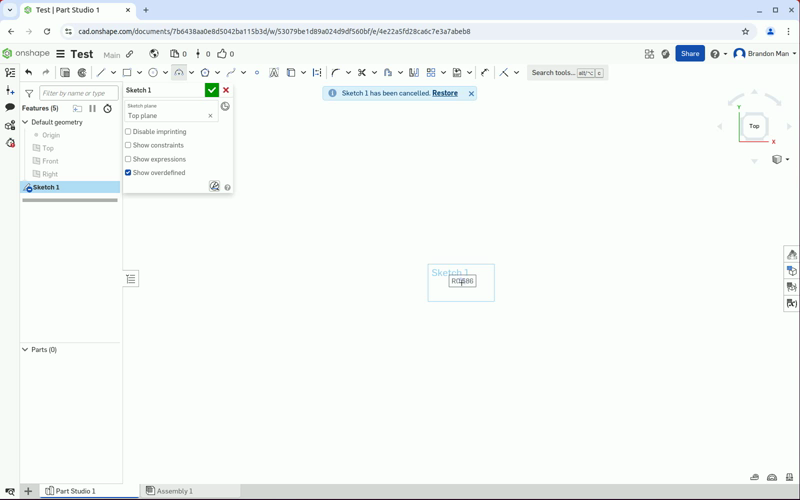
key_up(shift)
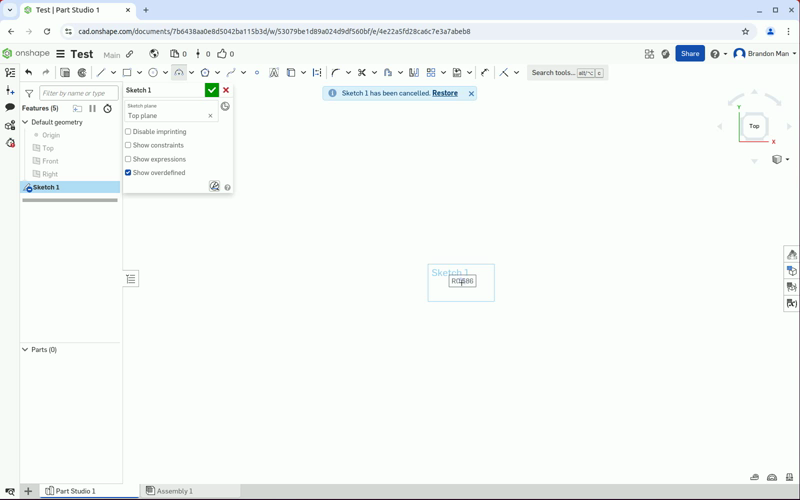
key(esc)
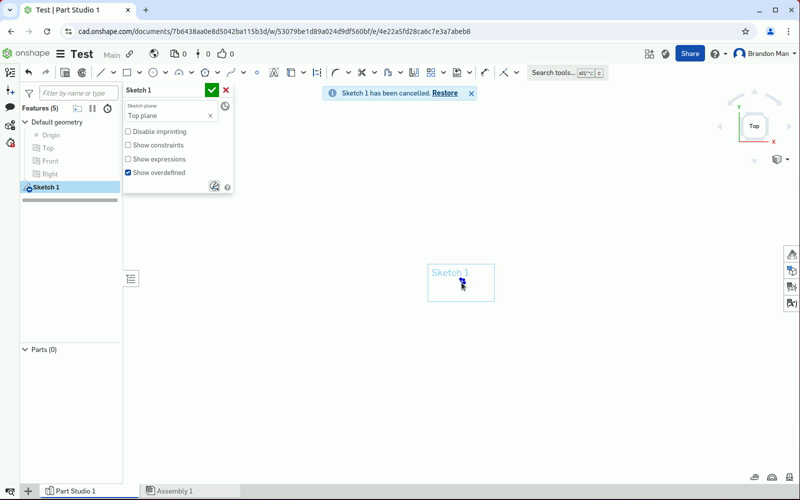
key(l)
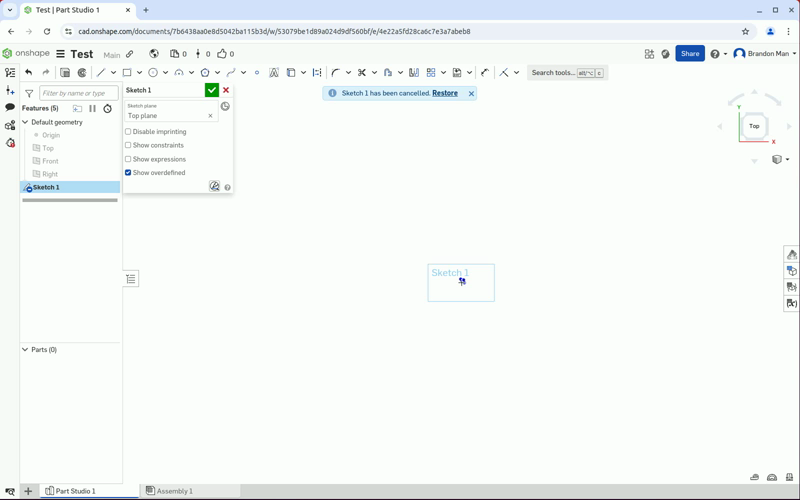
mouse_move(464, 282)
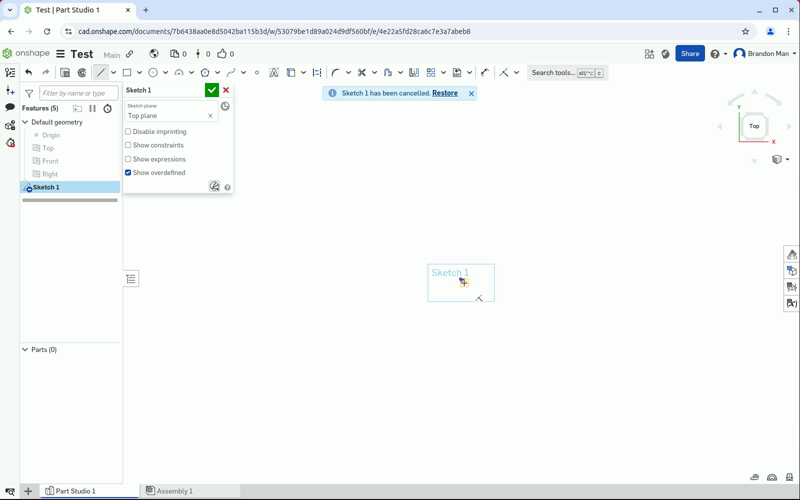
scroll(6)
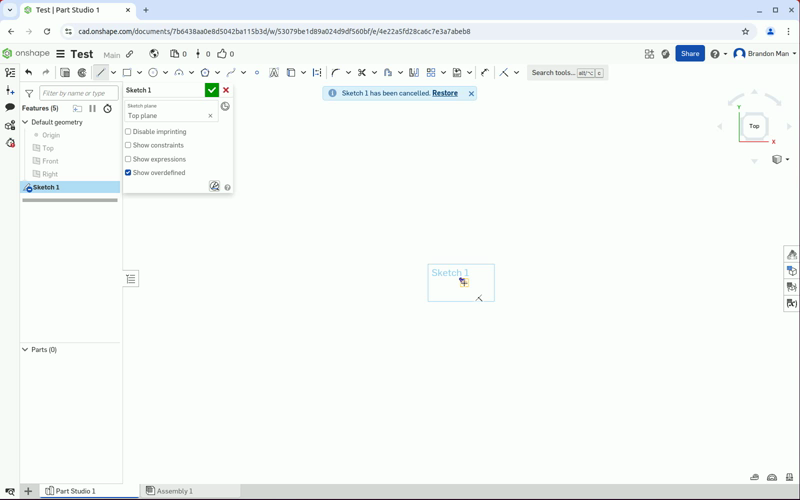
scroll(6)
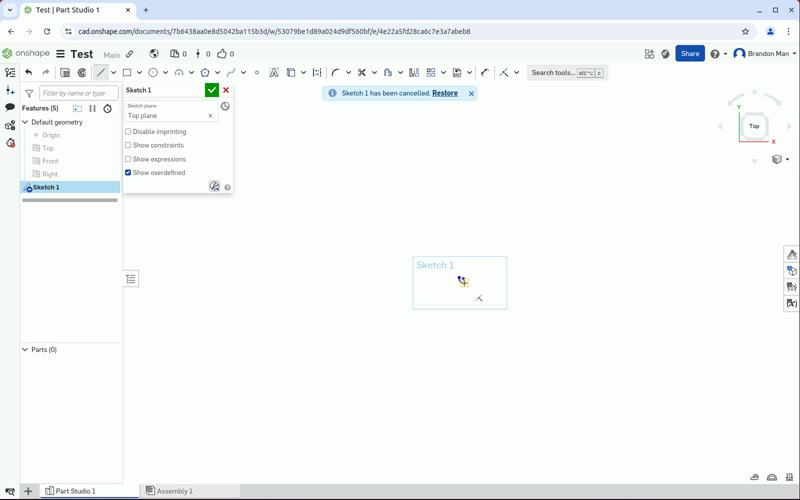
scroll(6)
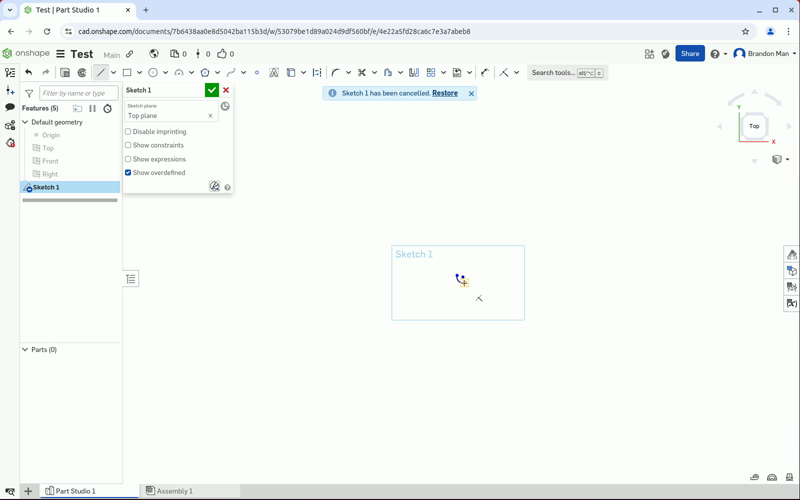
scroll(6)
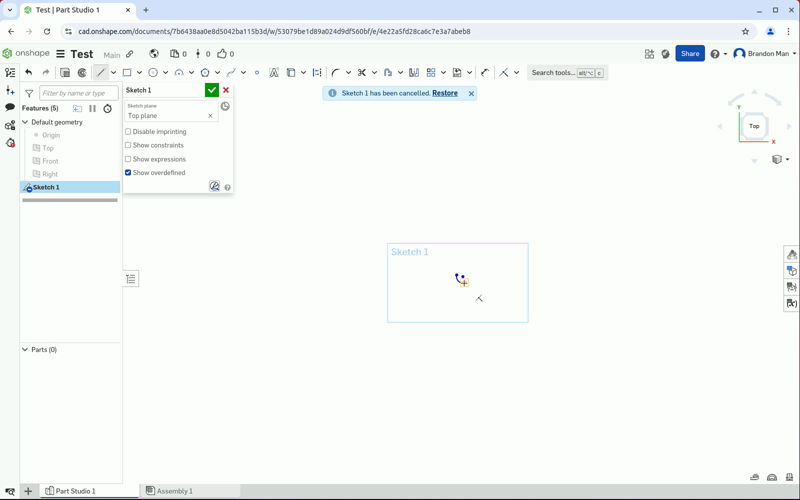
scroll(6)
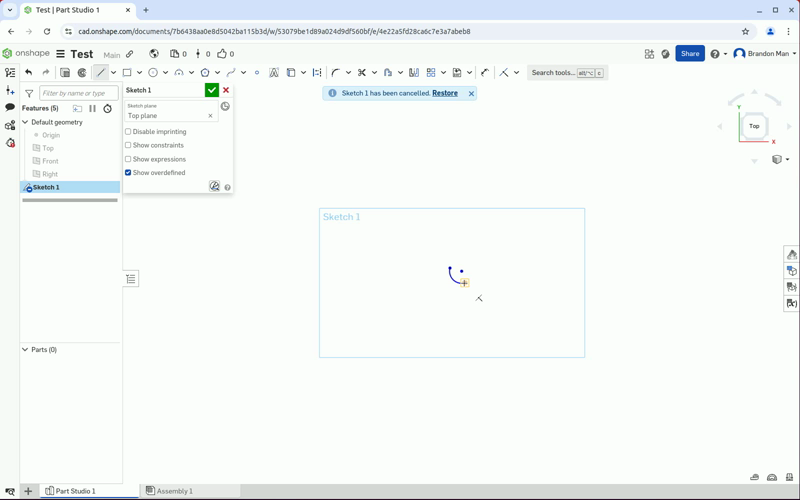
scroll(6)
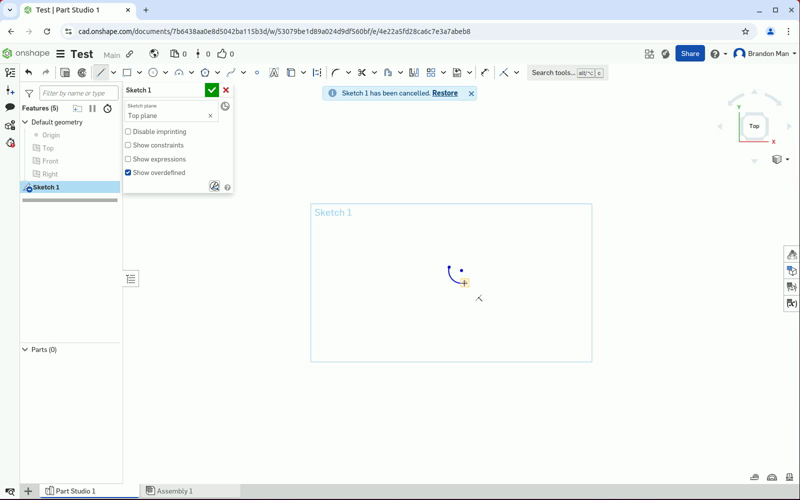
scroll(6)
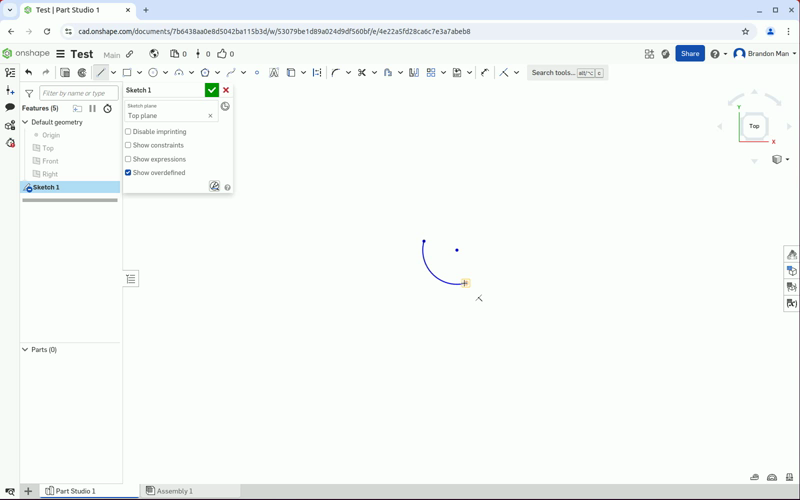
click(464, 282)
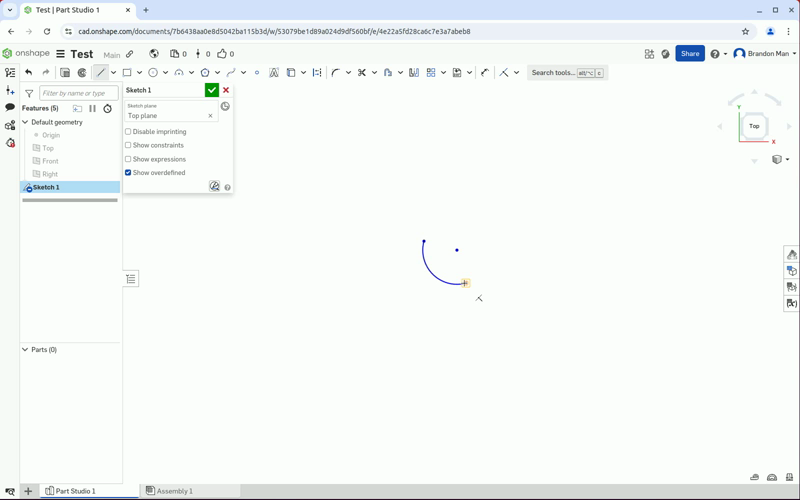
scroll(-6)
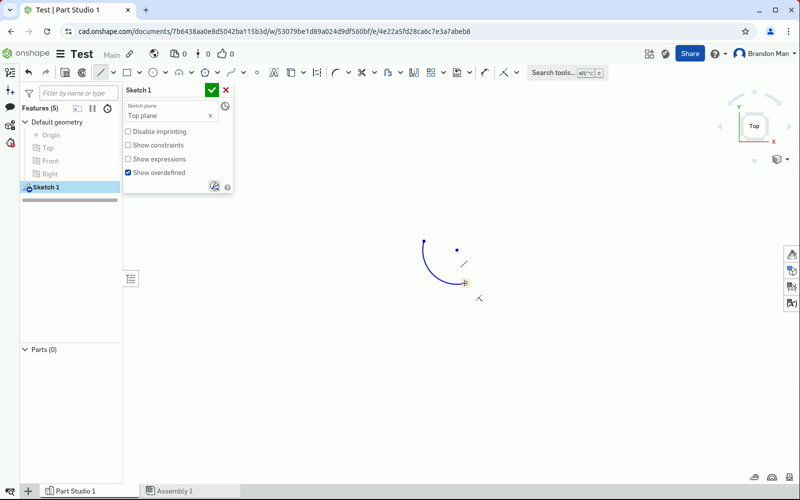
scroll(-6)
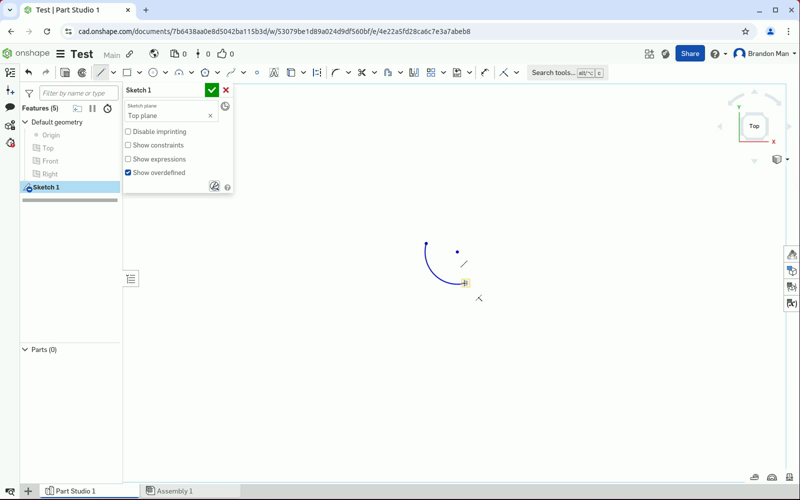
scroll(-6)
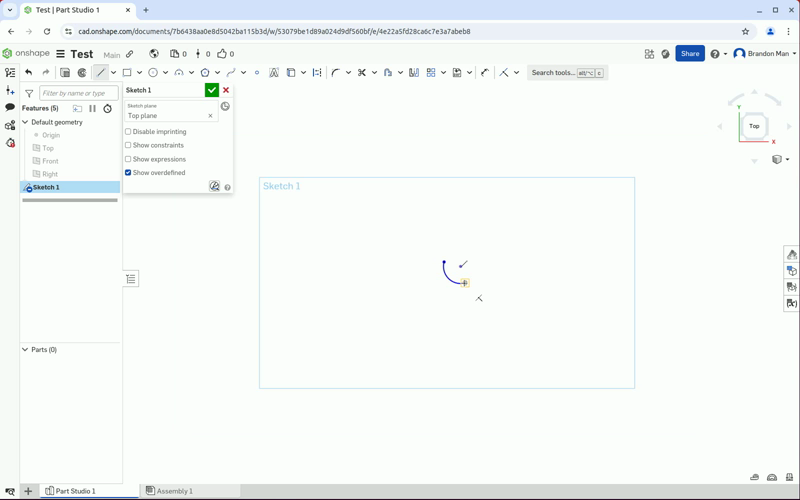
scroll(-6)
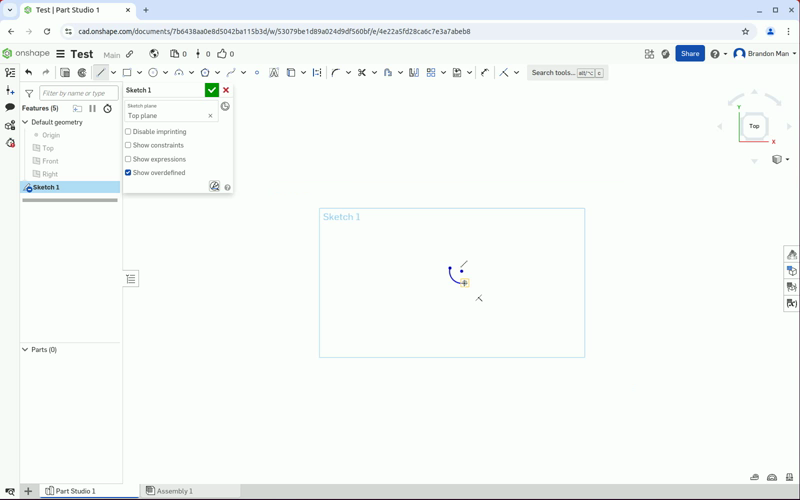
scroll(-6)
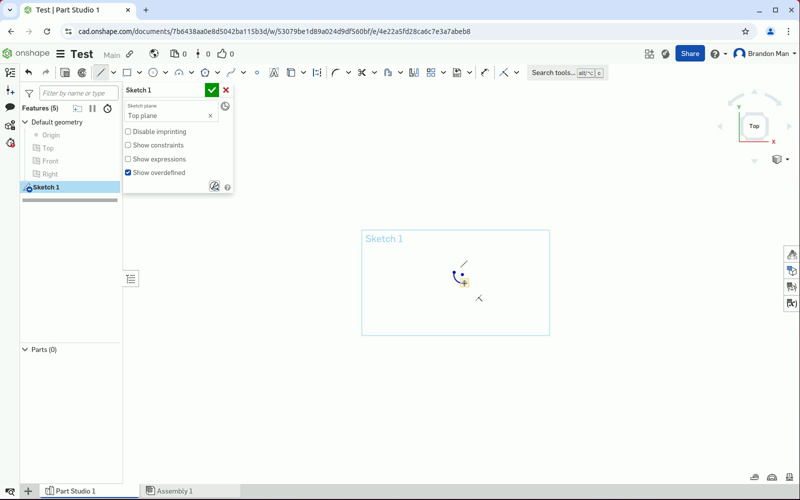
scroll(-6)
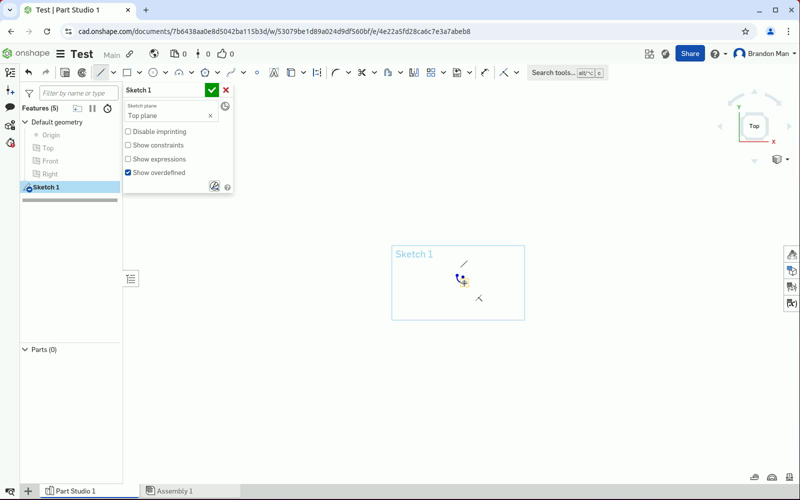
scroll(-6)
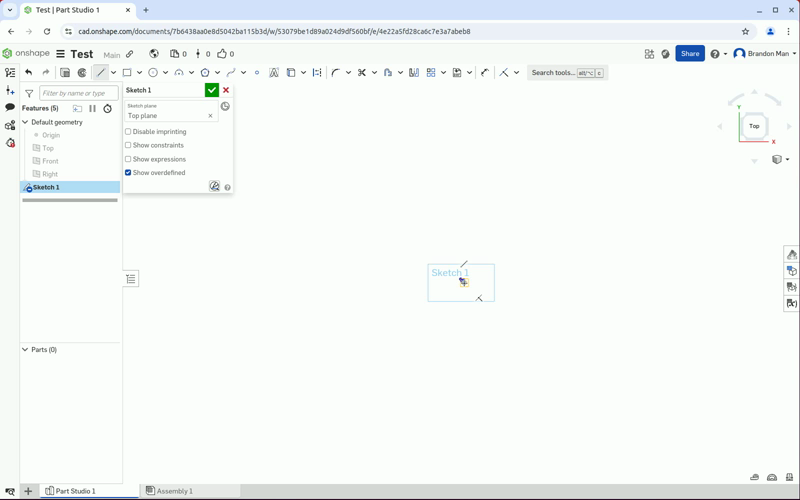
key_down(shift)
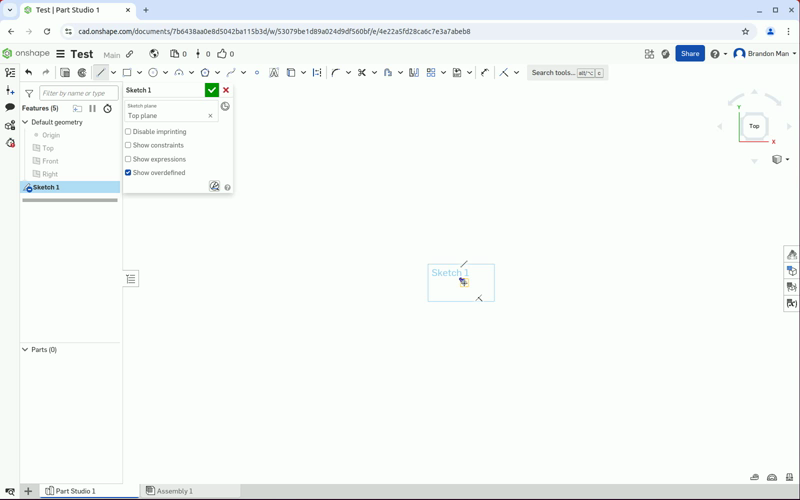
mouse_move(569, 282)
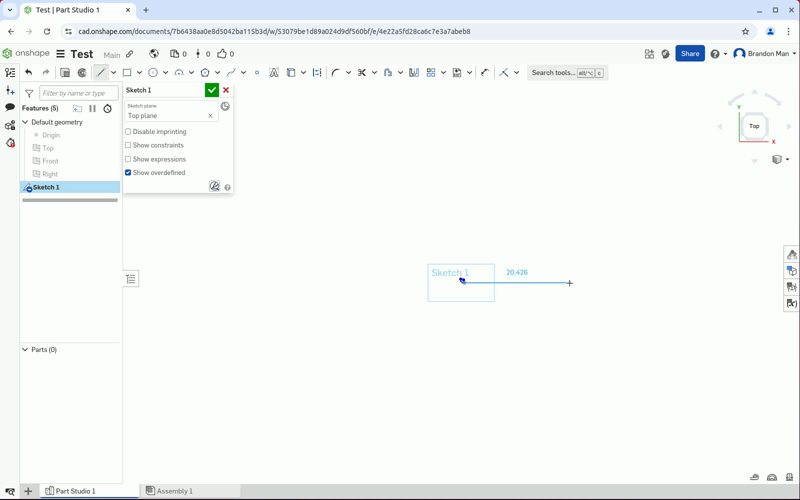
click(569, 282)
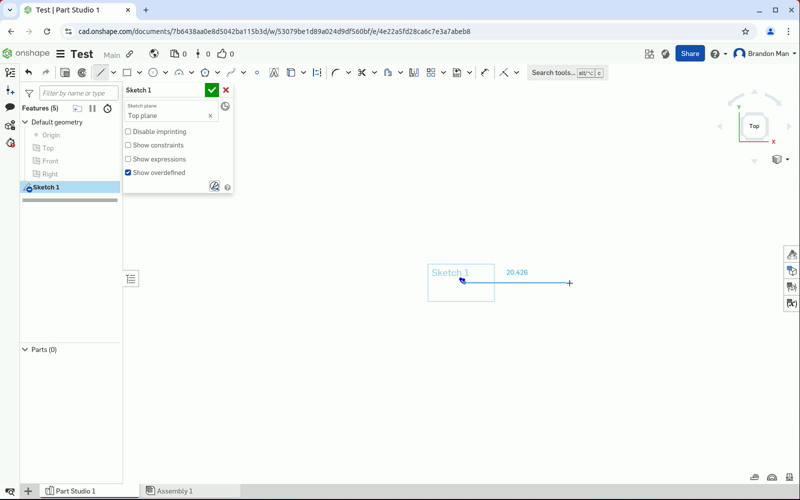
key_up(shift)
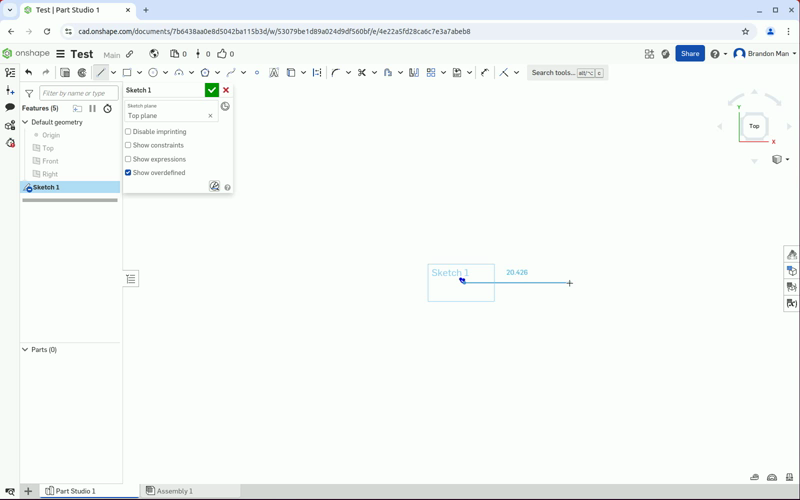
key(esc)
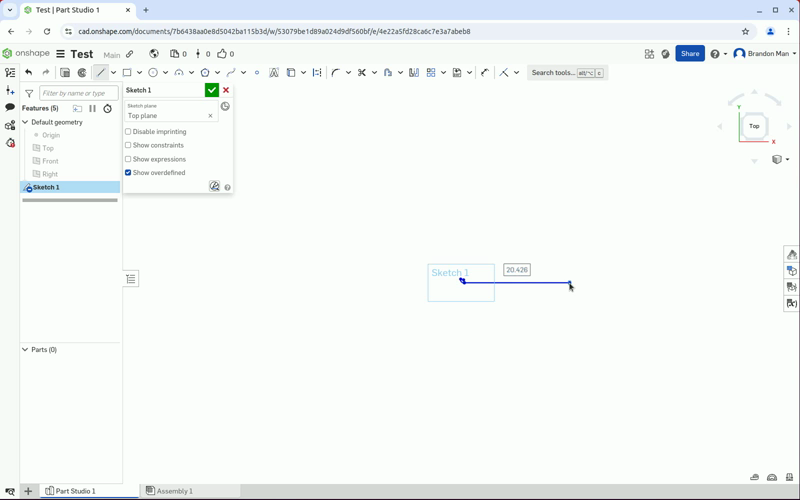
key(a)
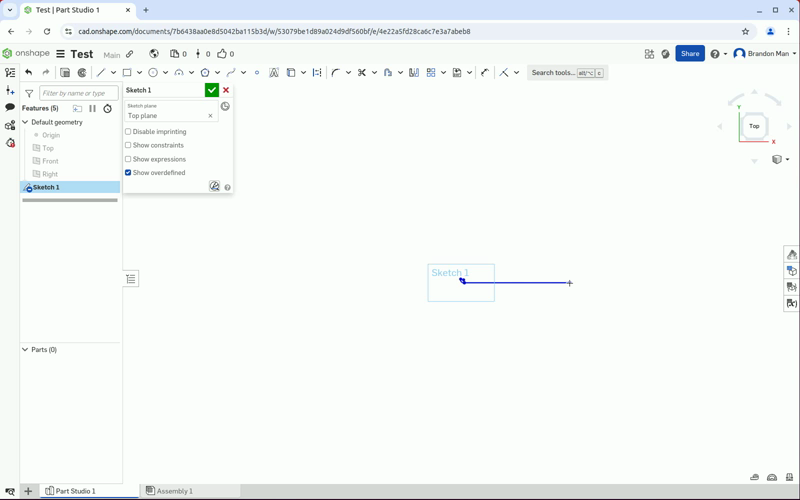
mouse_move(569, 282)
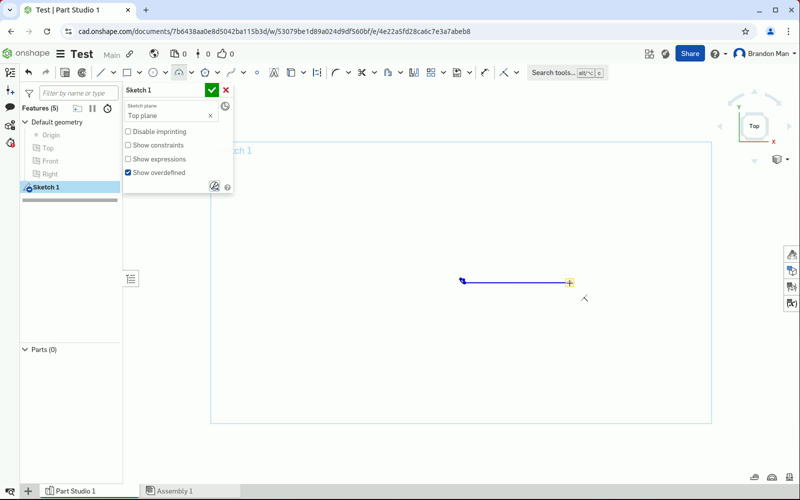
click(569, 282)
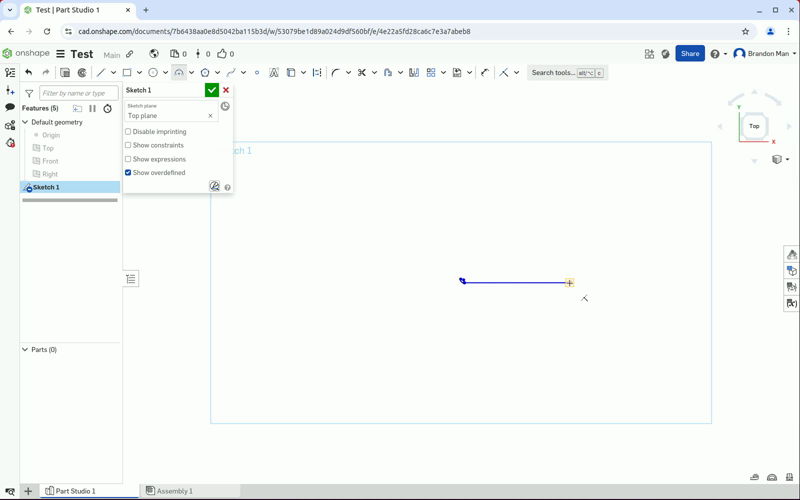
key_down(shift)
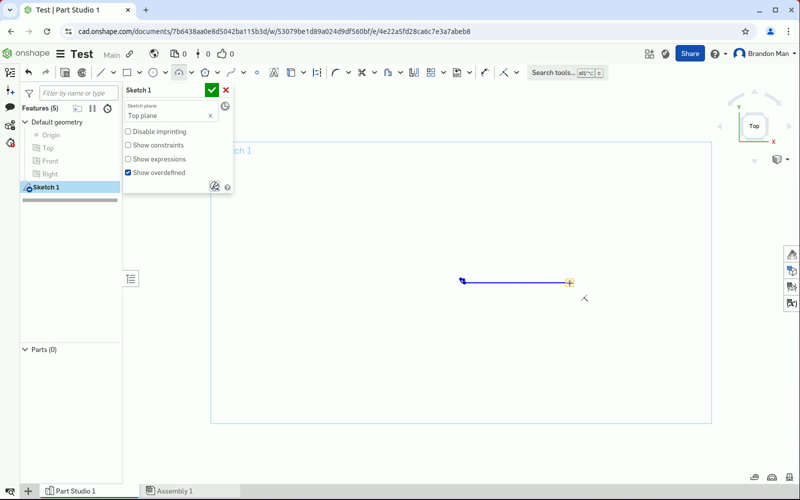
mouse_move(573, 279)
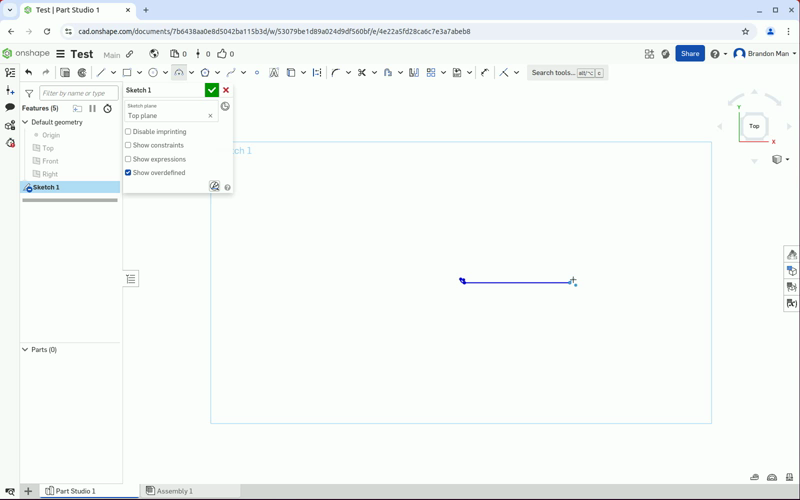
scroll(6)
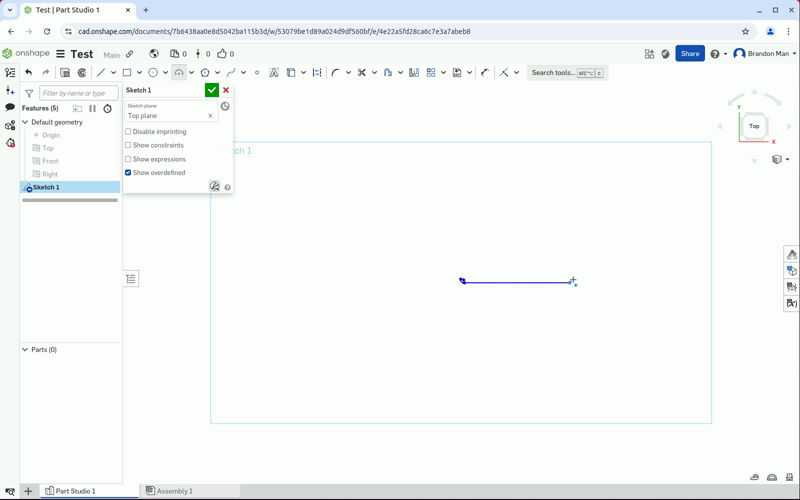
scroll(6)
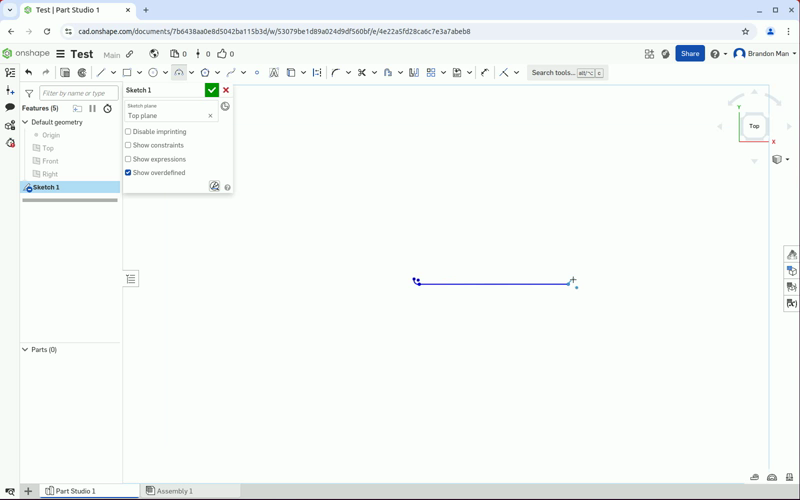
scroll(6)
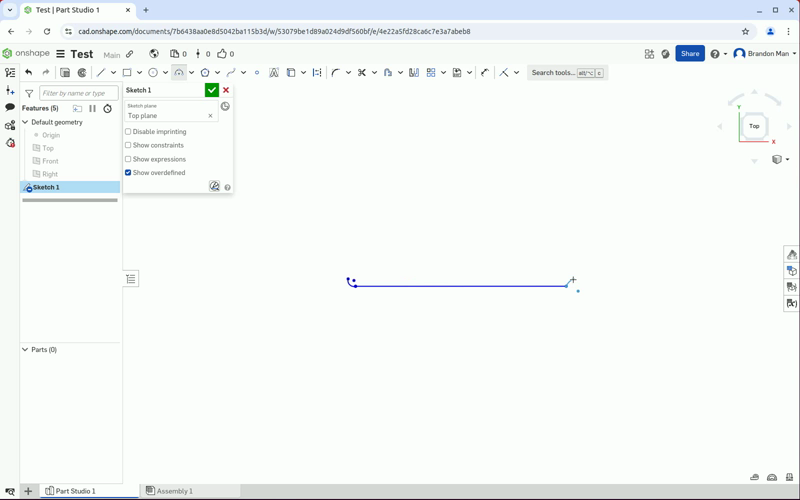
scroll(6)
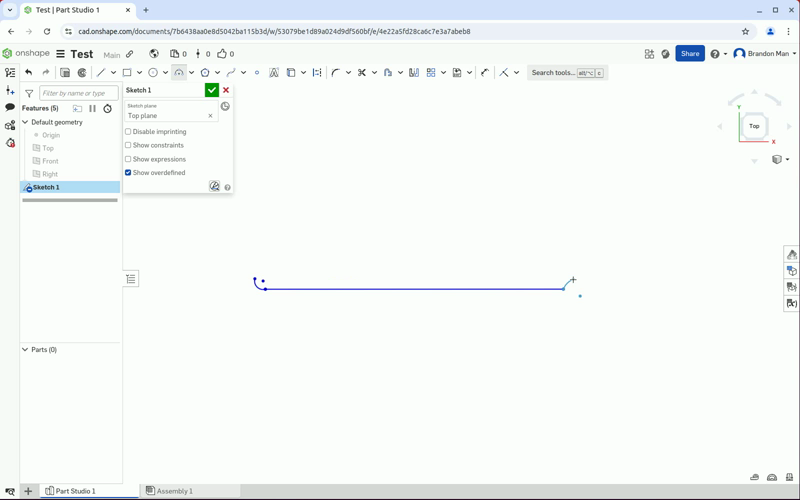
scroll(6)
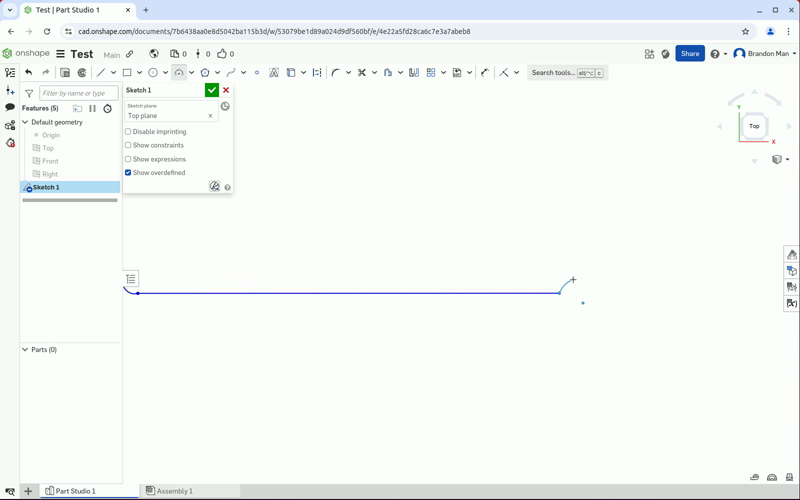
scroll(6)
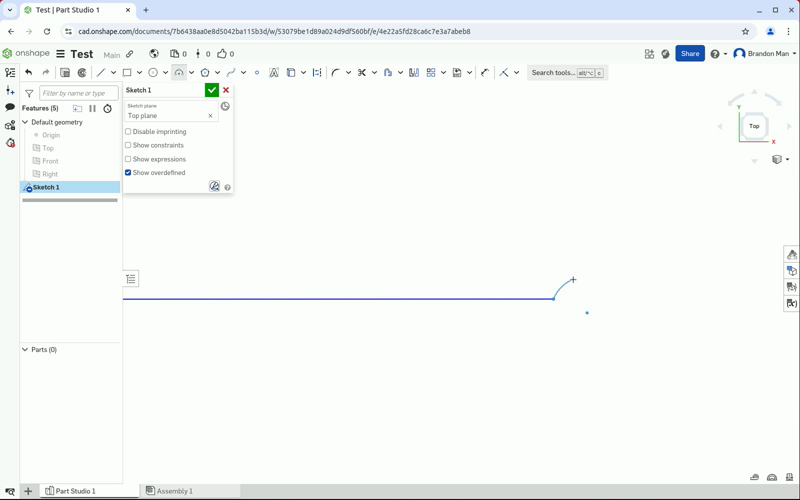
scroll(6)
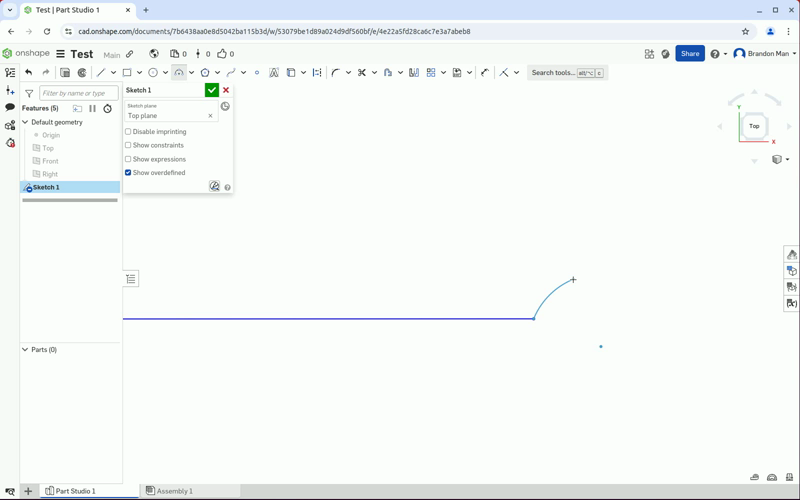
click(573, 279)
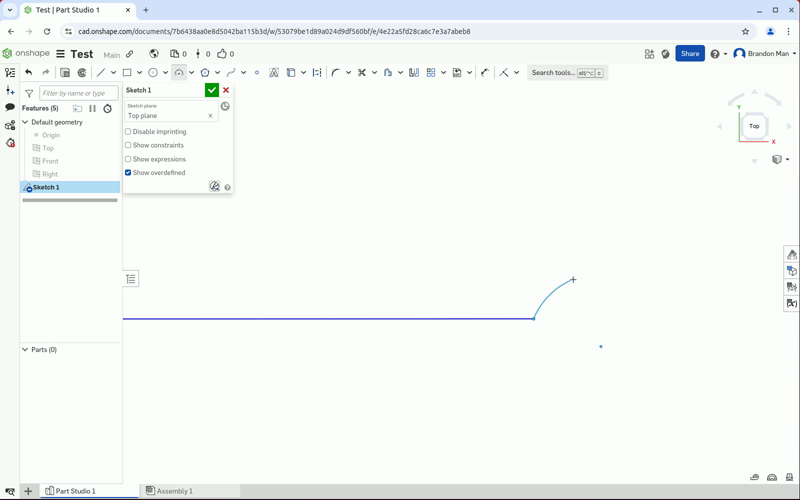
scroll(-6)
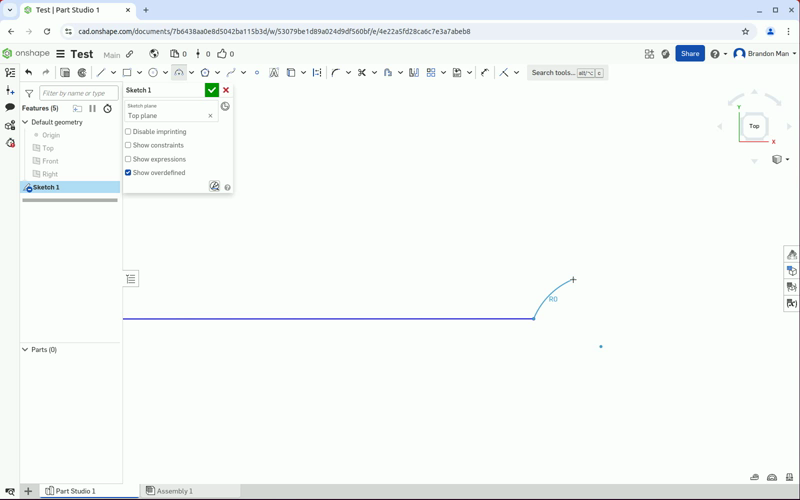
scroll(-6)
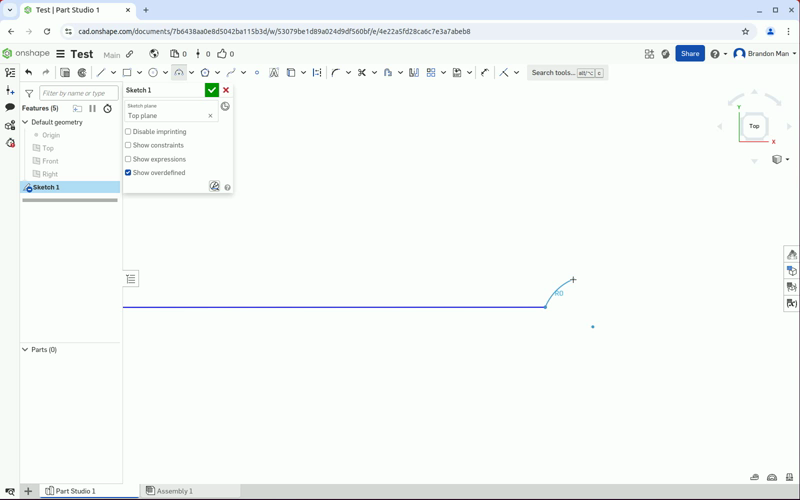
scroll(-6)
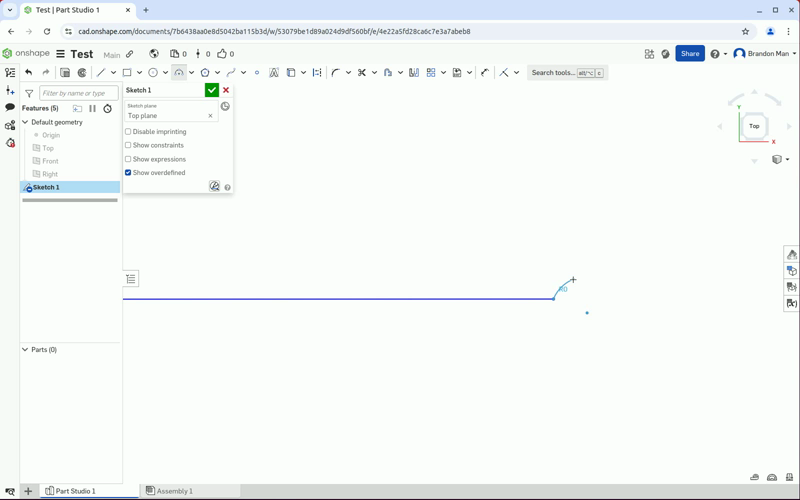
scroll(-6)
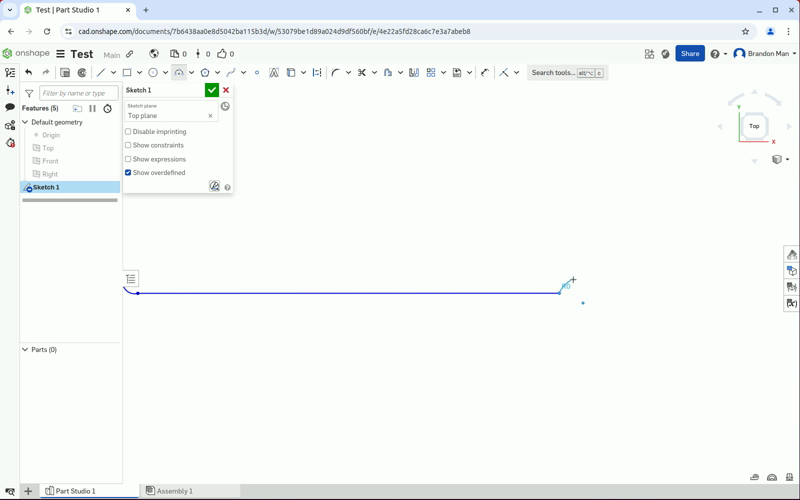
scroll(-6)
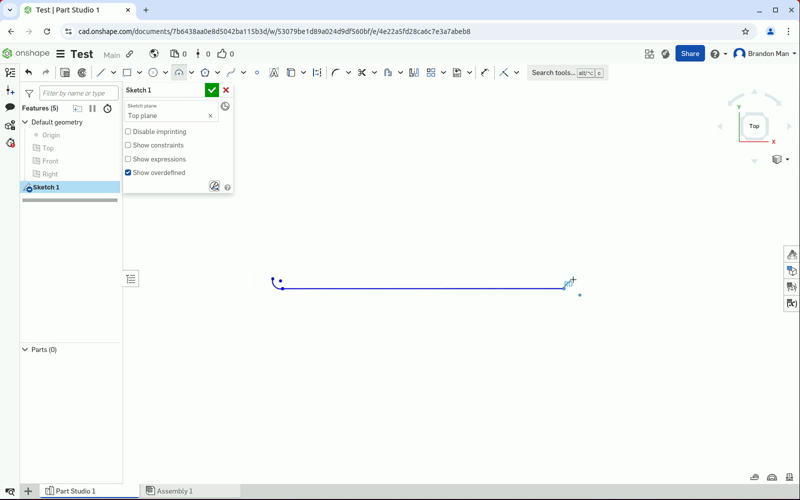
scroll(-6)
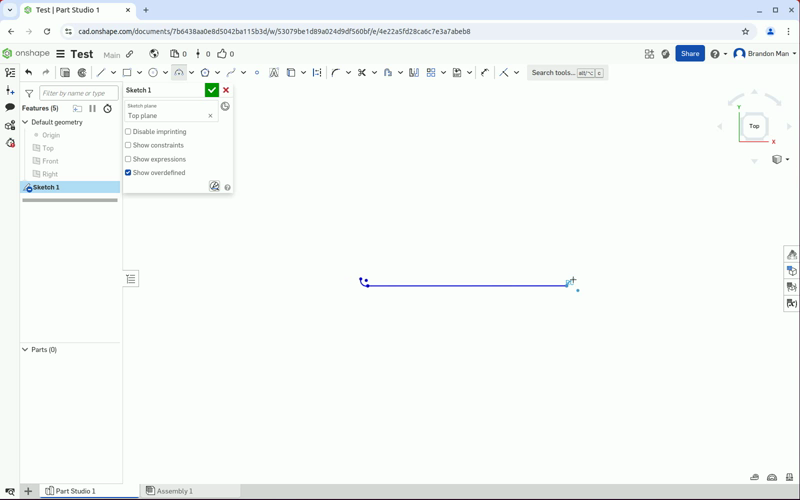
scroll(-6)
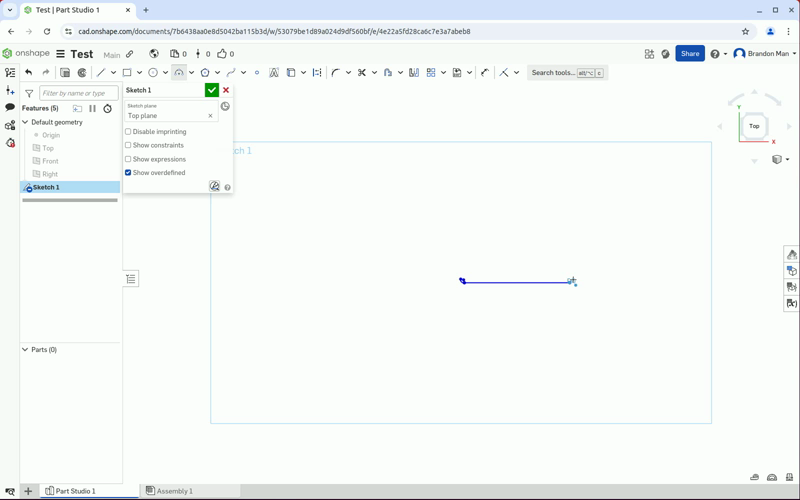
mouse_move(572, 282)
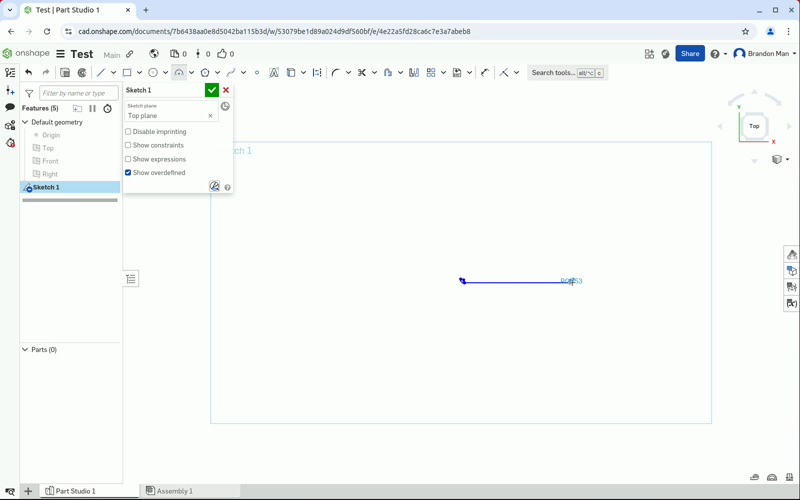
scroll(6)
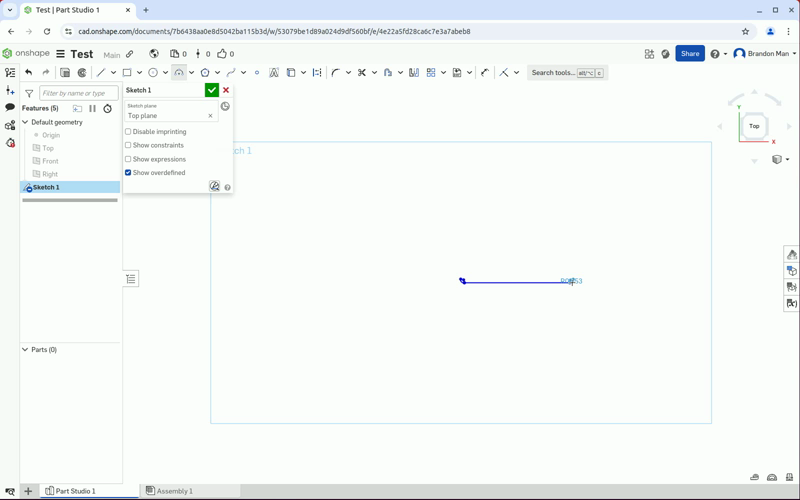
scroll(6)
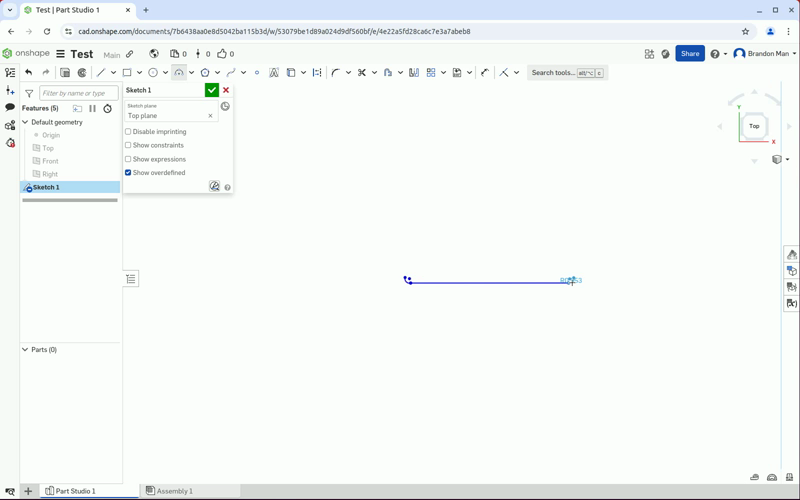
scroll(6)
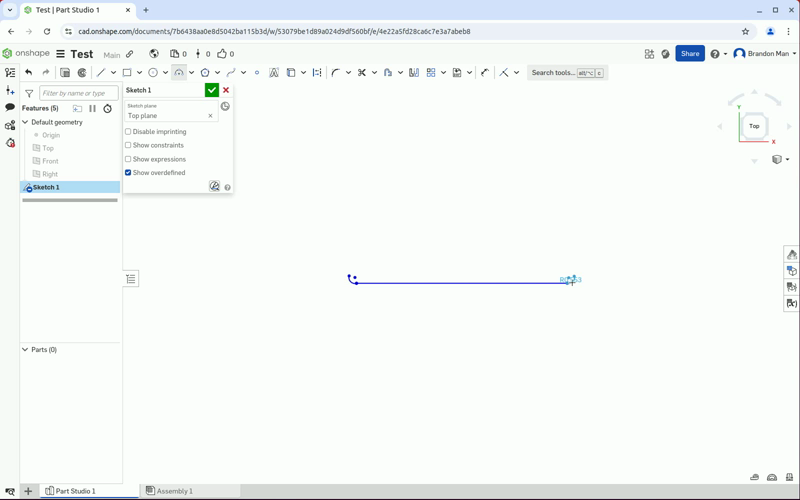
scroll(6)
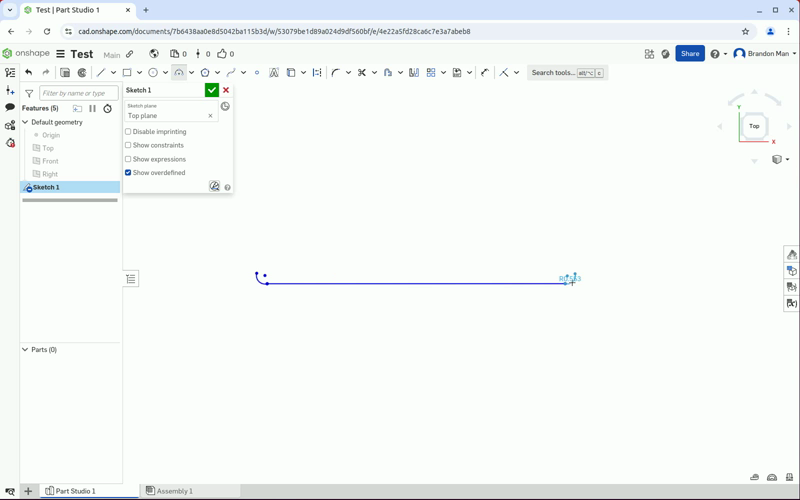
scroll(6)
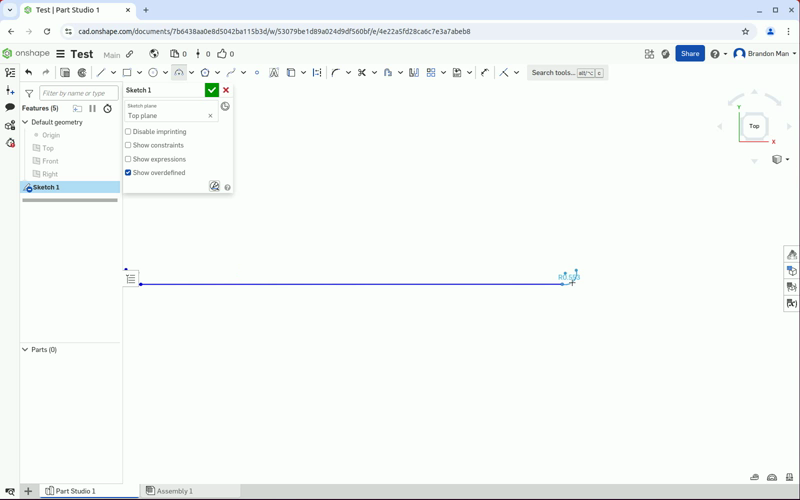
scroll(6)
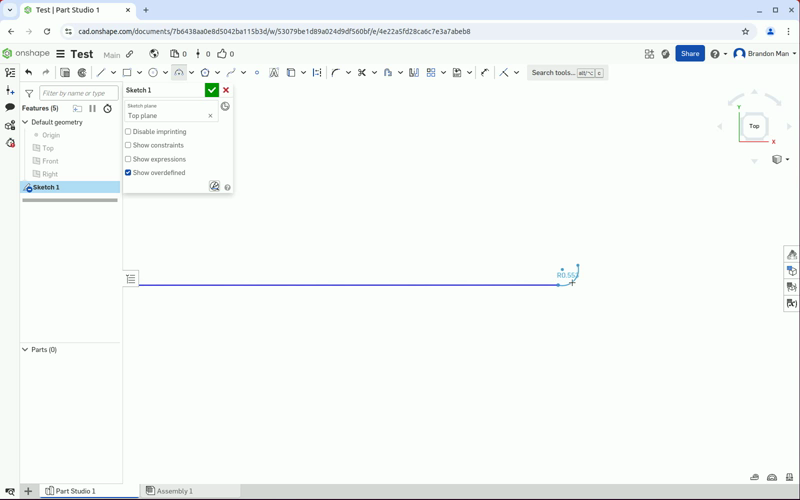
scroll(6)
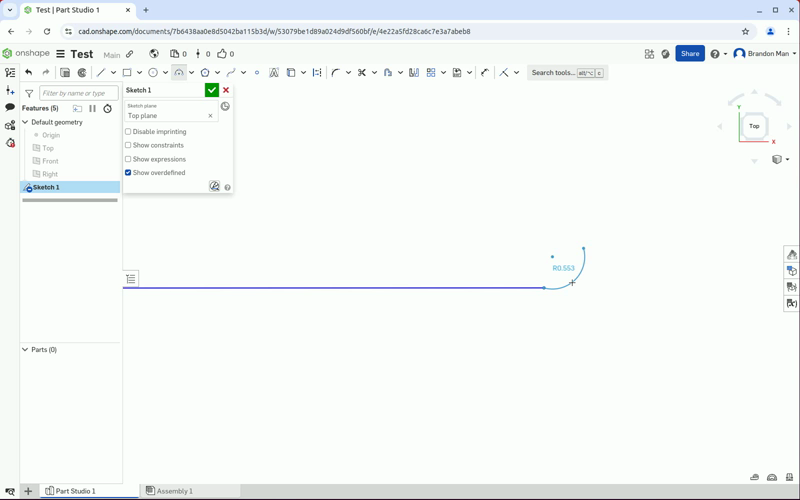
click(572, 282)
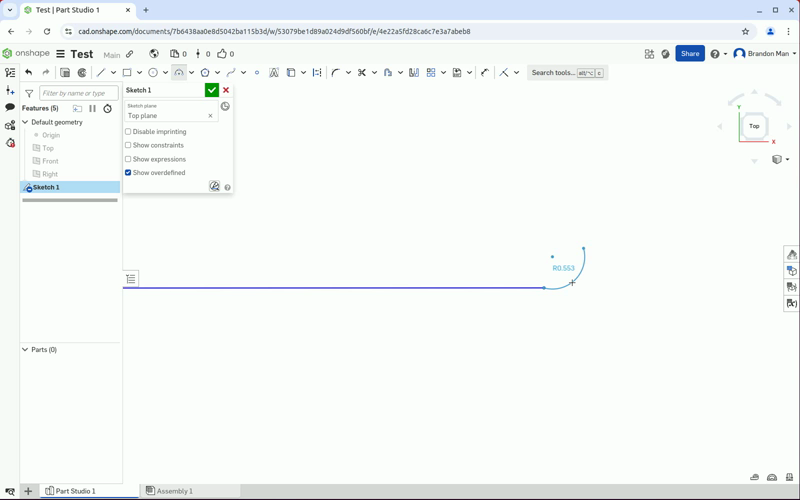
scroll(-6)
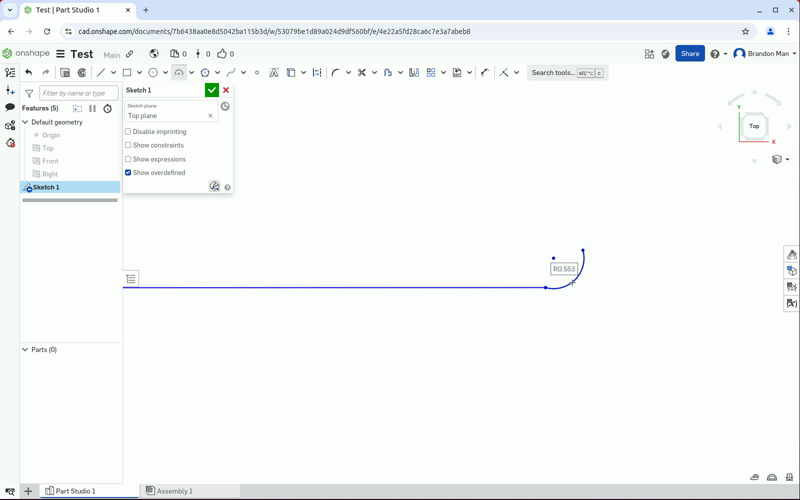
scroll(-6)
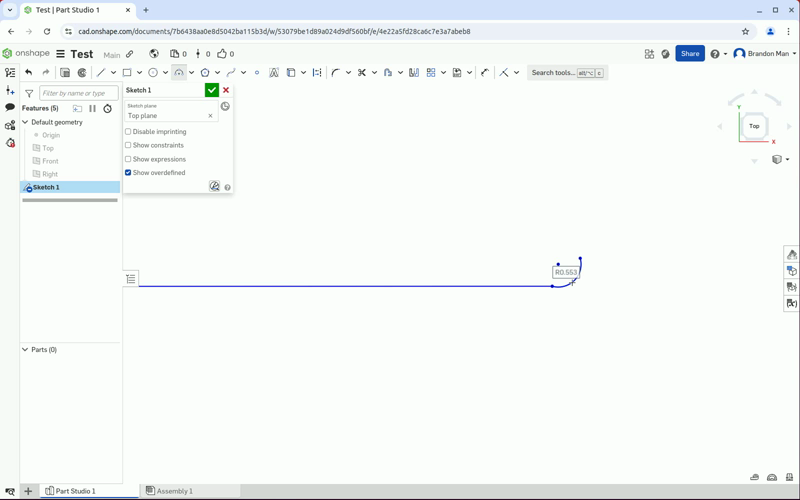
scroll(-6)
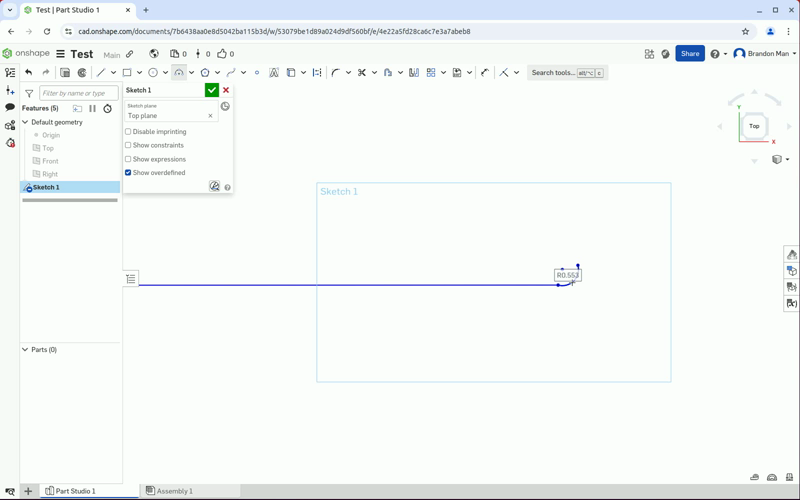
scroll(-6)
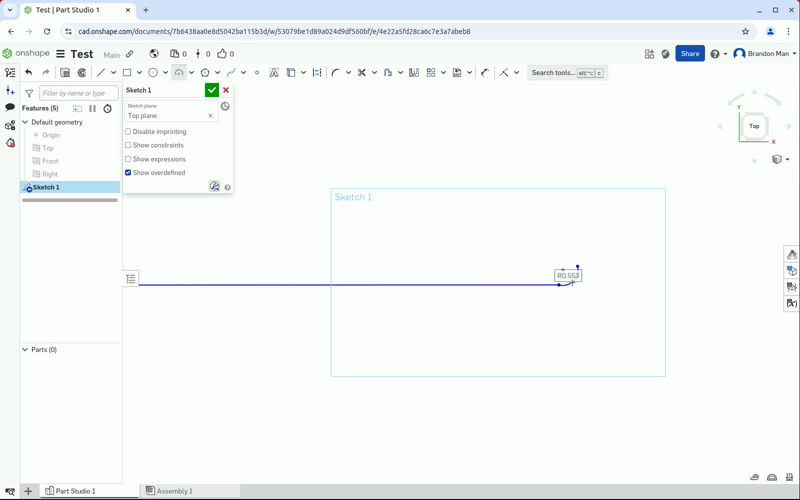
scroll(-6)
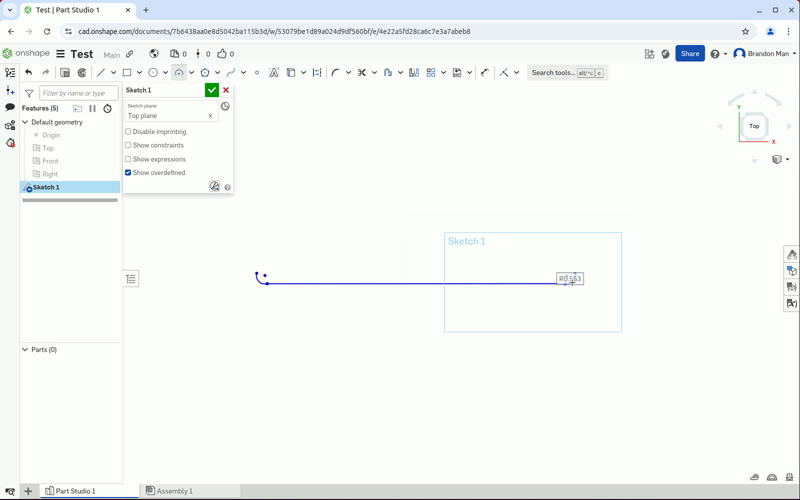
scroll(-6)
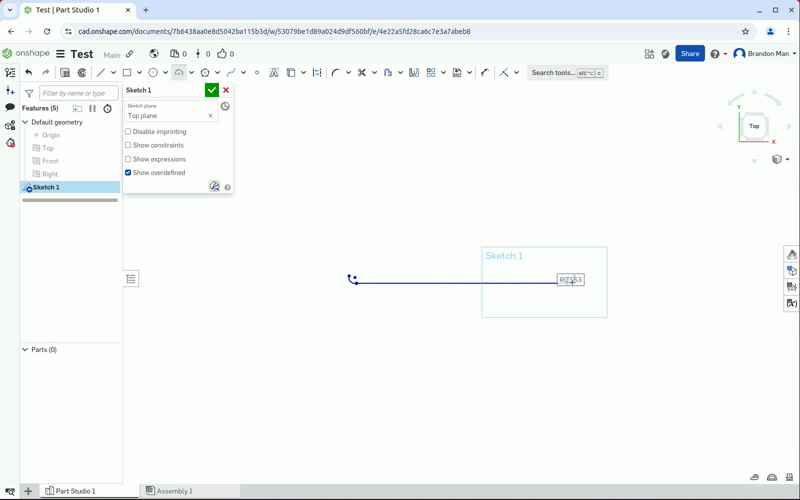
scroll(-6)
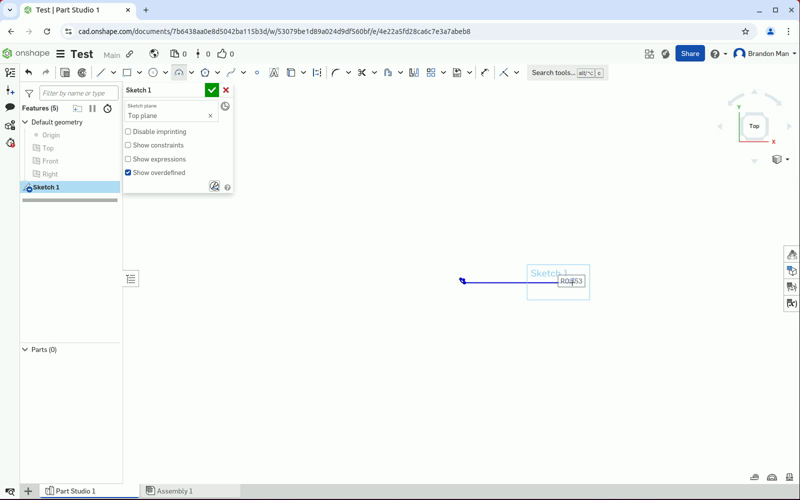
key_up(shift)
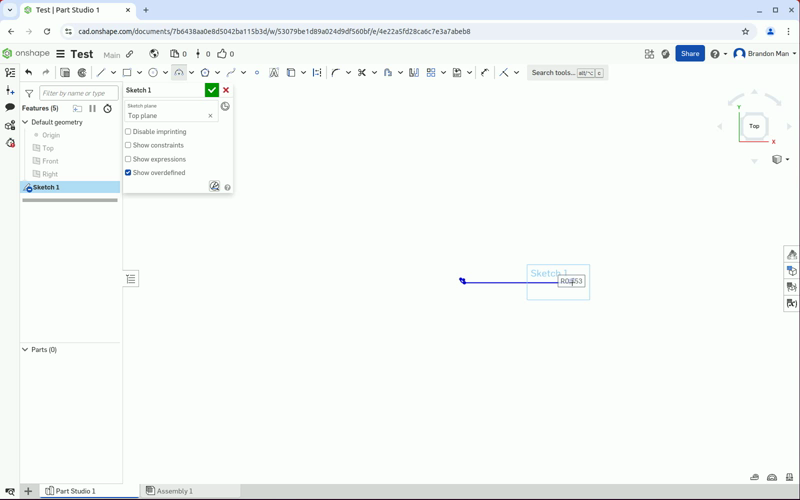
key(esc)
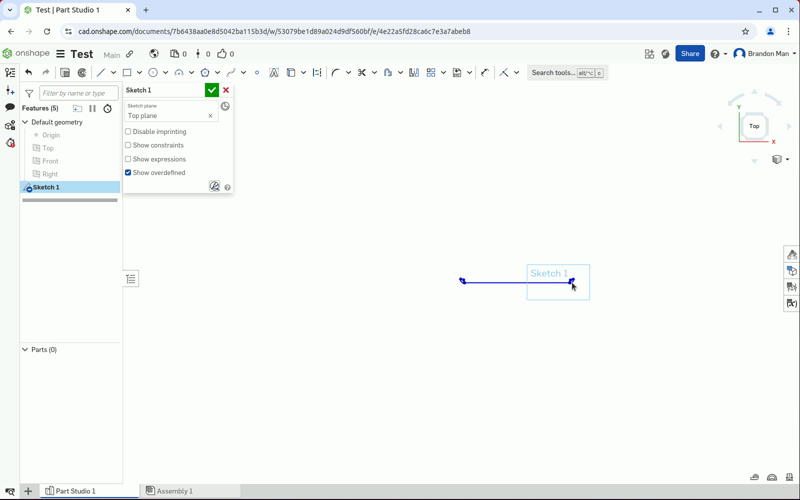
key(l)
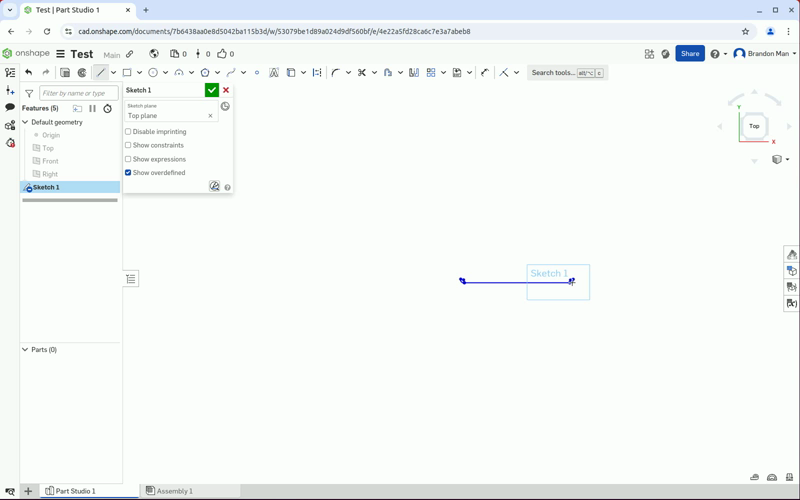
mouse_move(573, 279)
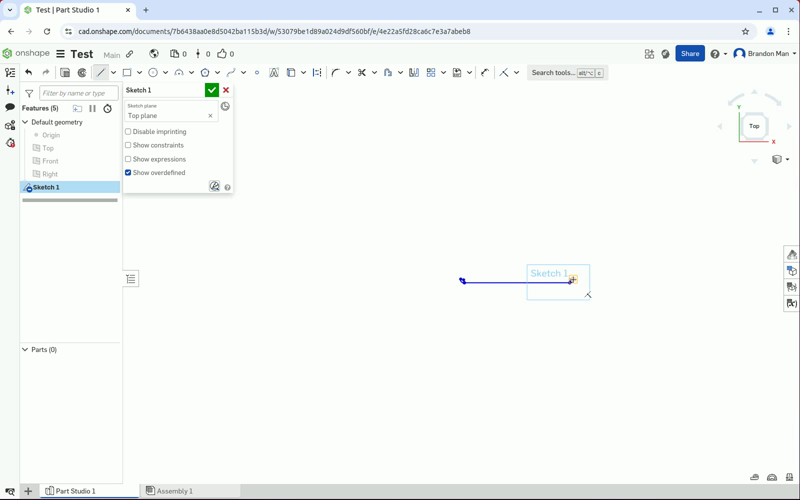
scroll(6)
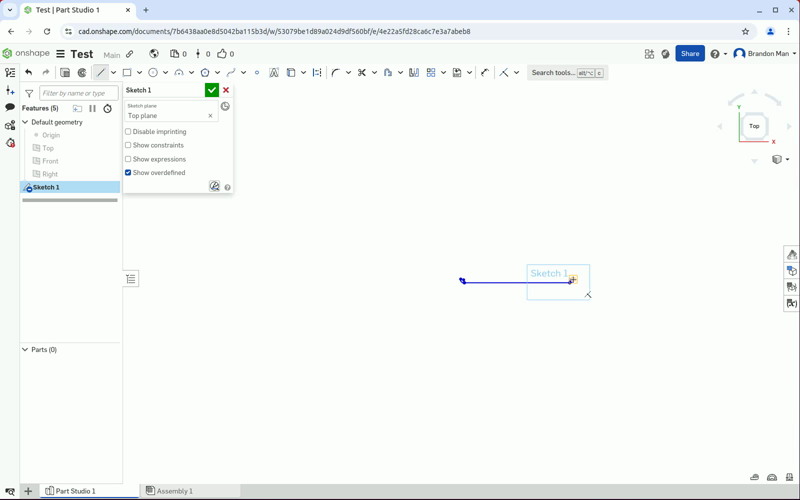
scroll(6)
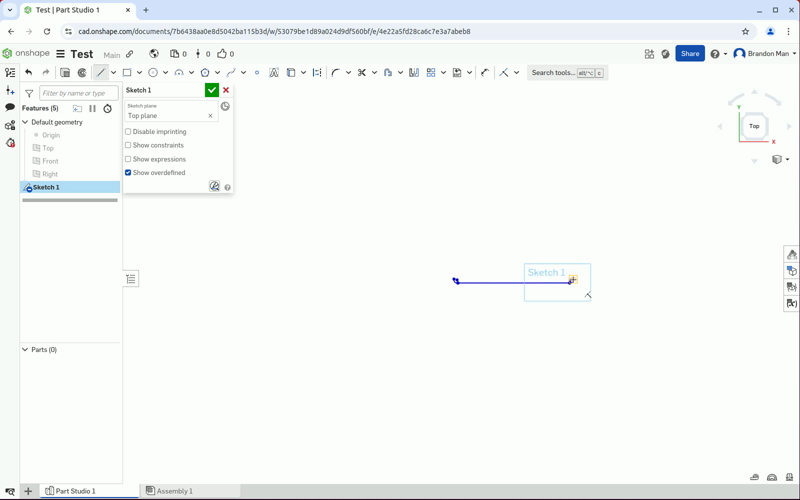
scroll(6)
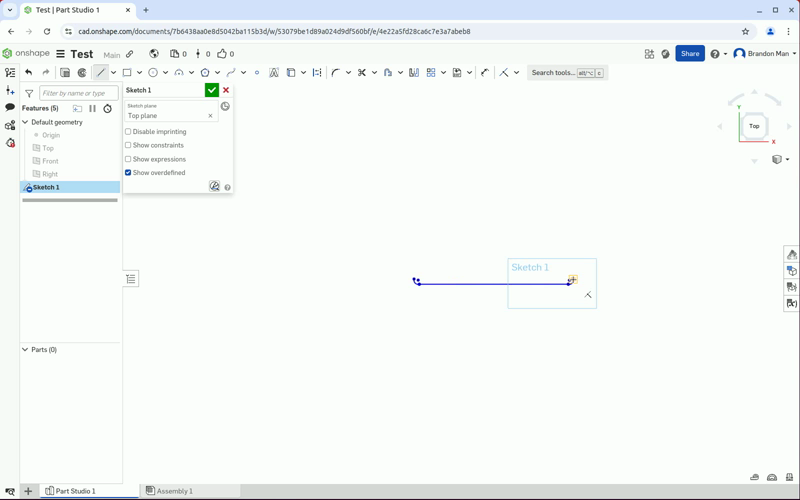
scroll(6)
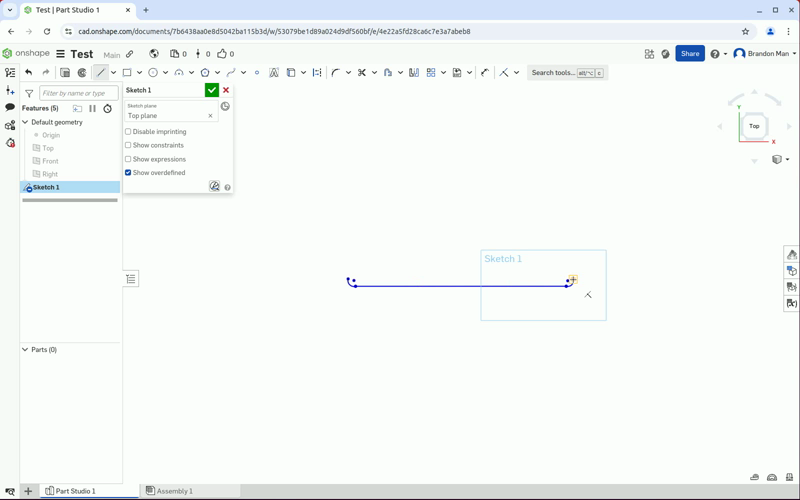
scroll(6)
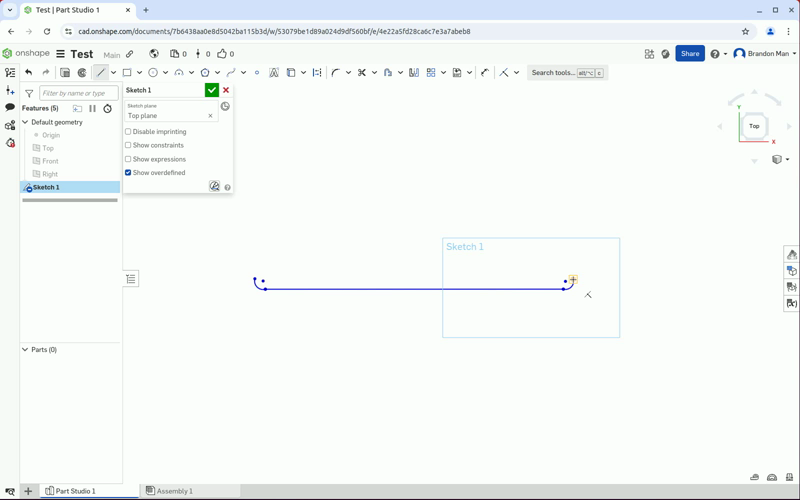
scroll(6)
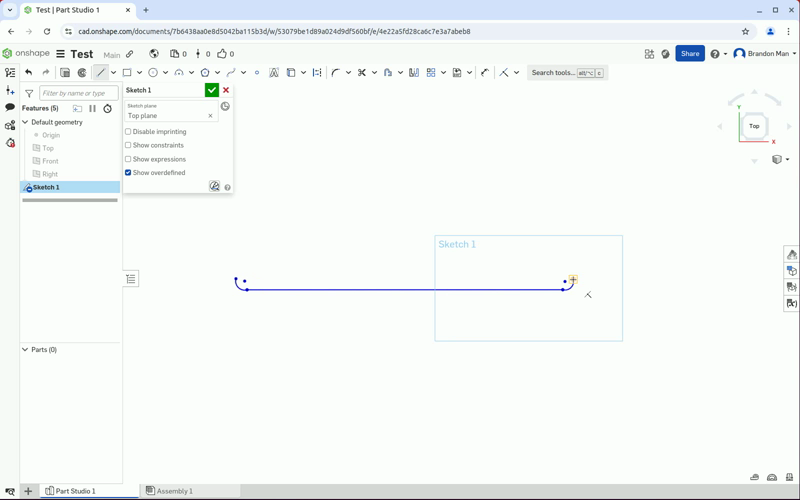
scroll(6)
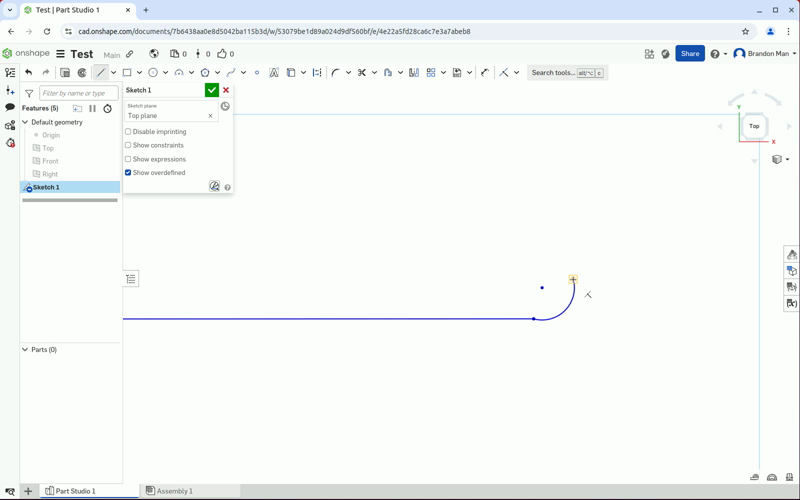
click(573, 279)
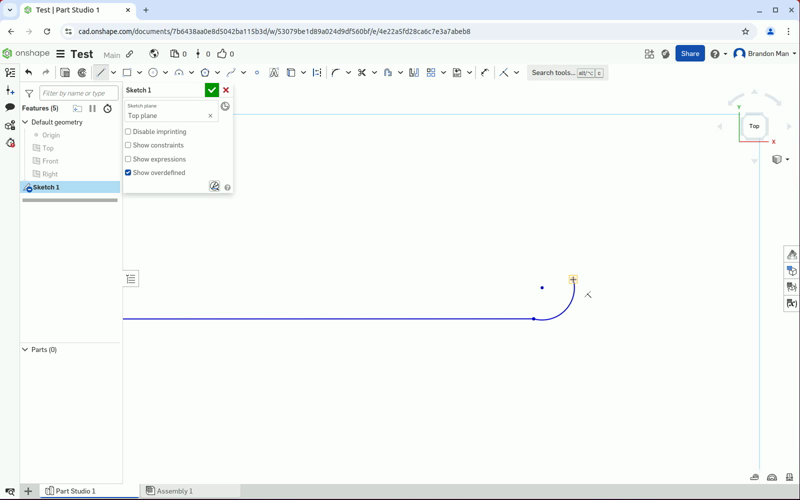
scroll(-6)
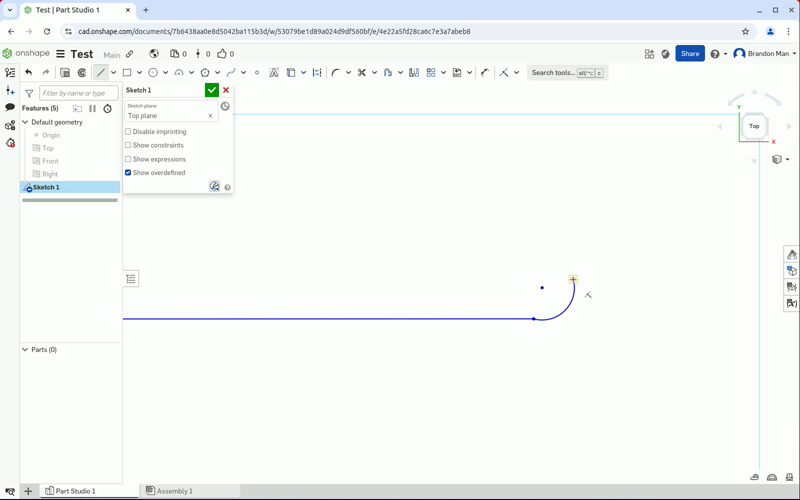
scroll(-6)
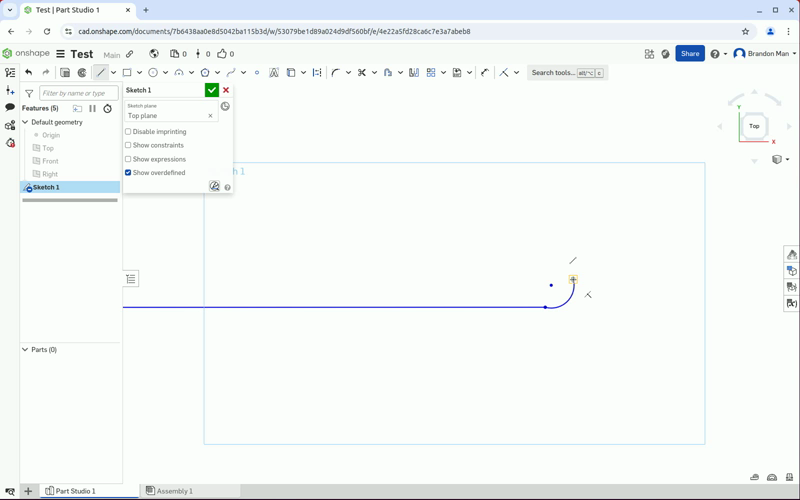
scroll(-6)
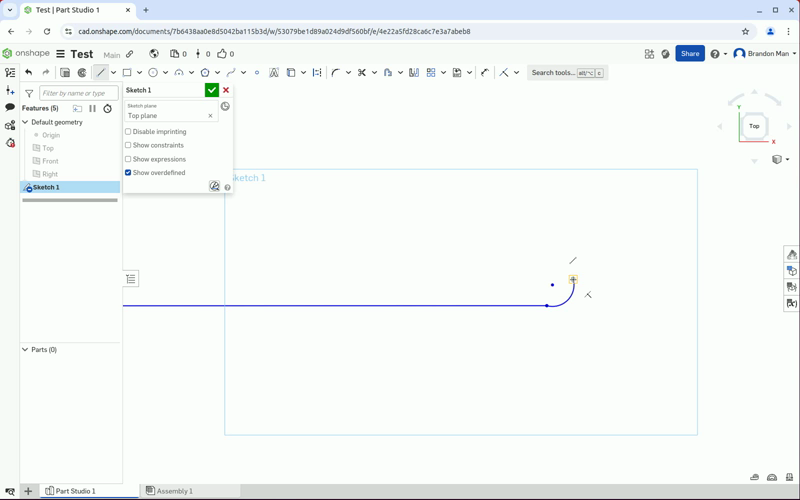
scroll(-6)
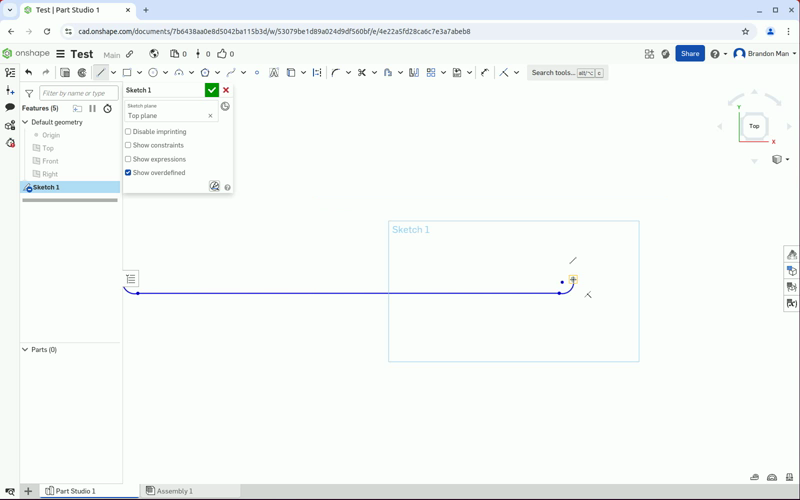
scroll(-6)
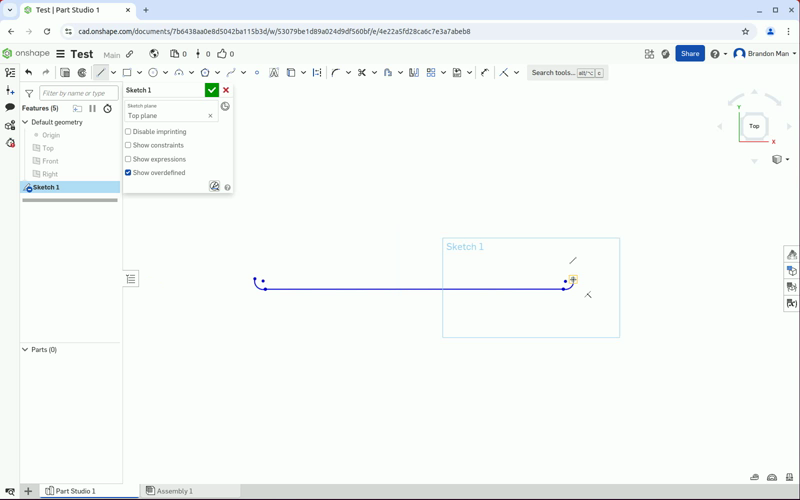
scroll(-6)
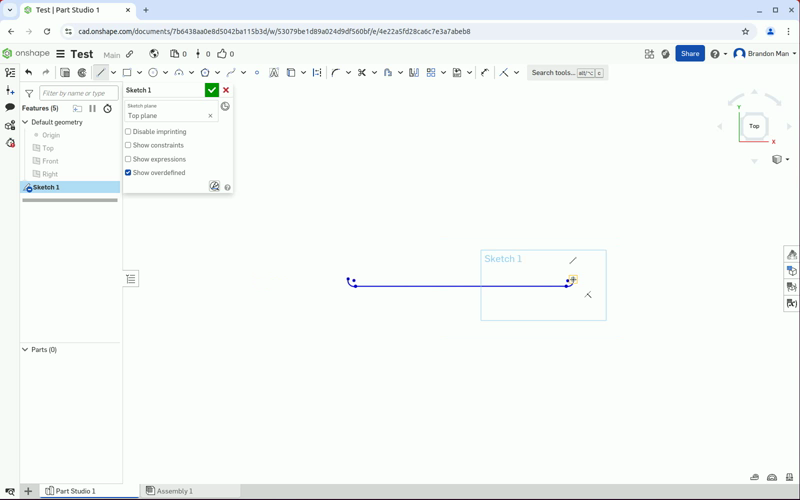
scroll(-6)
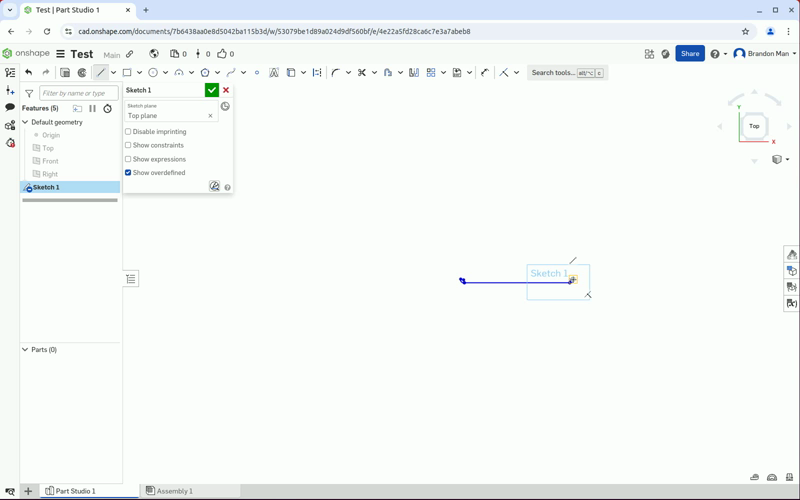
key_down(shift)
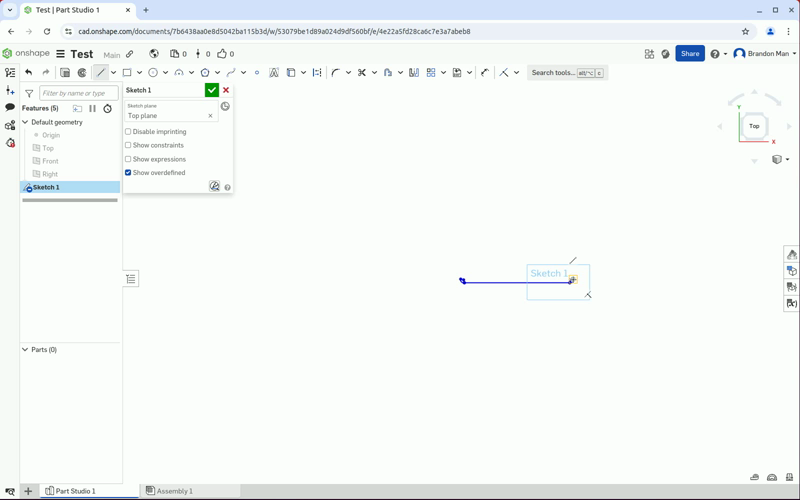
mouse_move(589, 279)
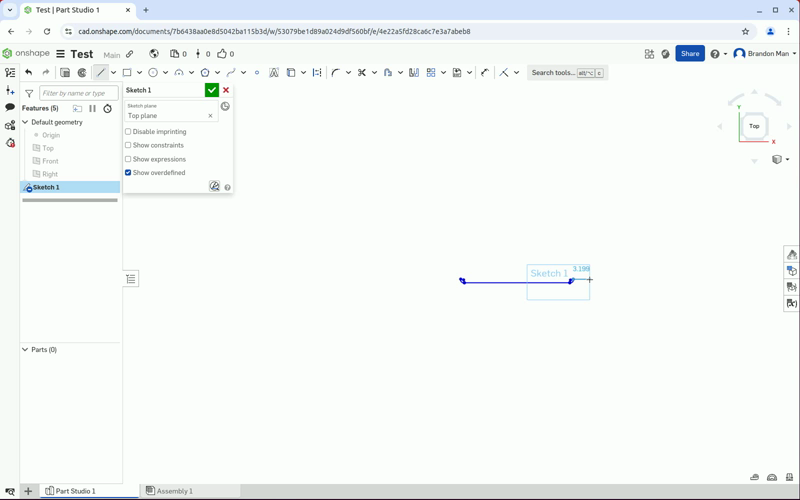
mouse_move(573, 243)
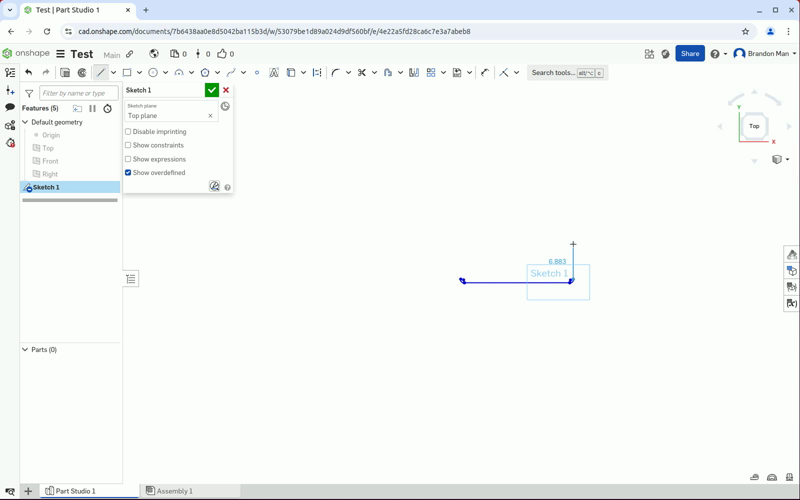
click(573, 243)
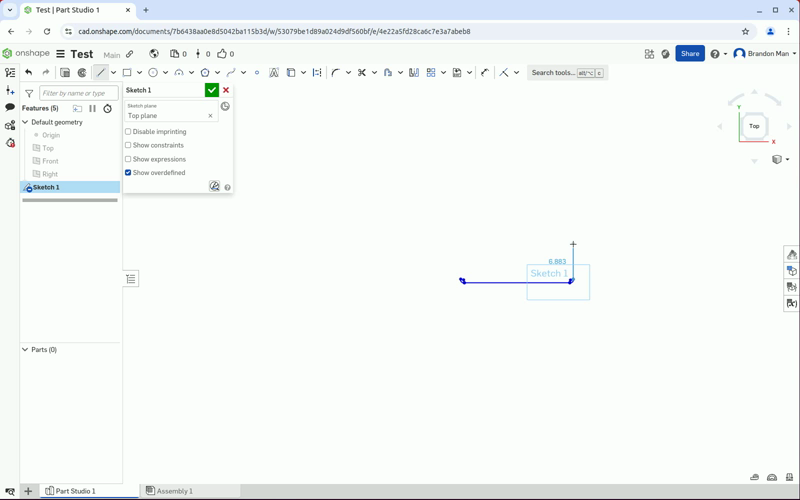
key_up(shift)
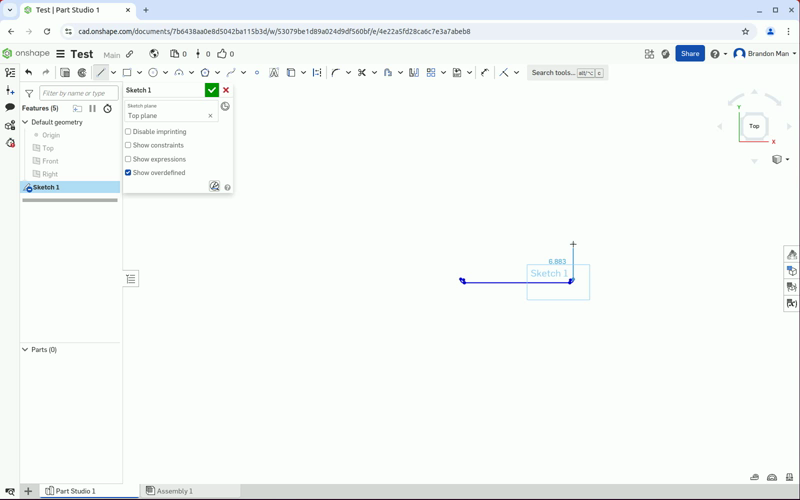
key_down(shift)
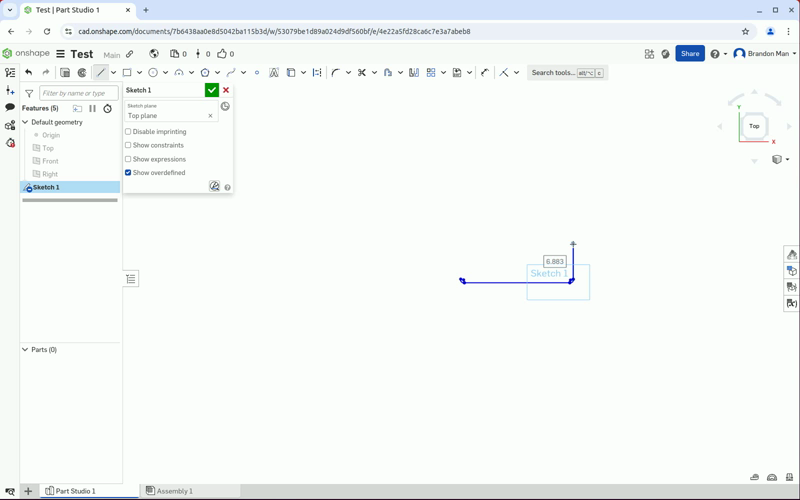
mouse_move(460, 243)
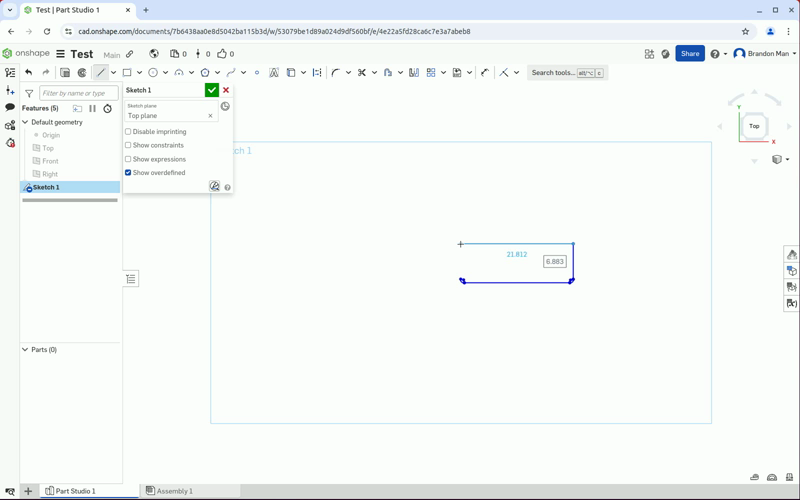
click(460, 243)
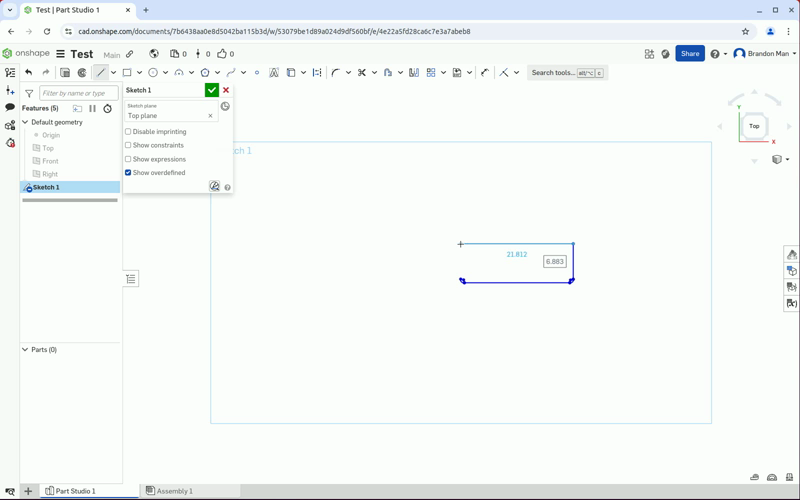
key_up(shift)
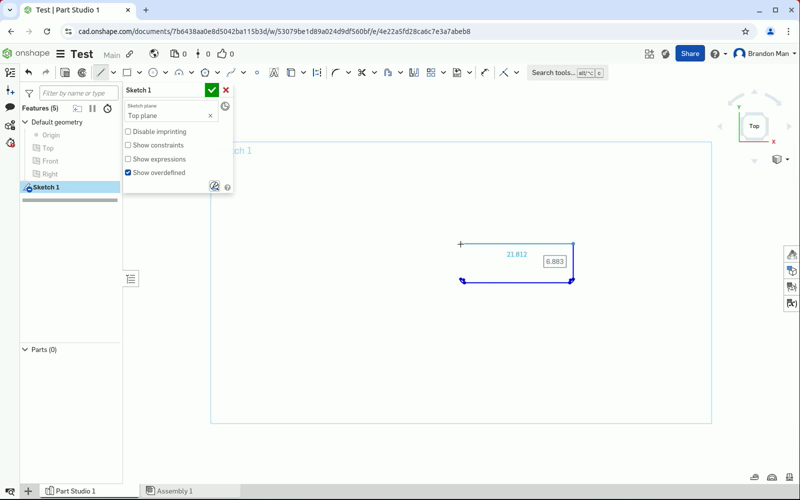
mouse_move(490, 243)
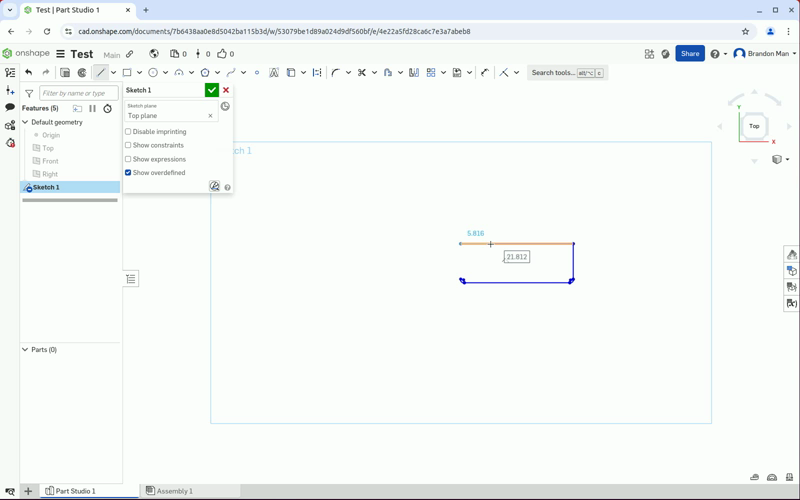
key_down(shift)
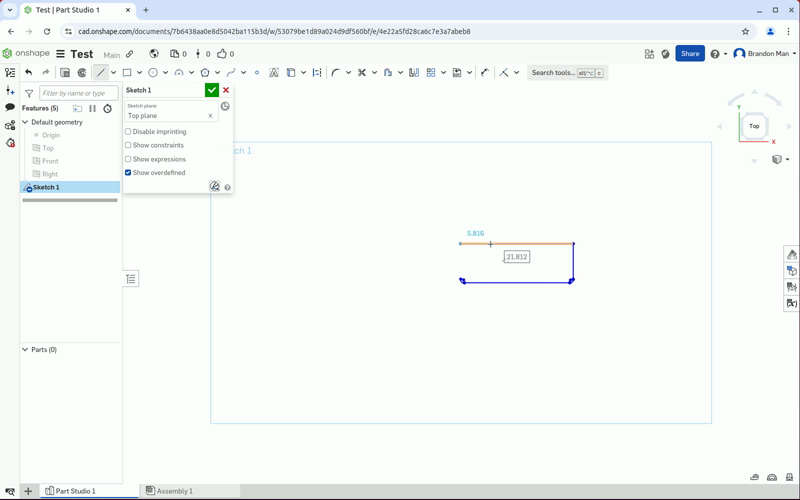
mouse_move(460, 279)
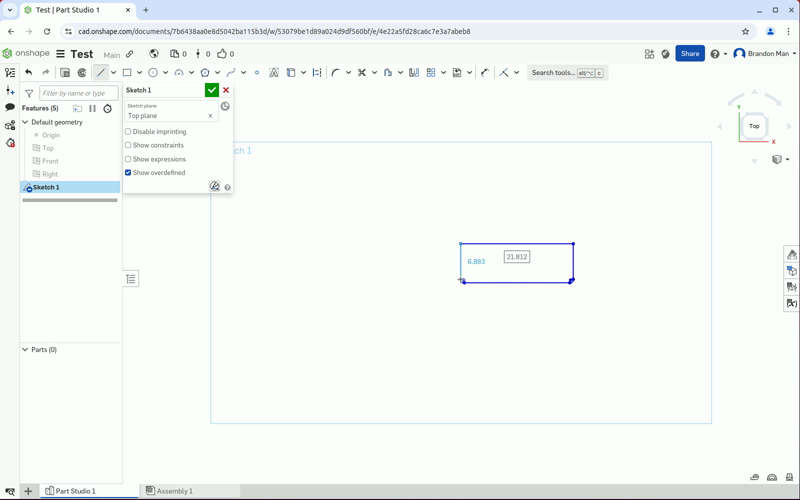
scroll(6)
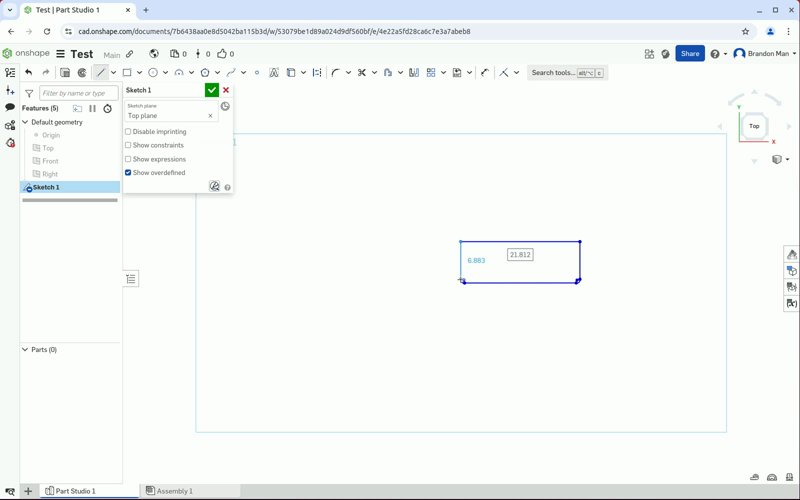
scroll(6)
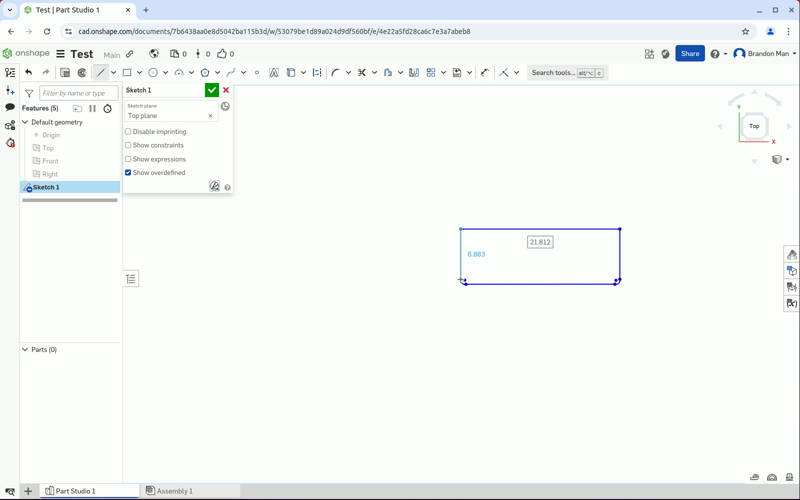
scroll(6)
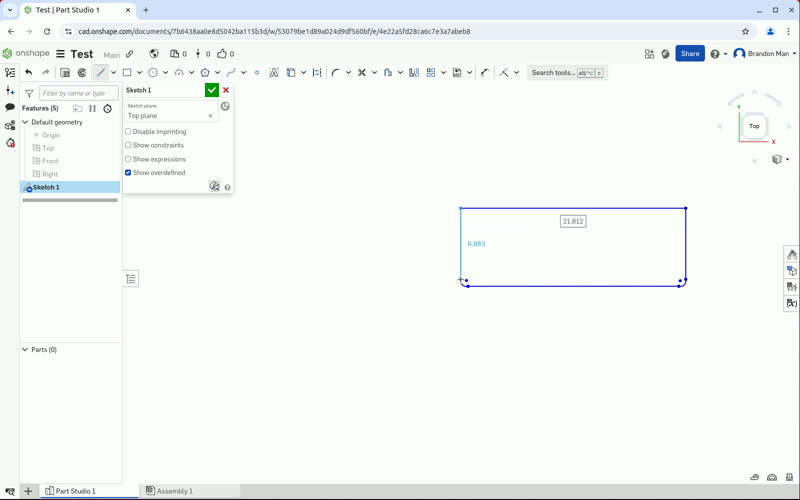
scroll(6)
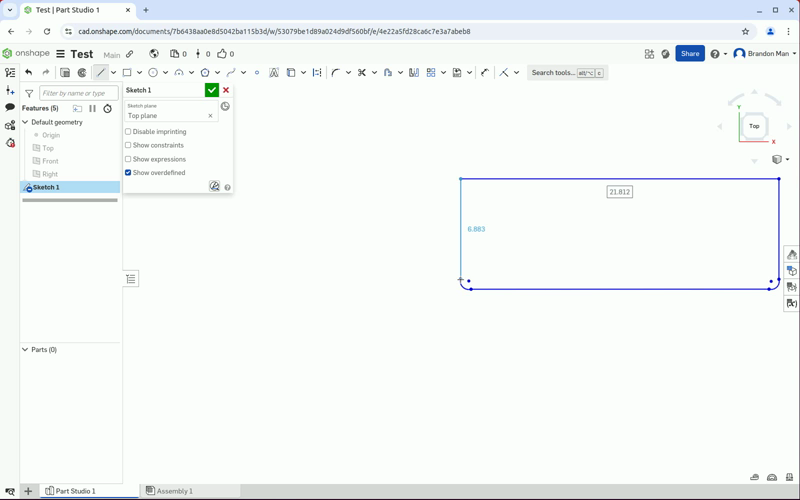
scroll(6)
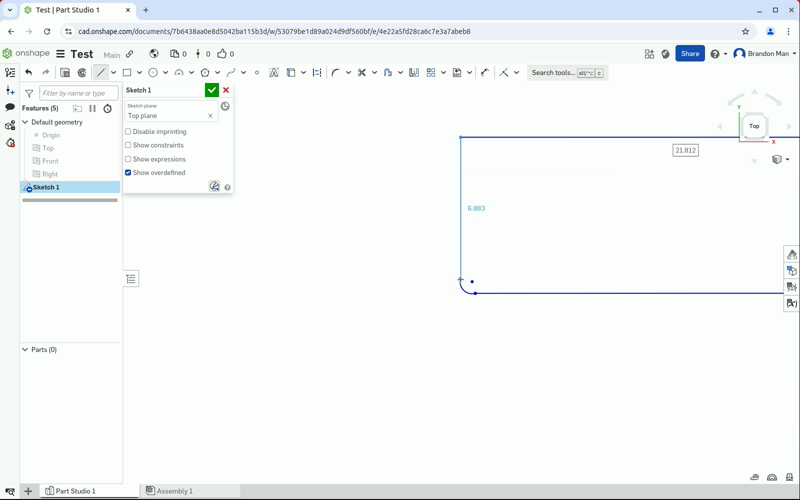
scroll(6)
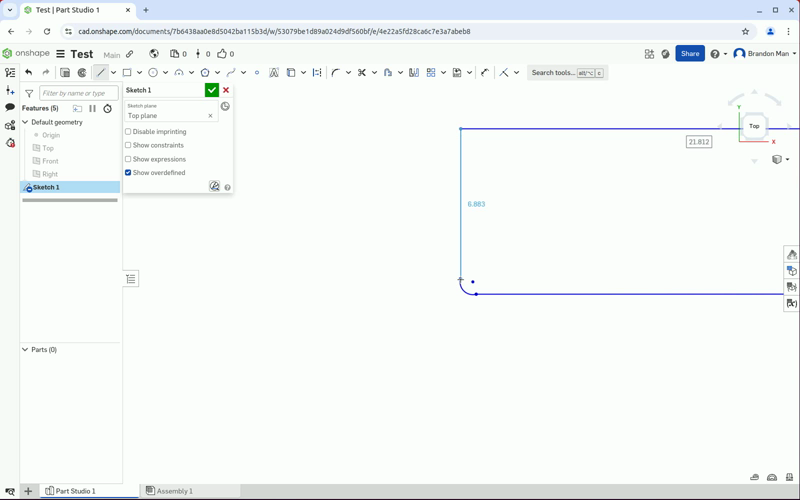
scroll(6)
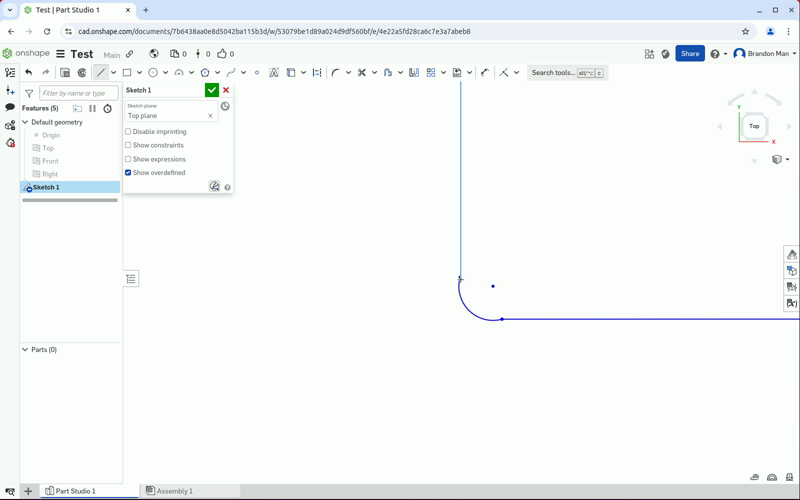
key_up(shift)
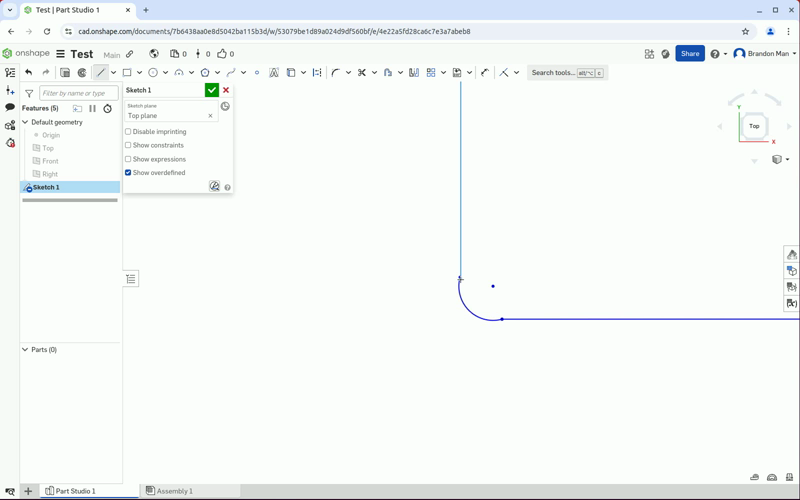
click(460, 279)
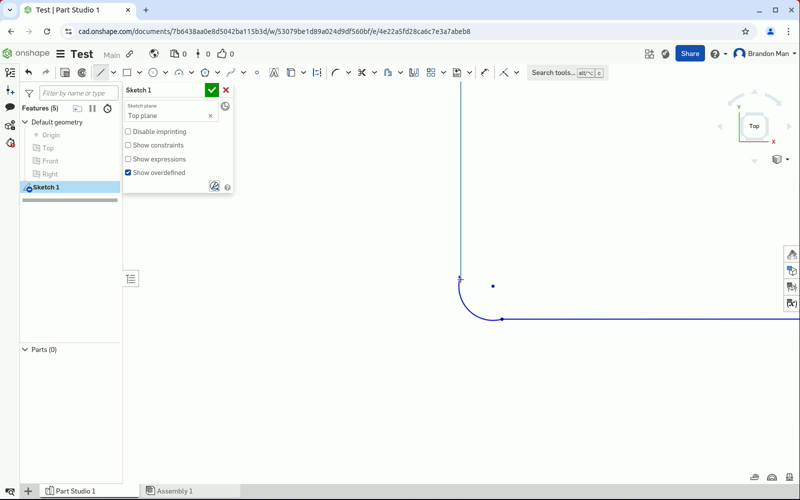
scroll(-6)
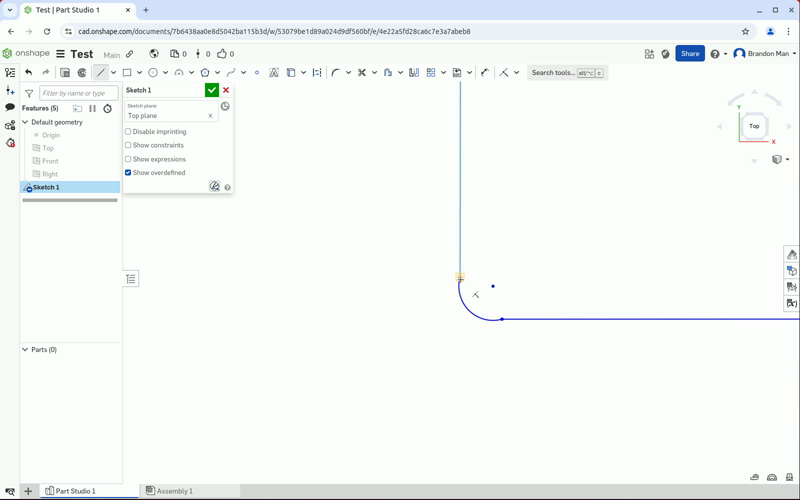
scroll(-6)
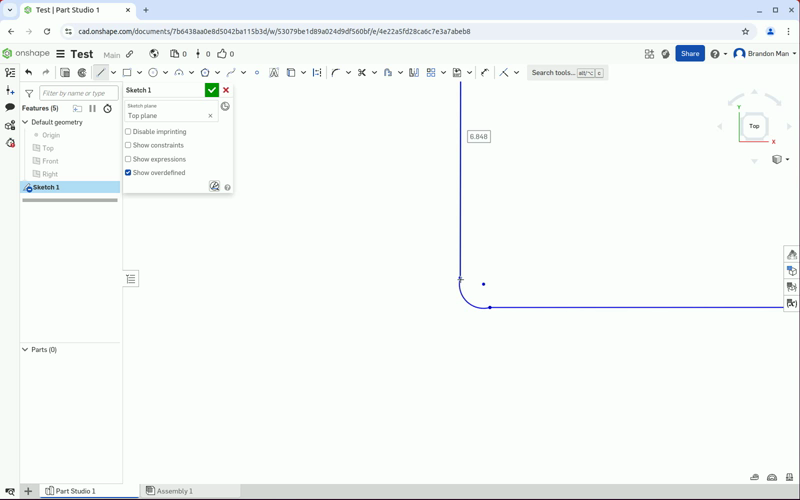
scroll(-6)
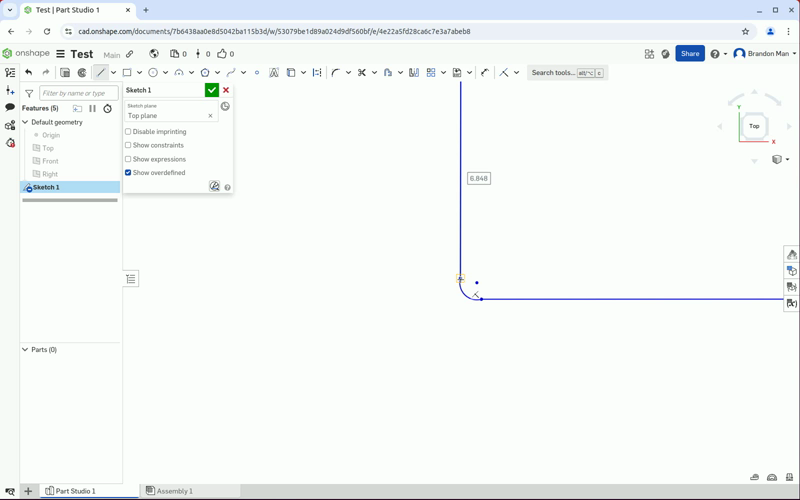
scroll(-6)
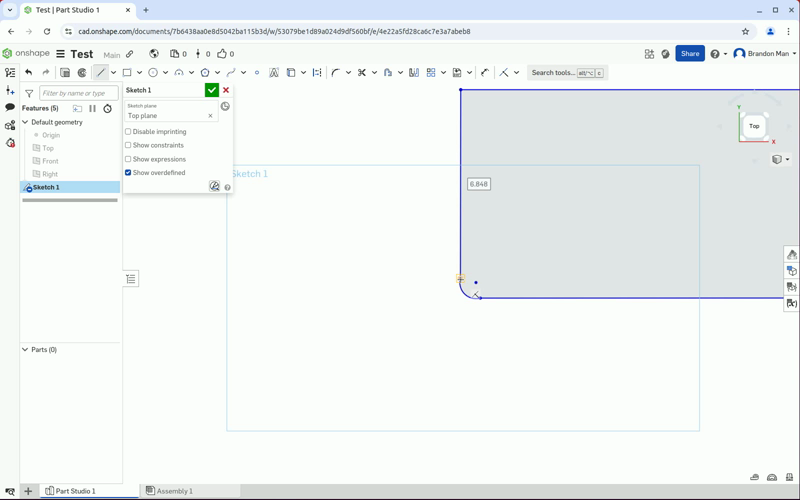
scroll(-6)
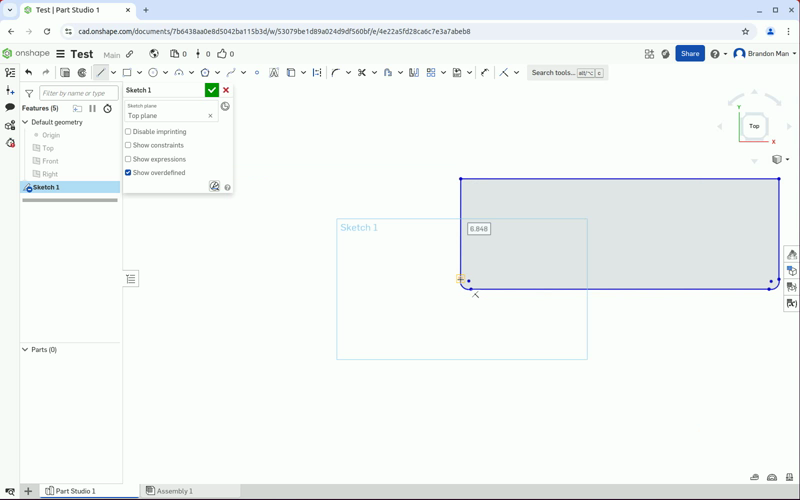
scroll(-6)
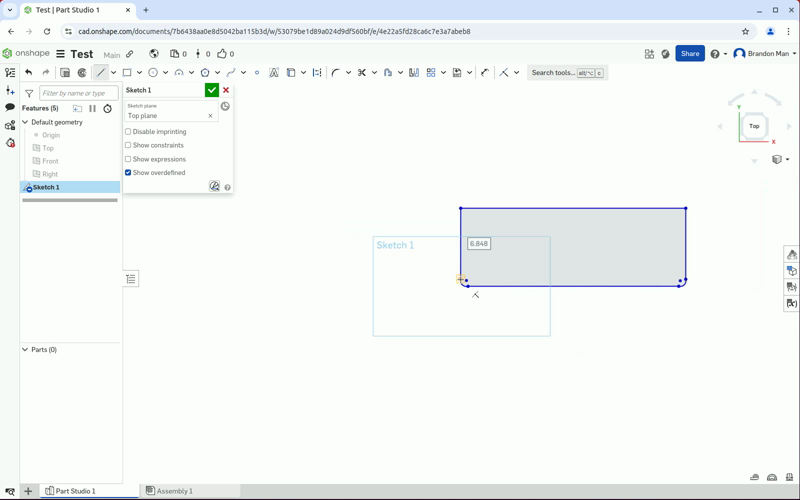
scroll(-6)
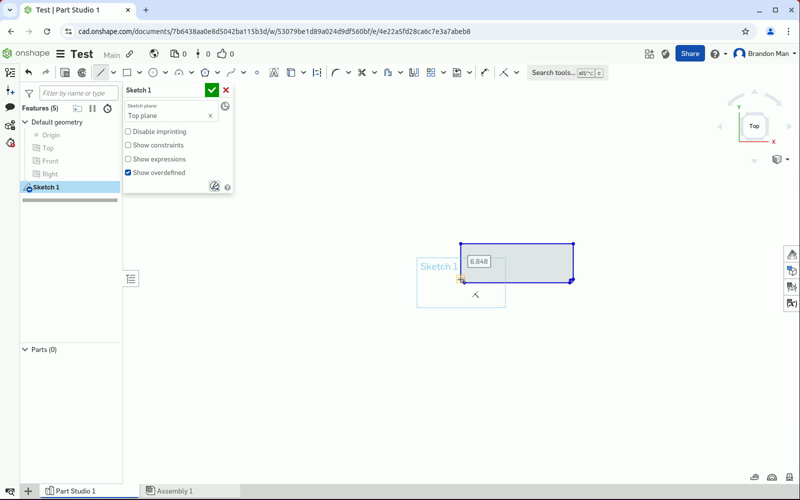
key(esc)
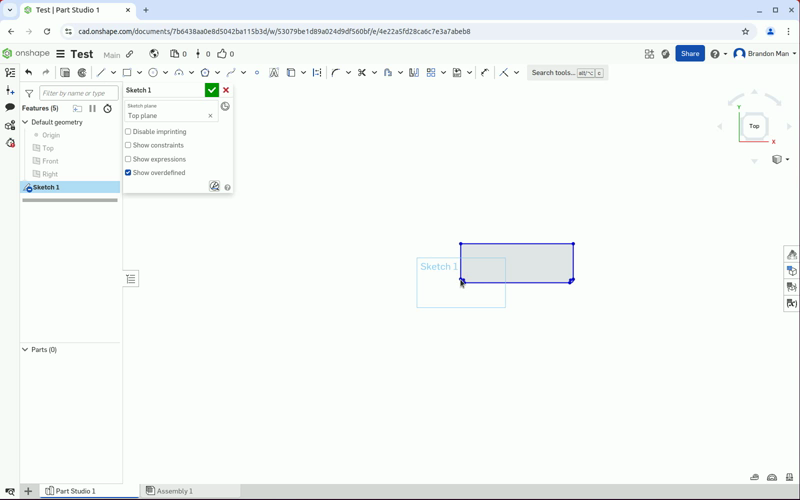
mouse_move(479, 269)
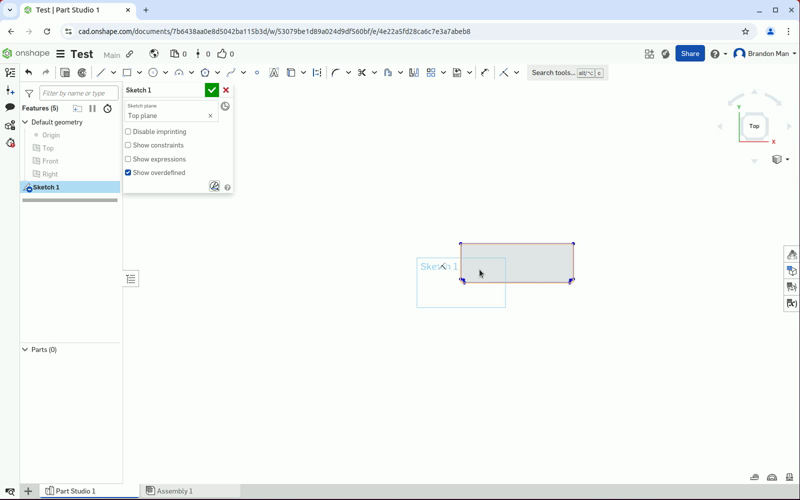
click(479, 269)
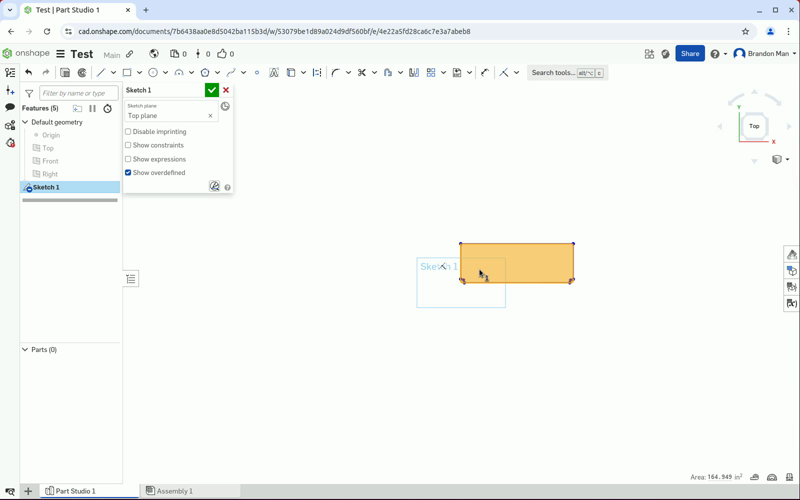
mouse_move(73, 352)
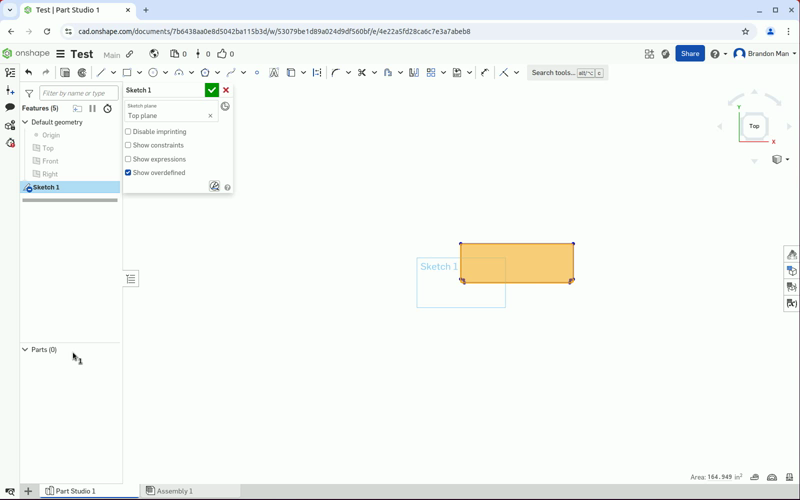
key(shift+y)
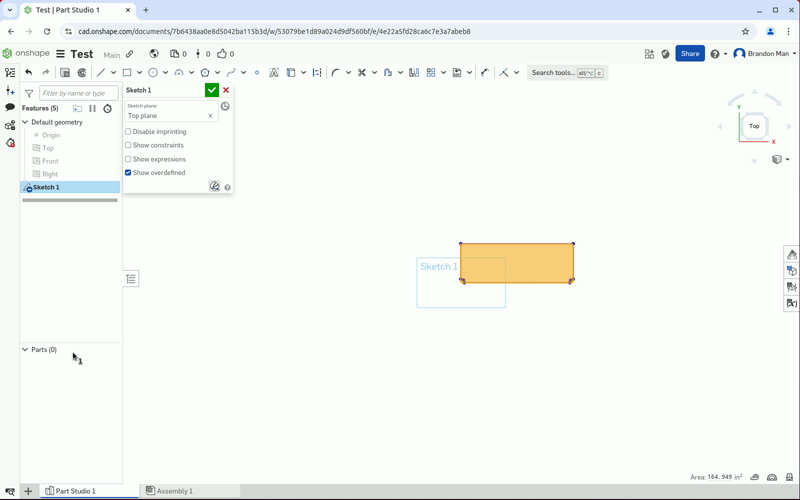
key(shift+e)
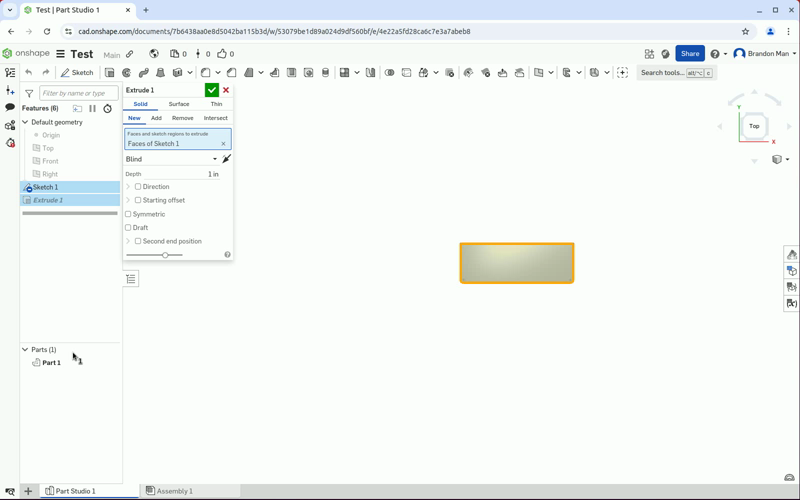
mouse_move(143, 106)
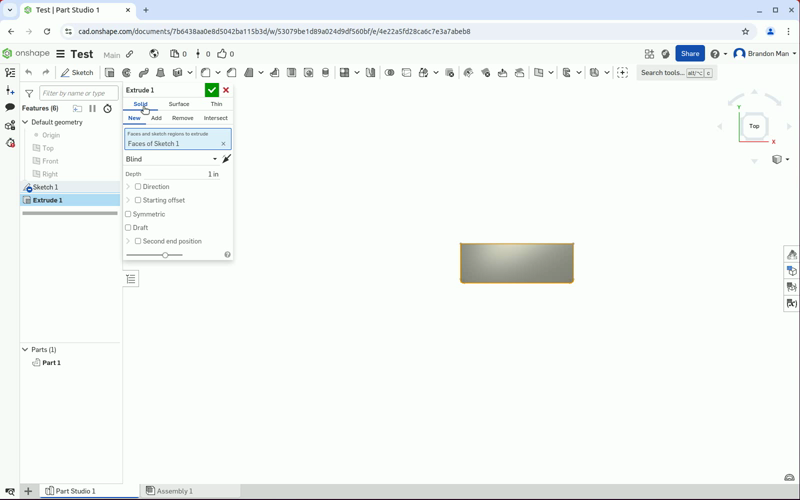
click(143, 106)
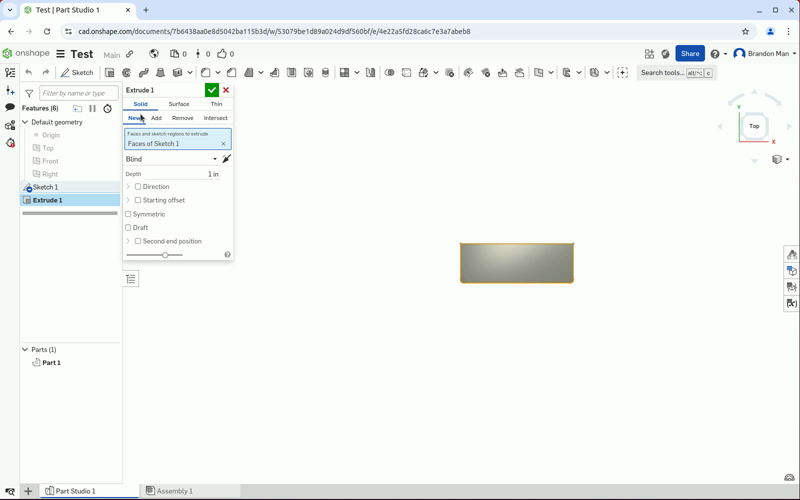
mouse_move(137, 120)
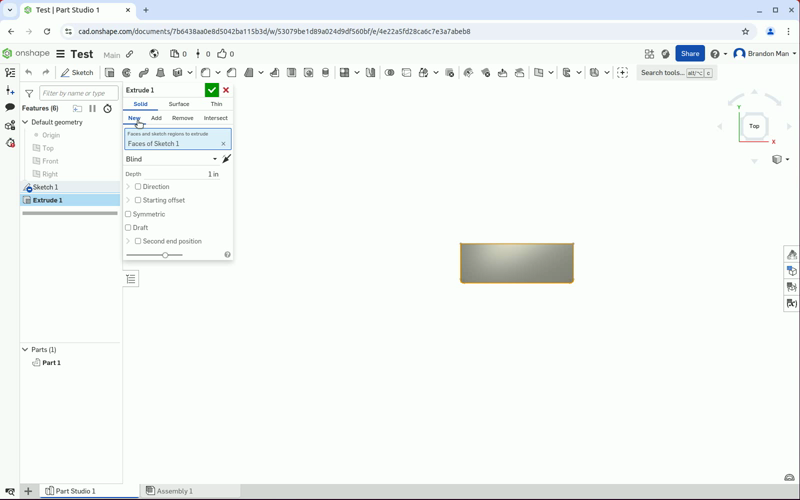
click(137, 120)
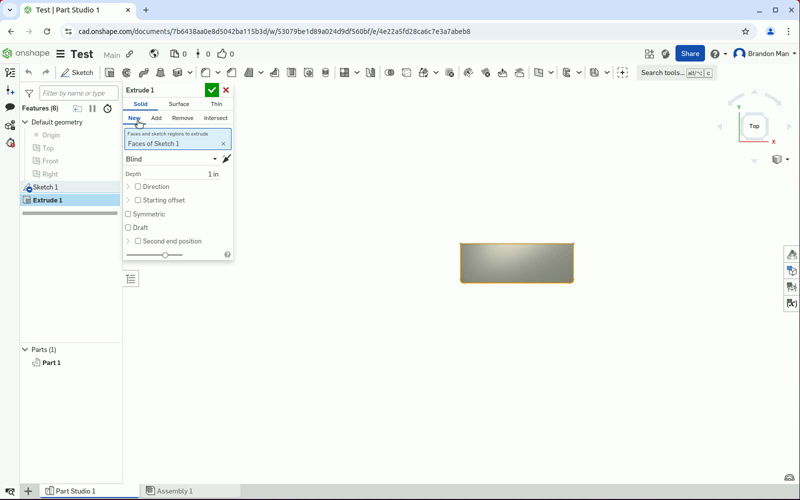
key(tab, 4)
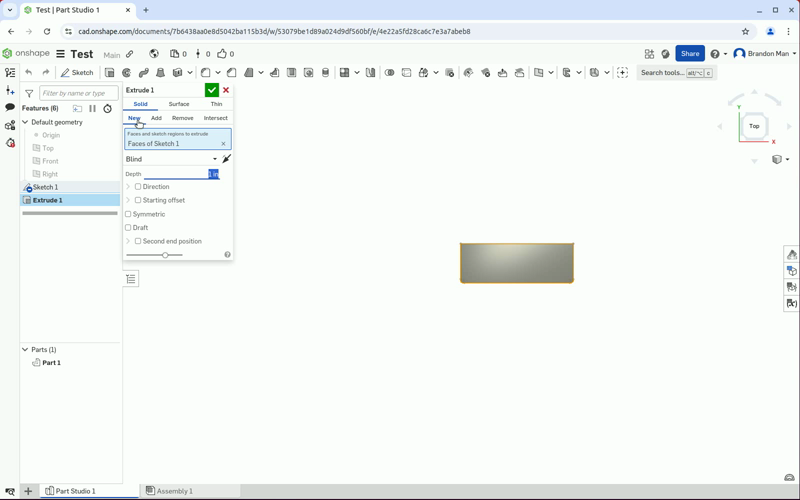
text(0.481)
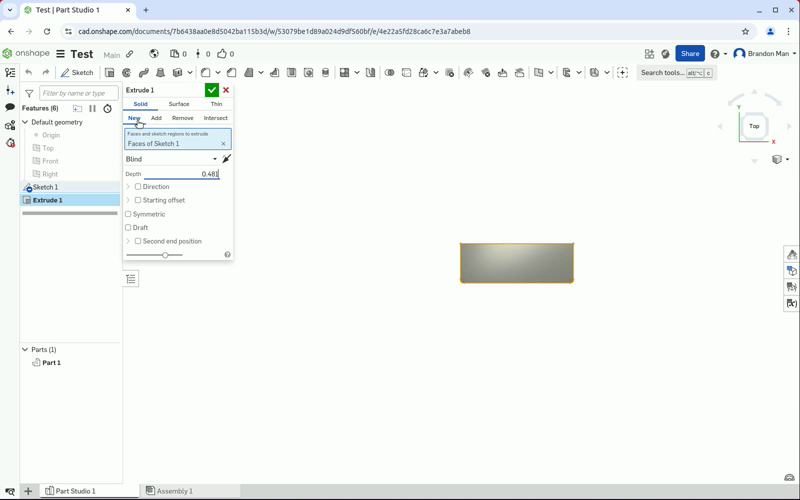
key(enter)
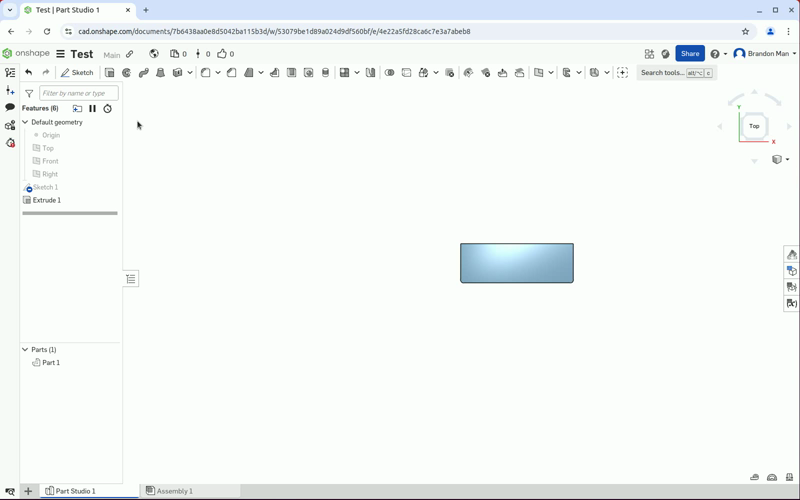
key(shift+h)
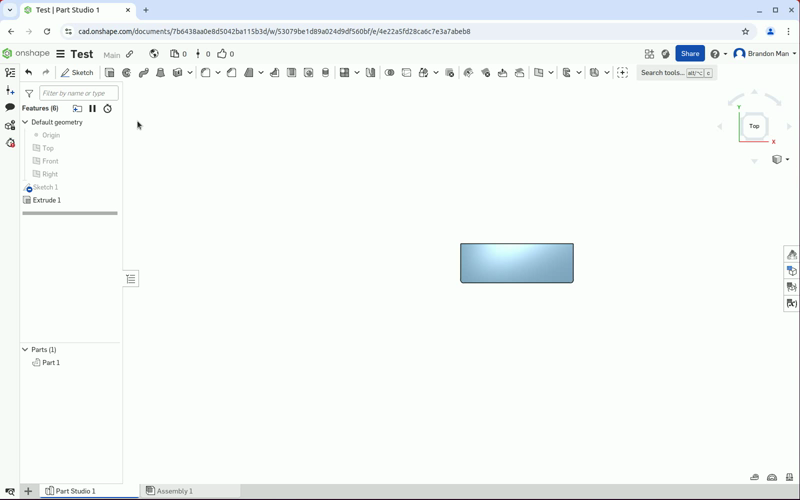
key(shift+h)
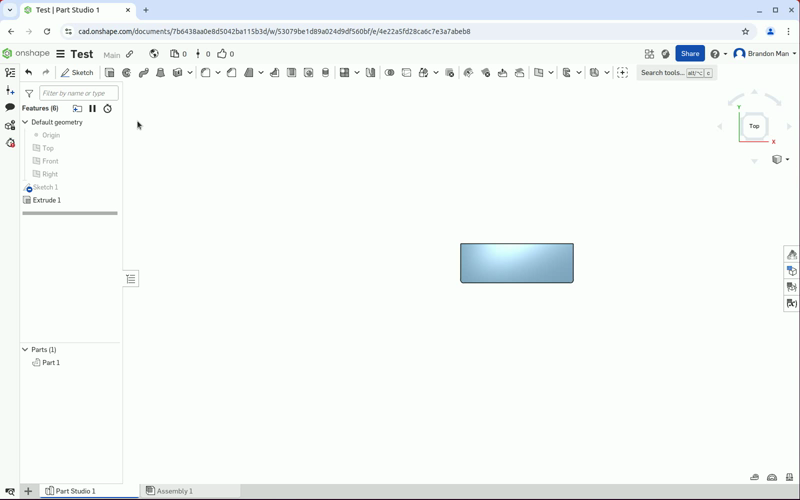
mouse_move(73, 189)
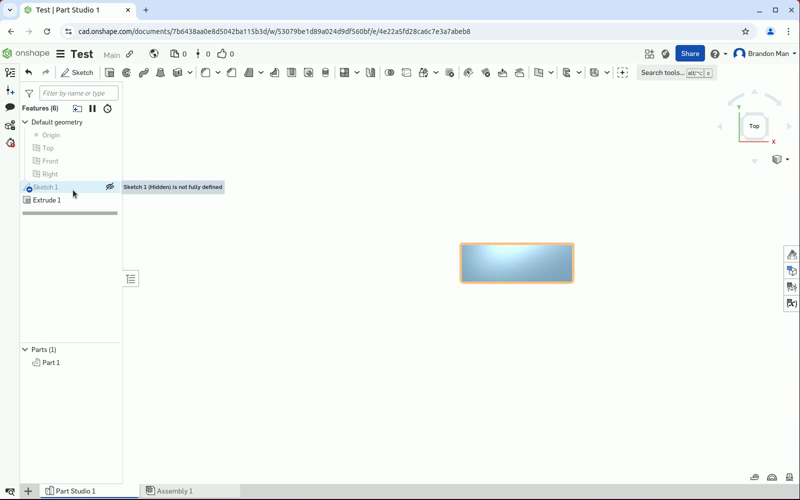
click(73, 189)
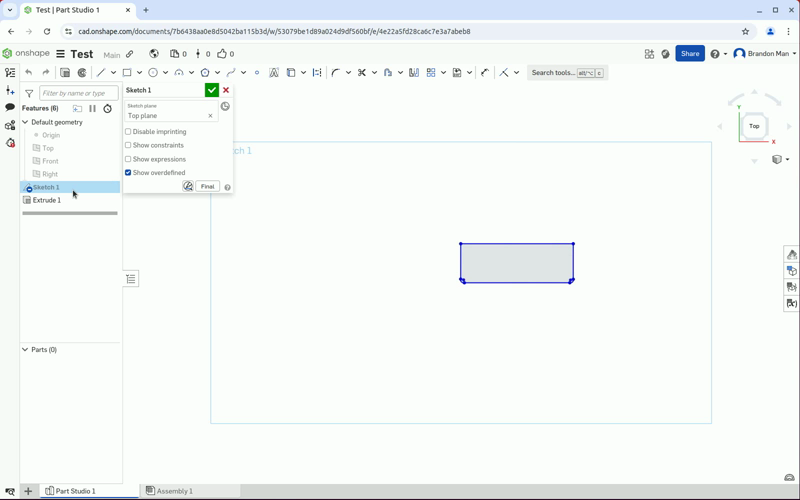
mouse_move(229, 92)
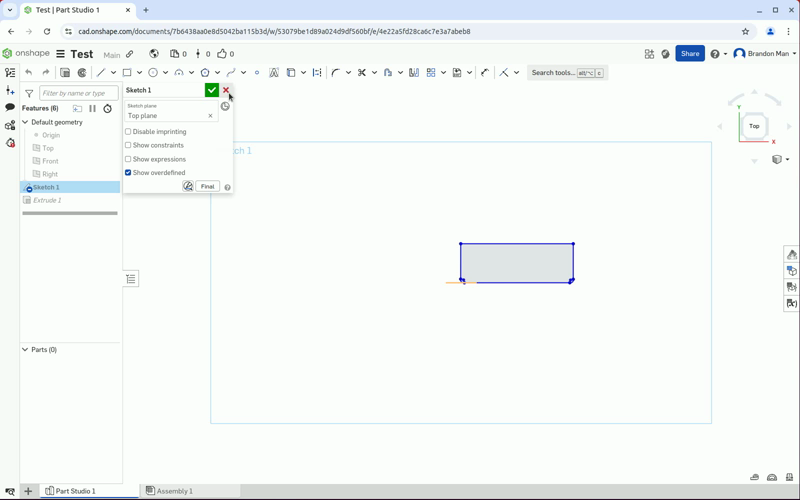
click(229, 92)
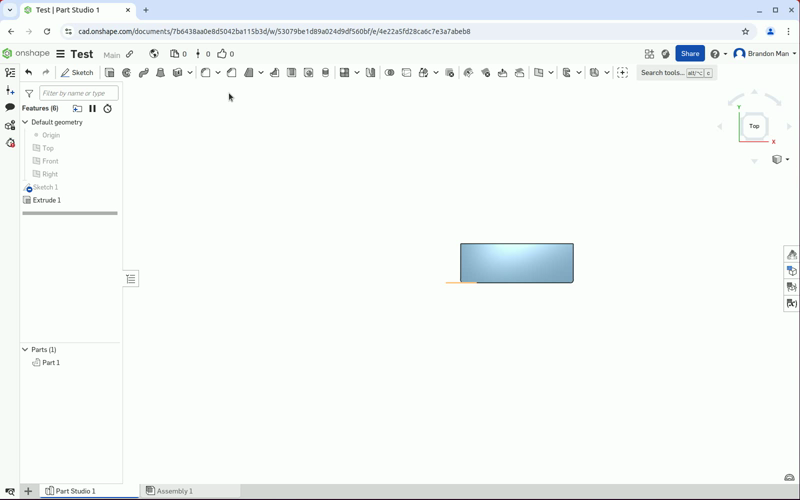
mouse_move(541, 75)
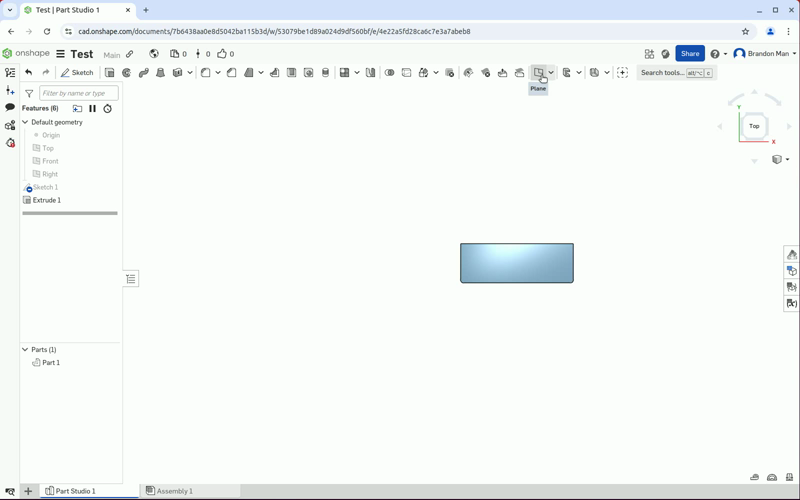
click(541, 75)
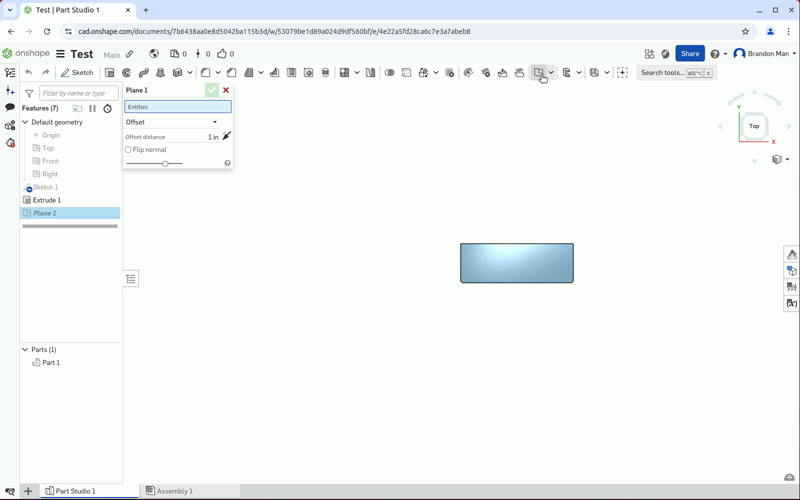
mouse_move(73, 150)
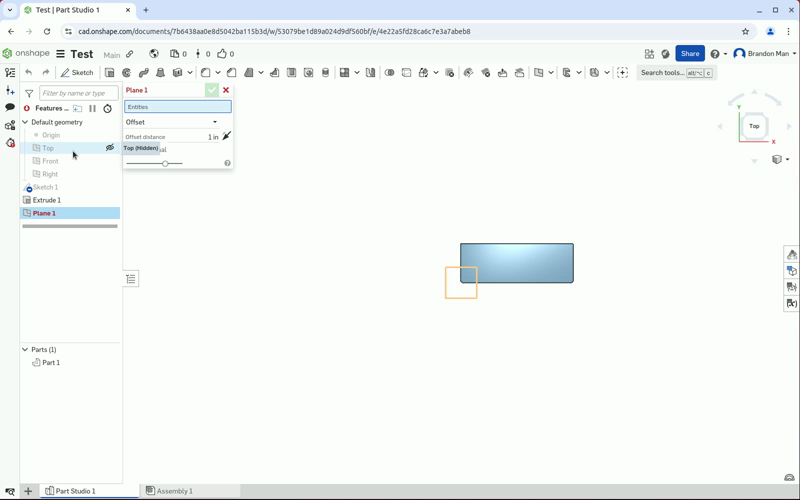
click(73, 150)
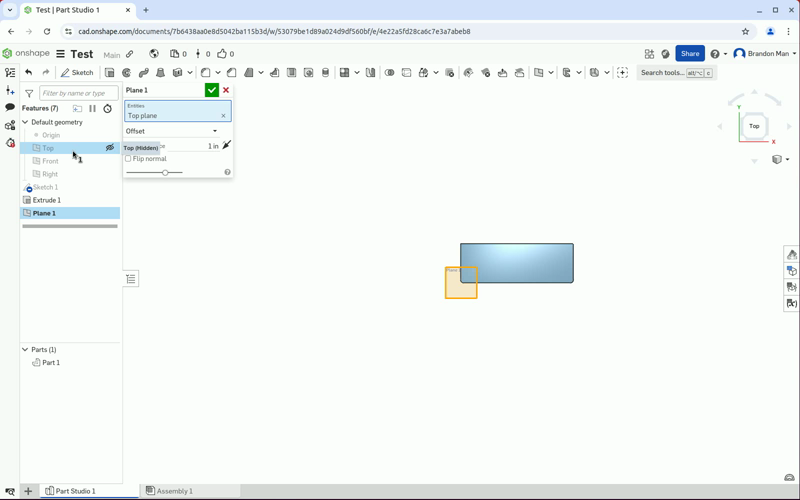
key(tab, 2)
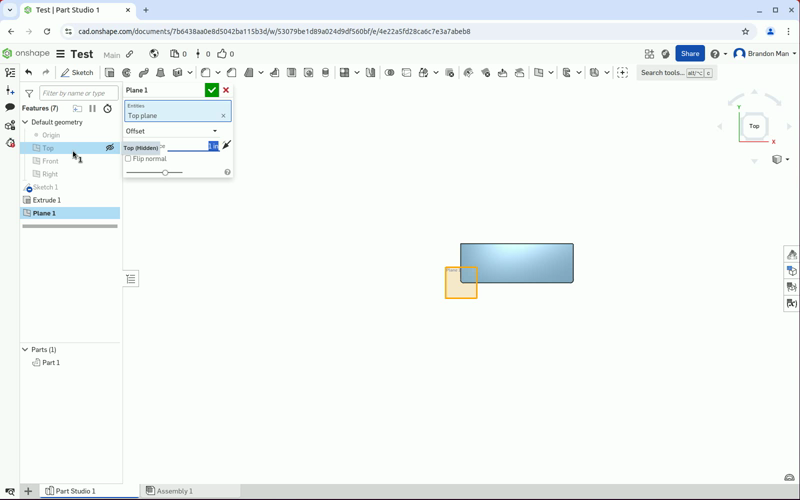
text(0.493)
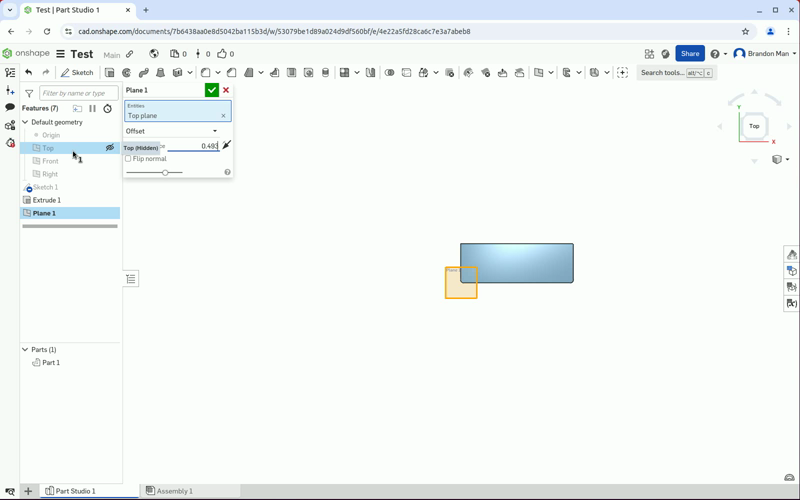
key(enter, 2)
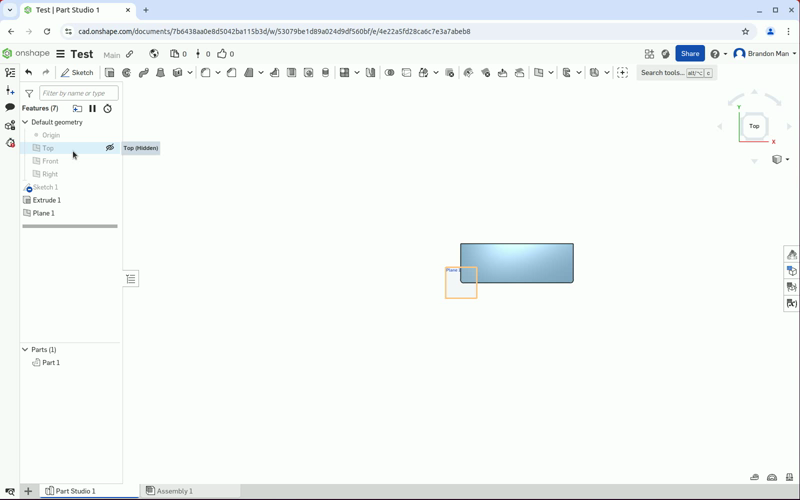
key(shift+s)
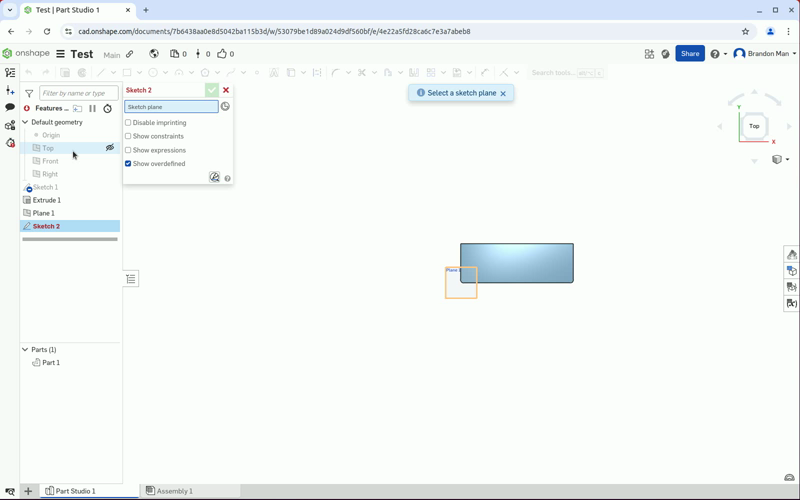
mouse_move(73, 215)
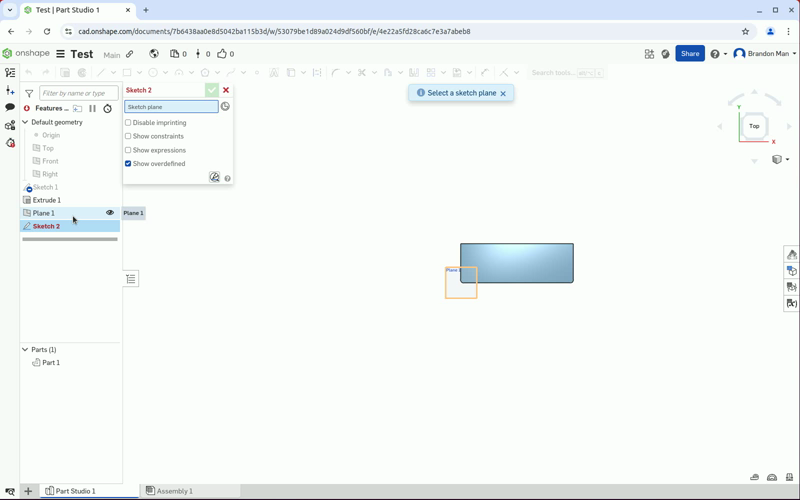
click(73, 215)
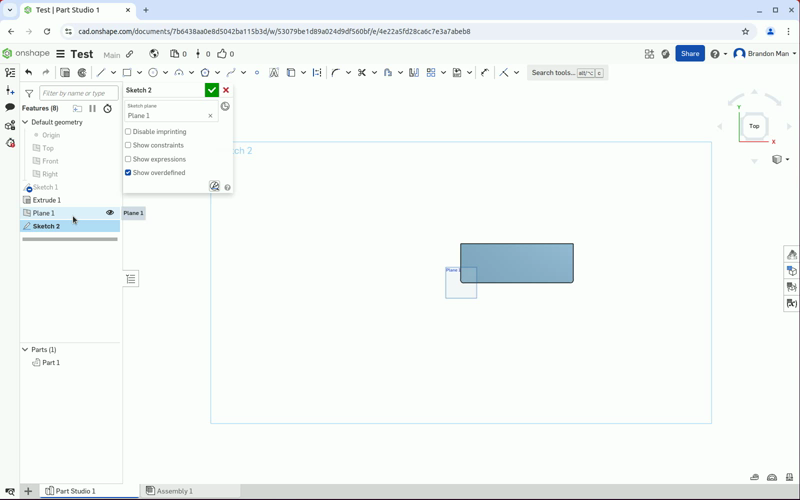
mouse_move(73, 352)
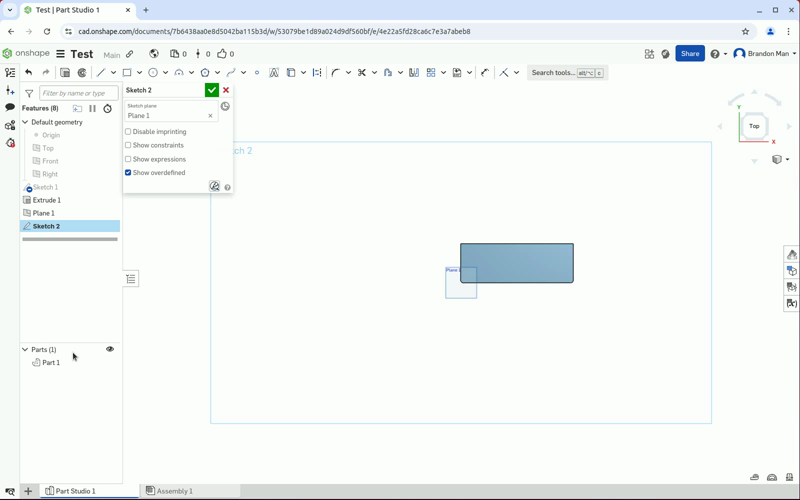
key(y)
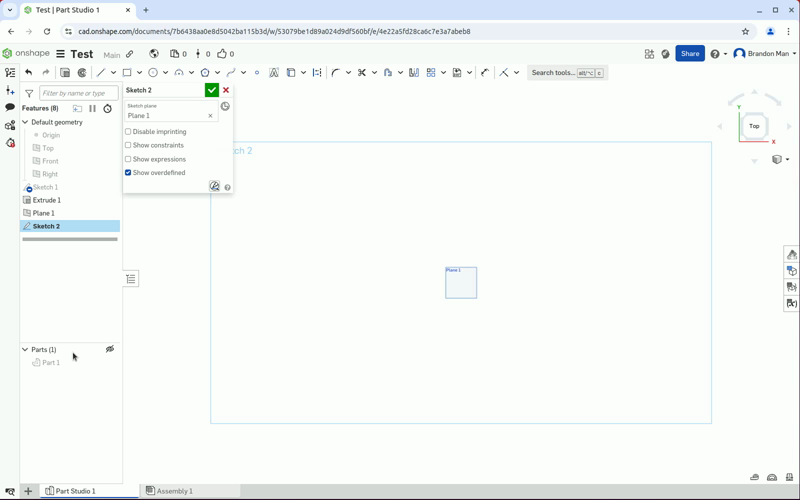
key(a)
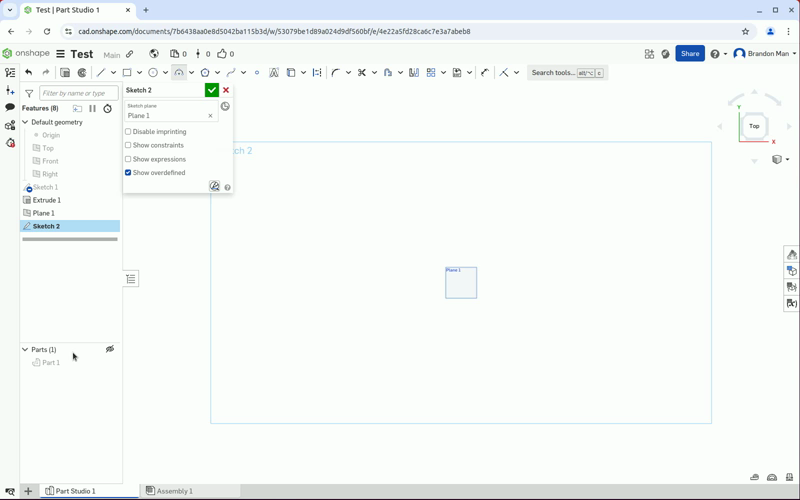
key_down(shift)
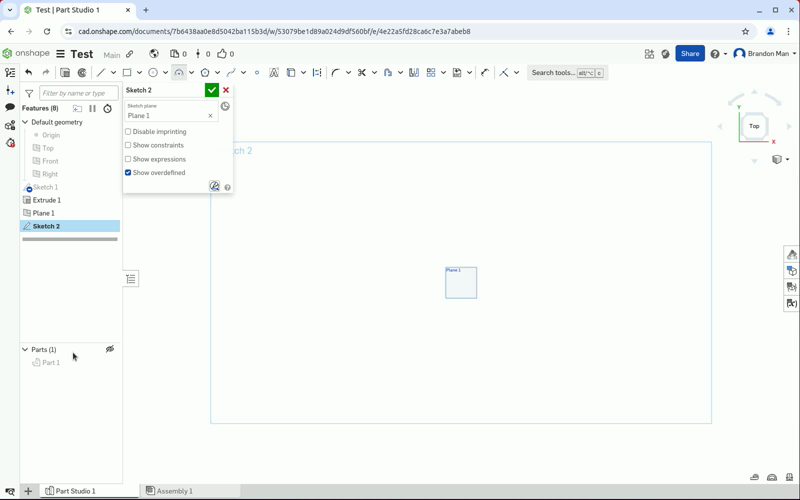
mouse_move(465, 279)
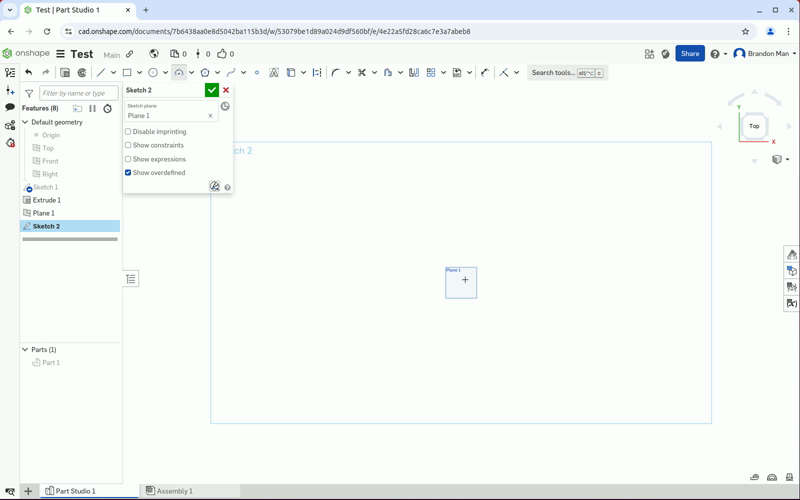
click(465, 279)
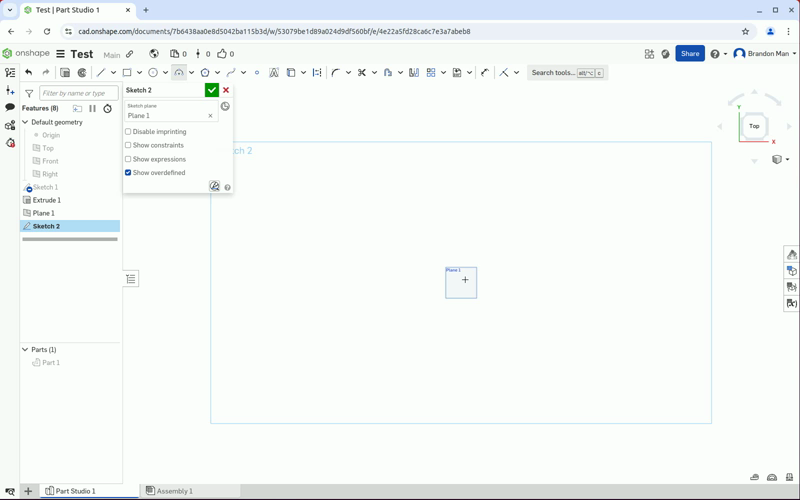
key_up(shift)
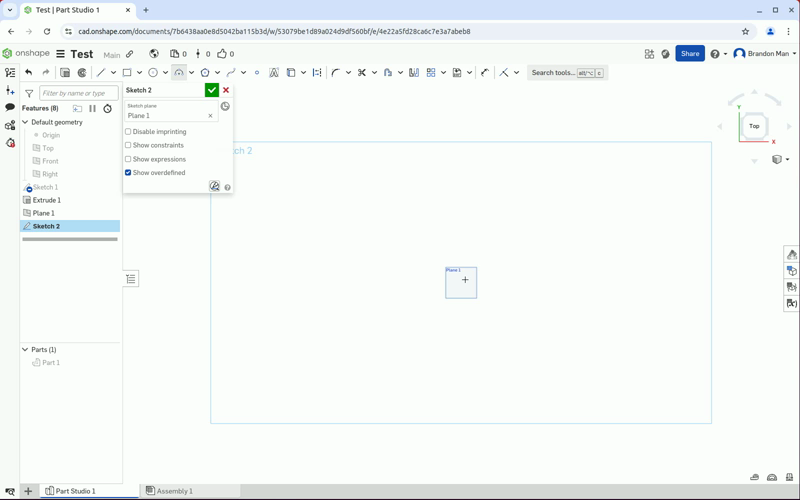
key_down(shift)
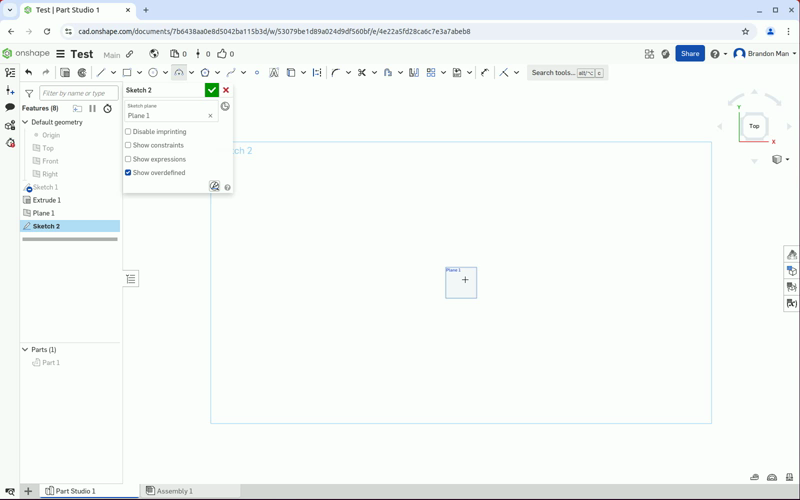
mouse_move(469, 283)
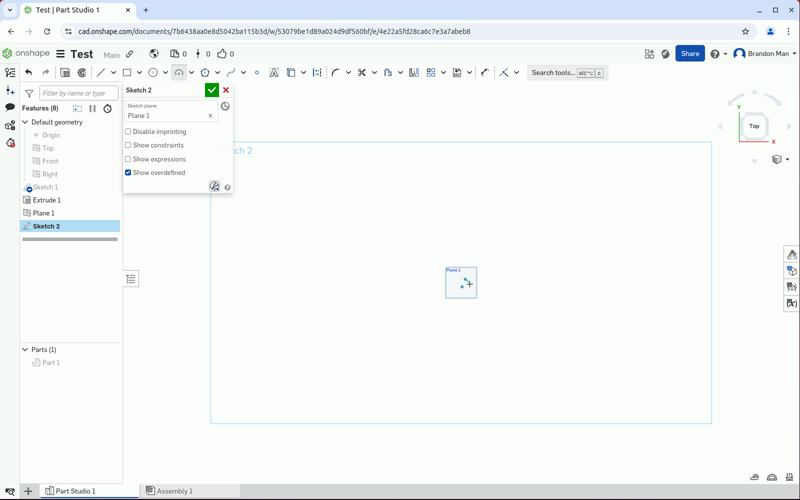
scroll(6)
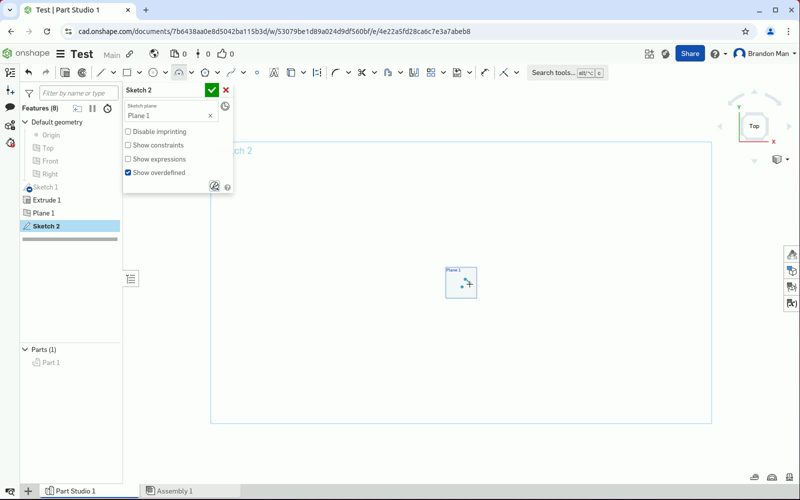
scroll(6)
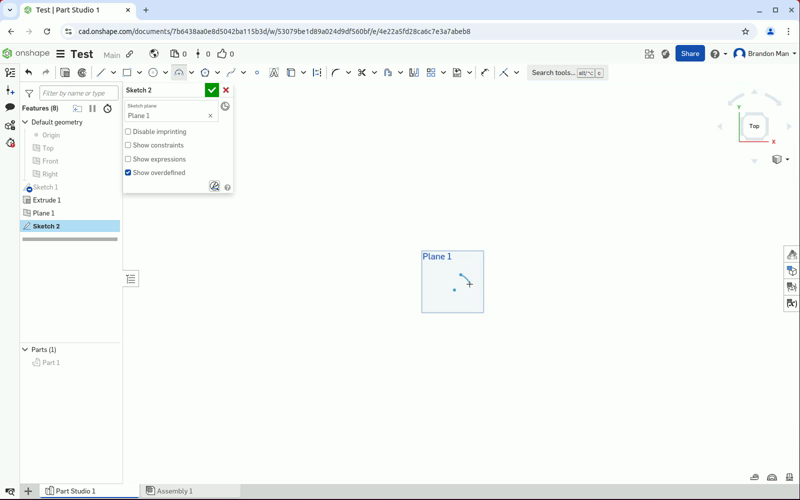
scroll(6)
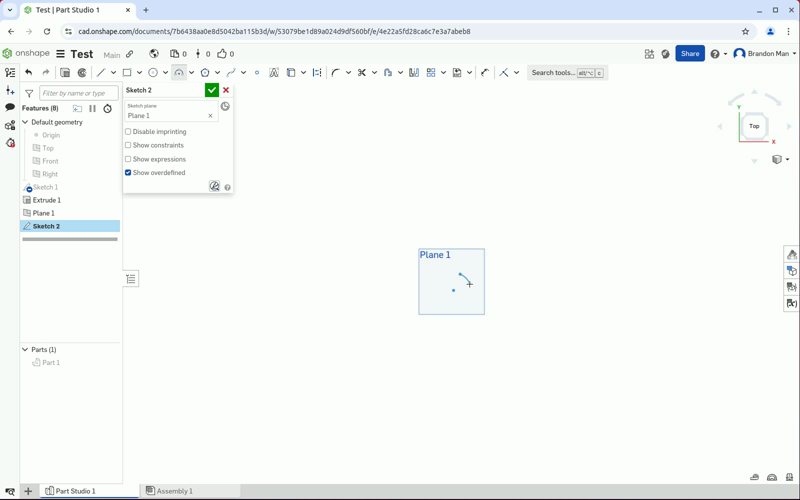
scroll(6)
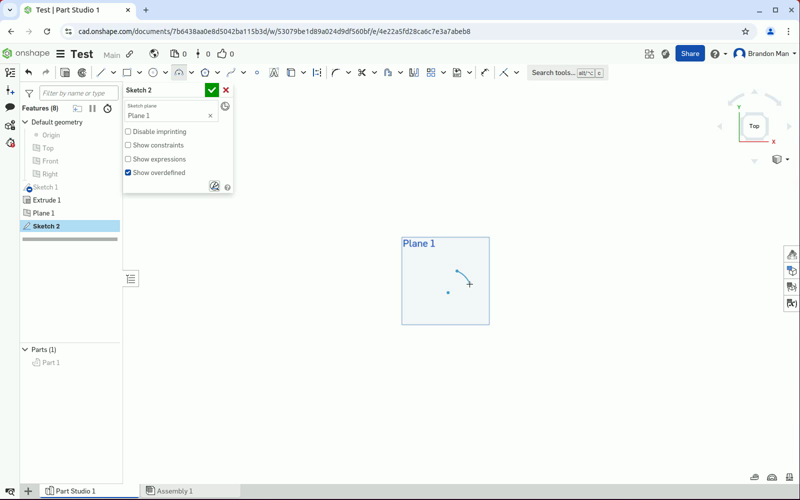
scroll(6)
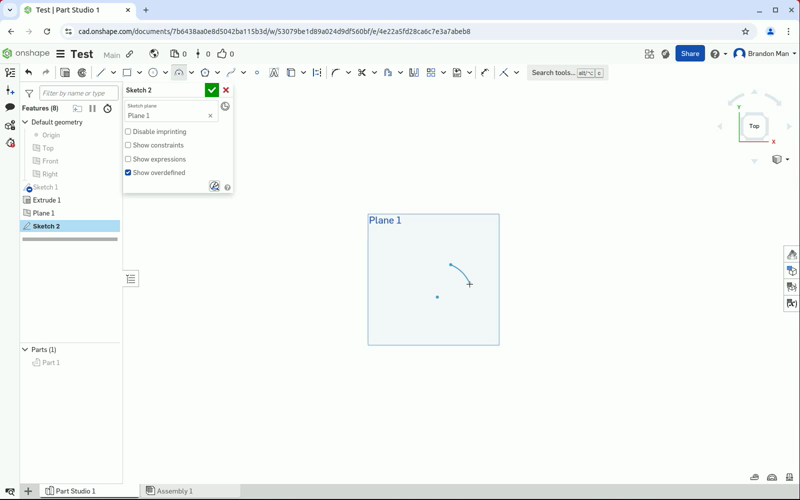
scroll(6)
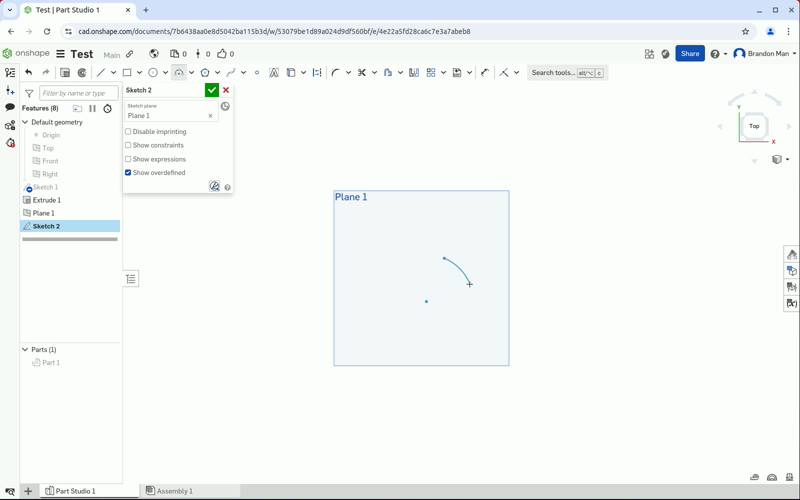
scroll(6)
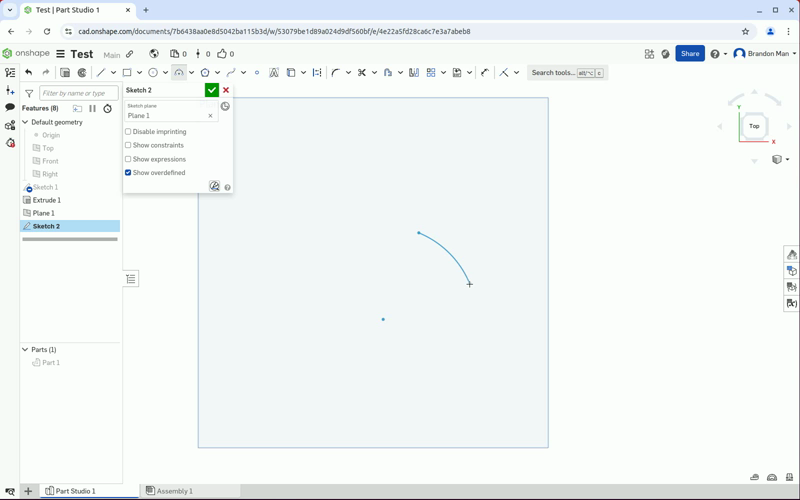
click(469, 283)
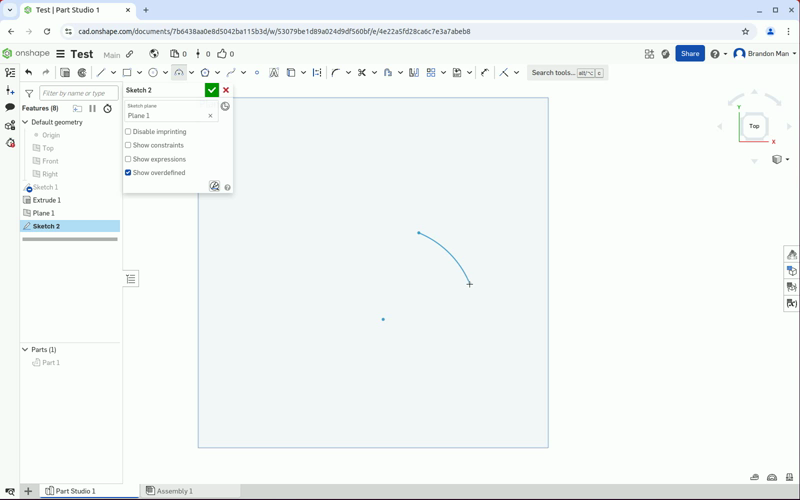
scroll(-6)
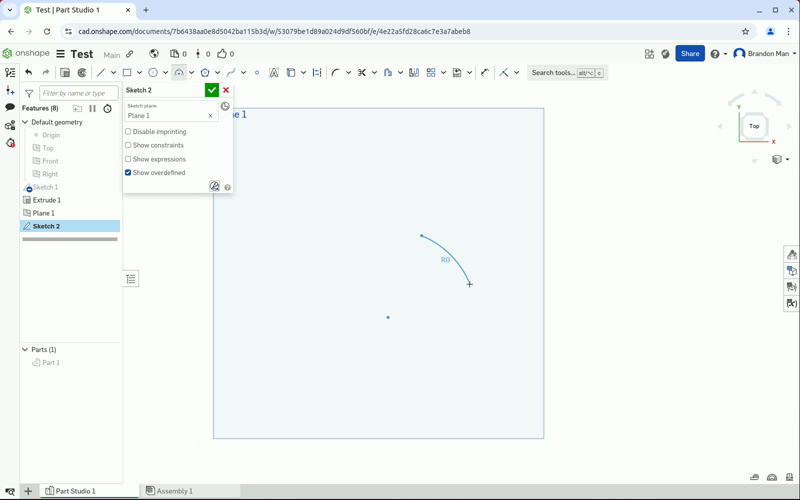
scroll(-6)
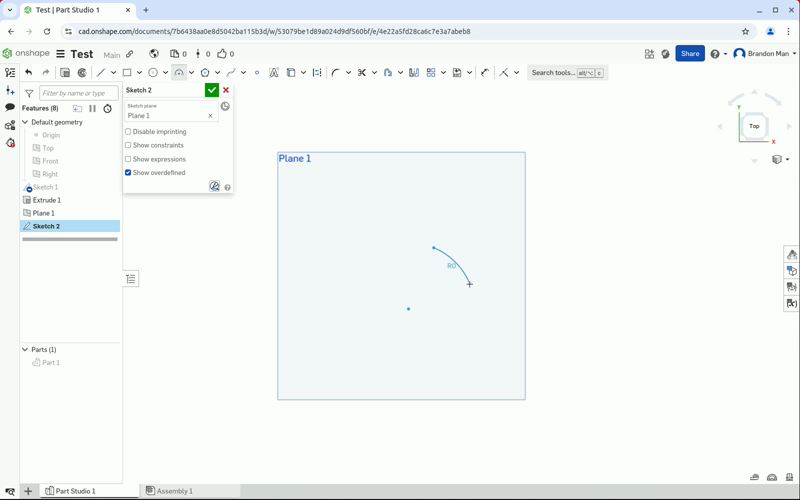
scroll(-6)
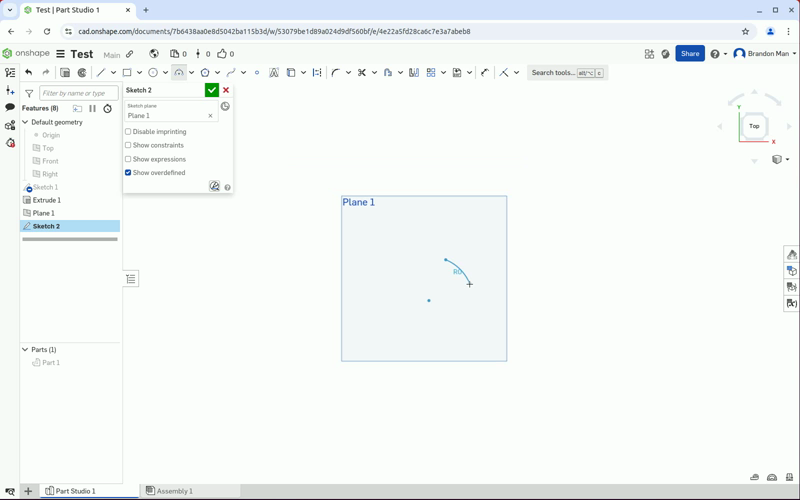
scroll(-6)
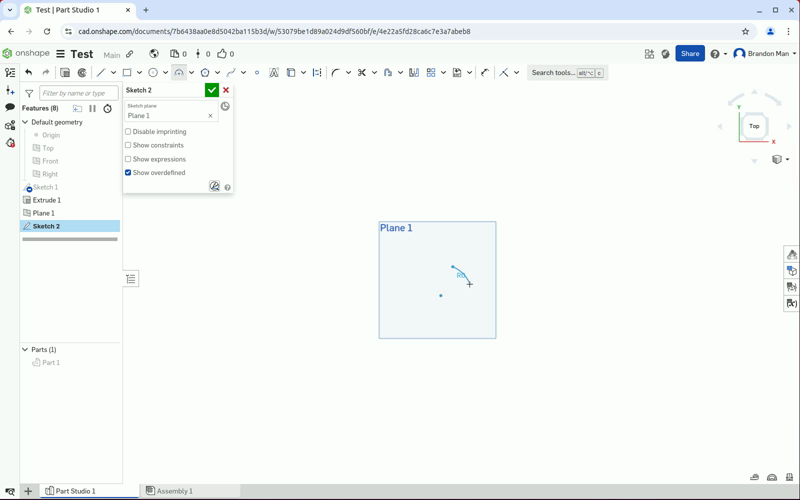
scroll(-6)
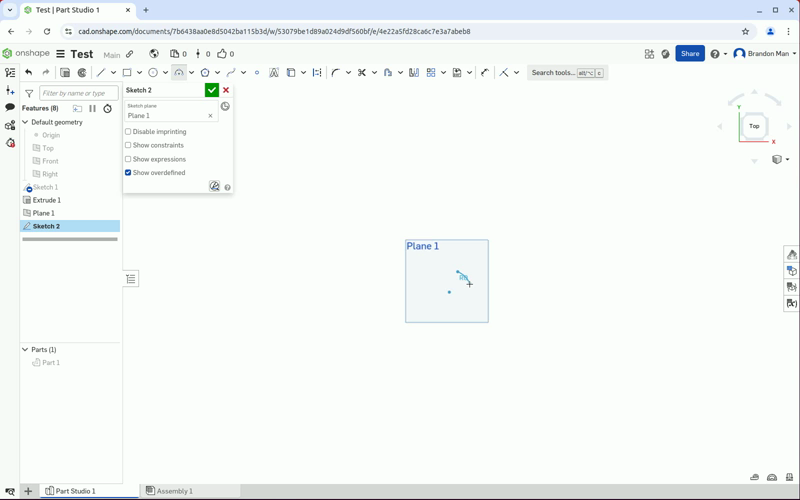
scroll(-6)
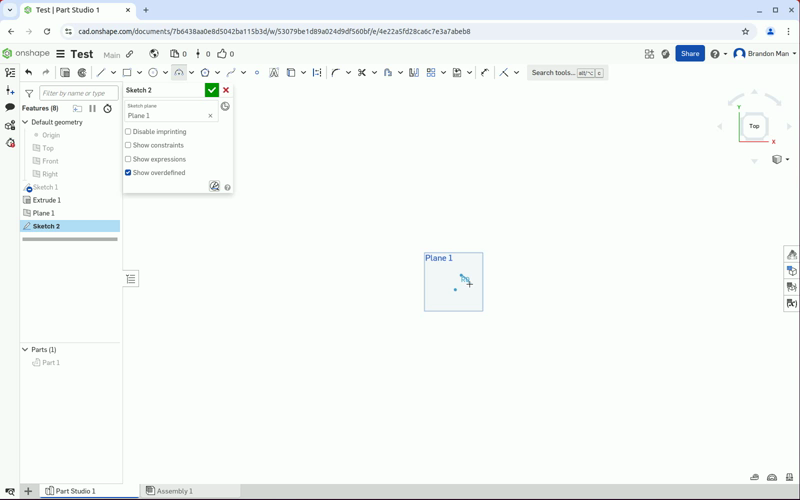
scroll(-6)
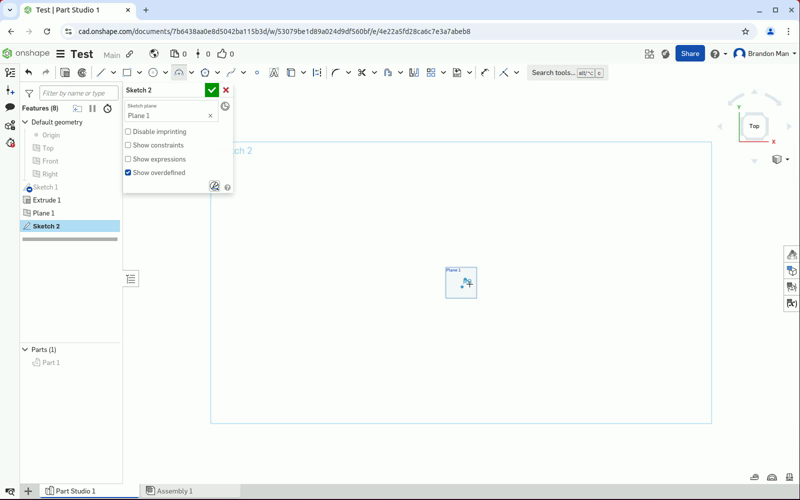
mouse_move(466, 282)
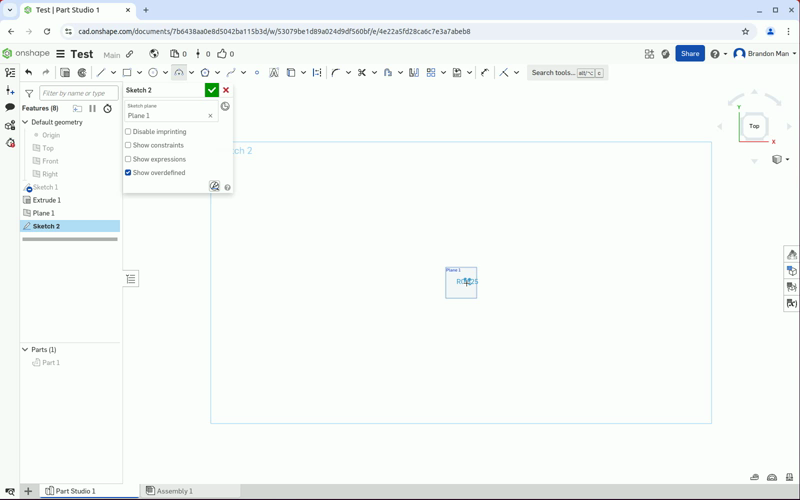
scroll(6)
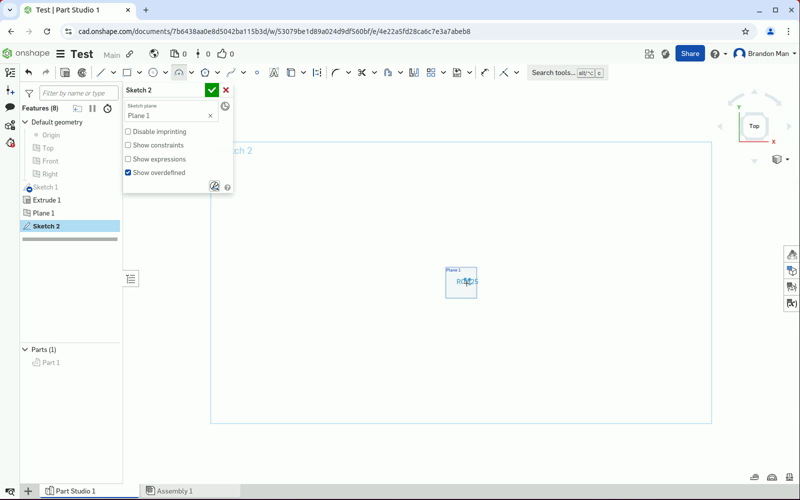
scroll(6)
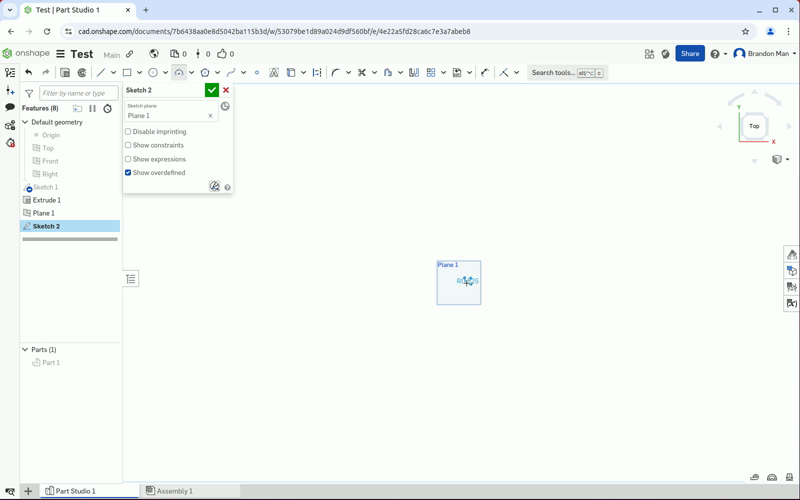
scroll(6)
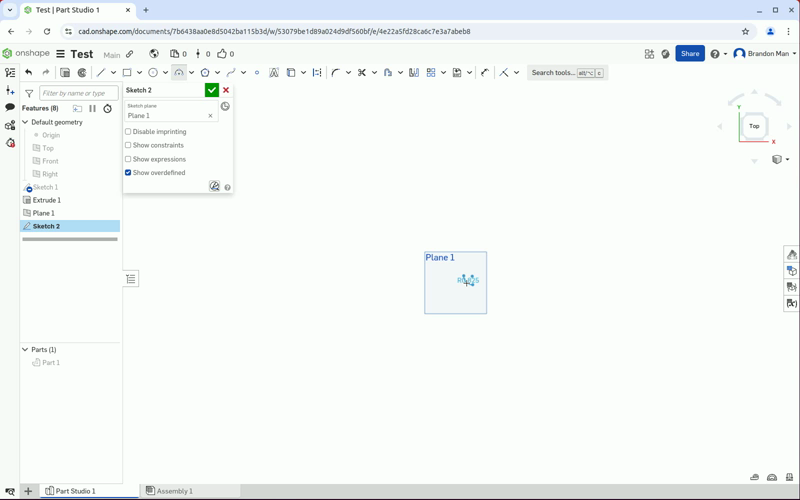
scroll(6)
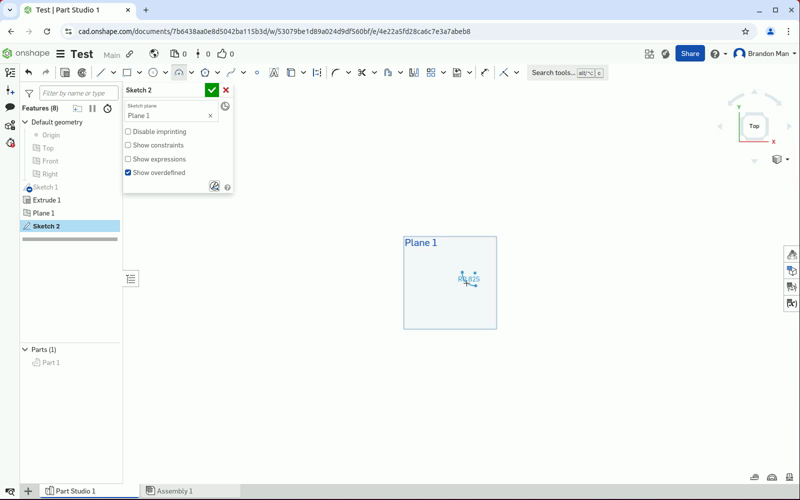
scroll(6)
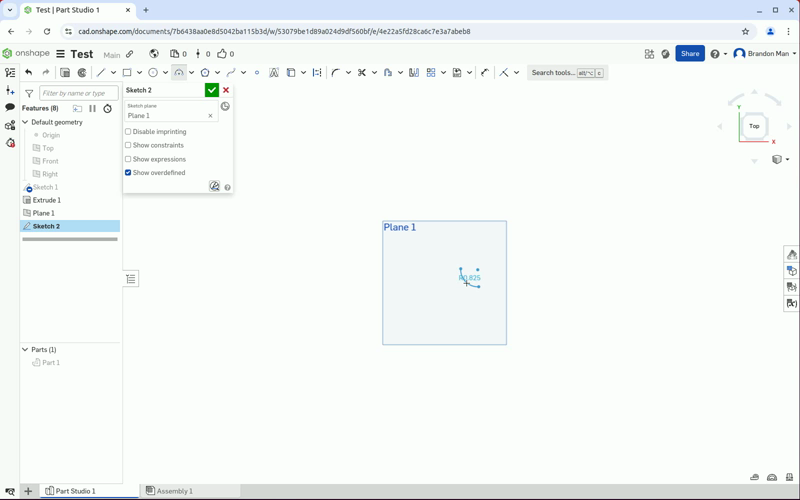
scroll(6)
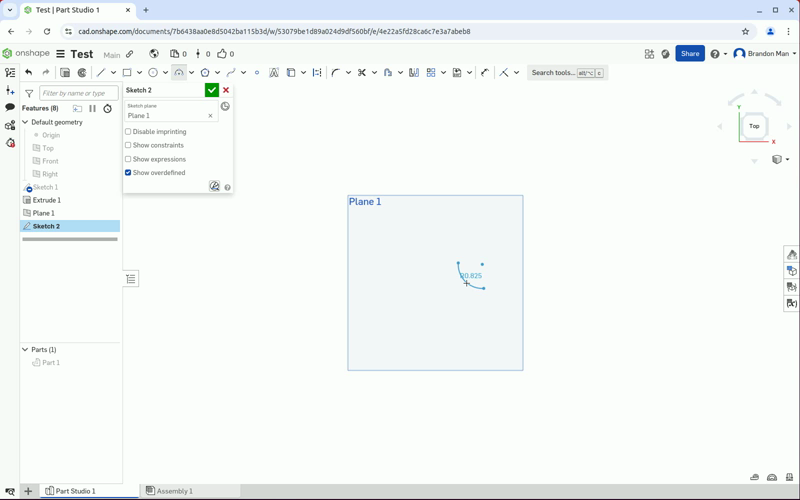
scroll(6)
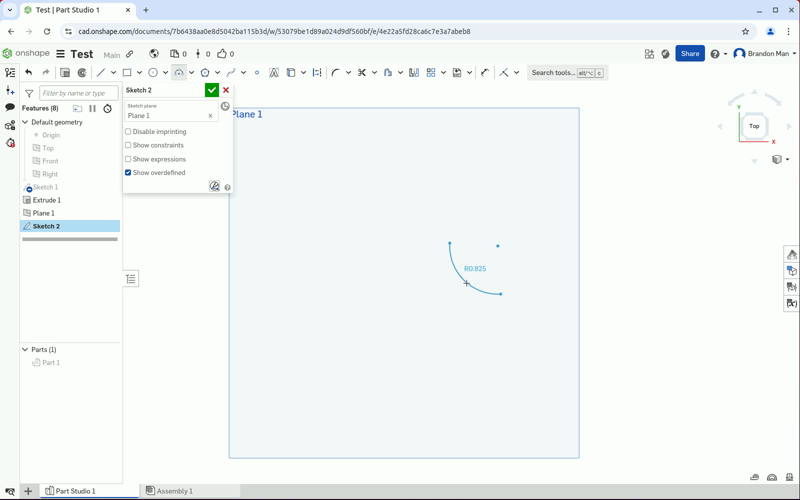
click(466, 282)
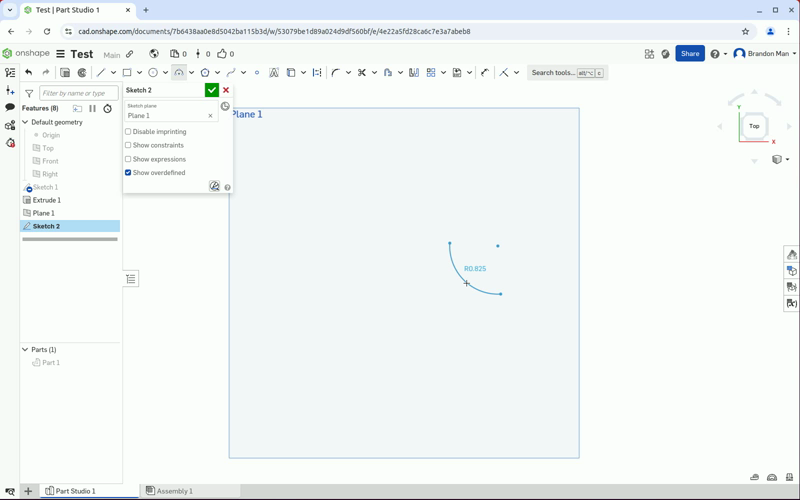
scroll(-6)
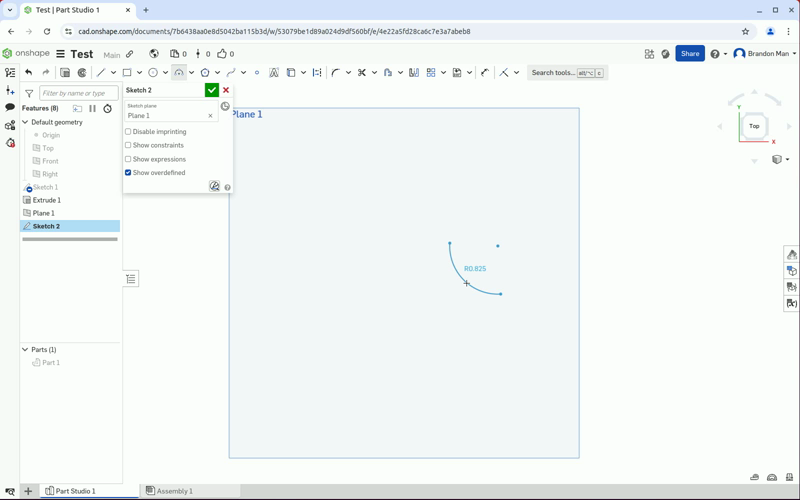
scroll(-6)
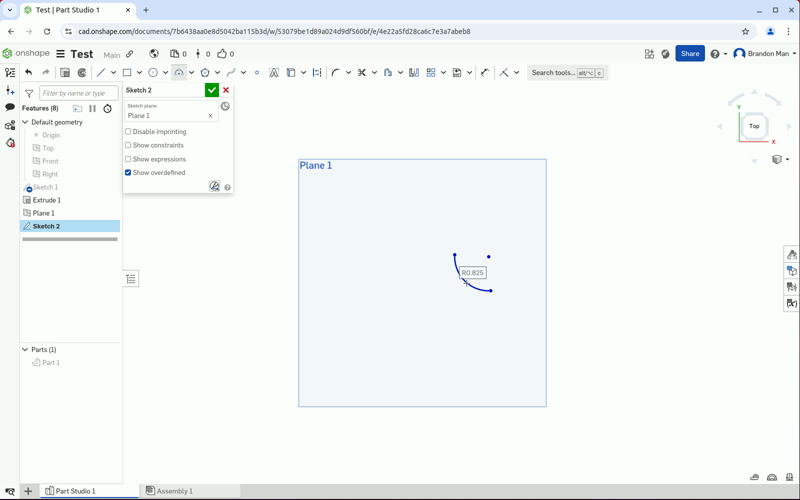
scroll(-6)
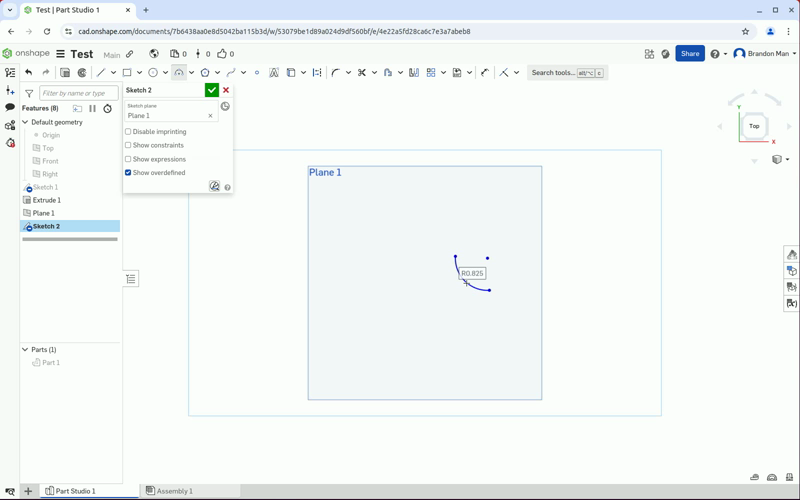
scroll(-6)
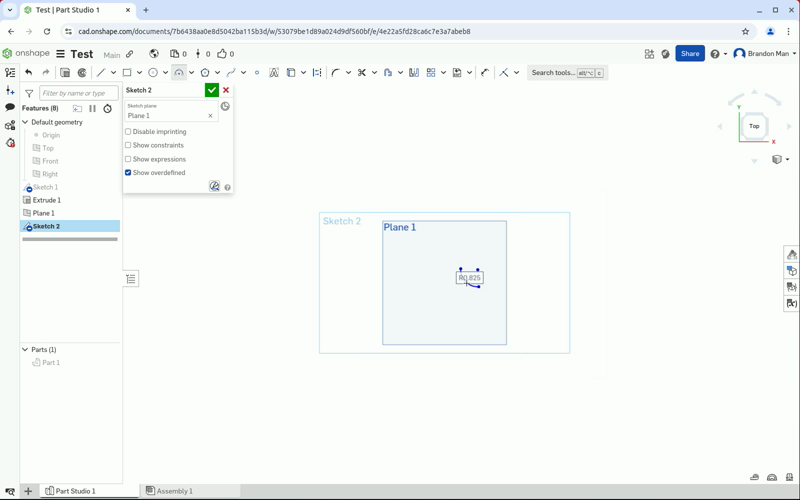
scroll(-6)
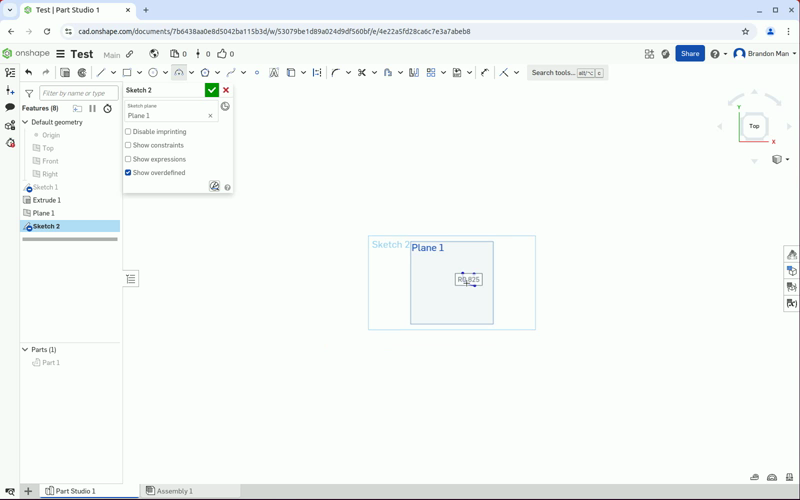
scroll(-6)
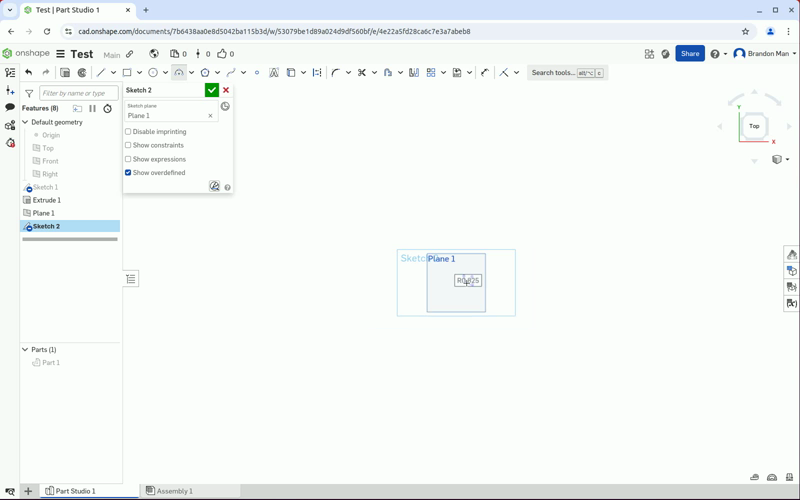
scroll(-6)
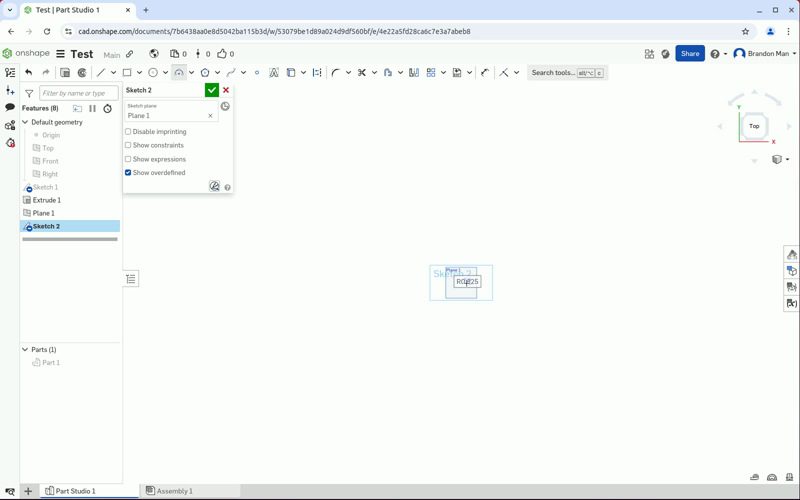
key_up(shift)
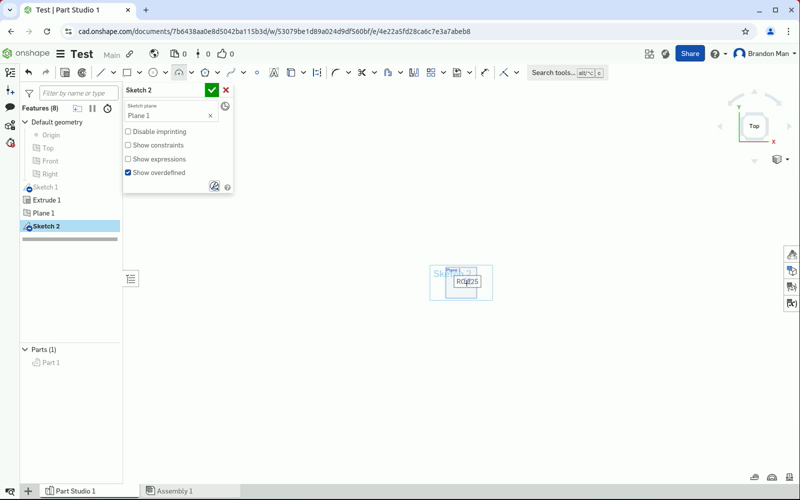
key(esc)
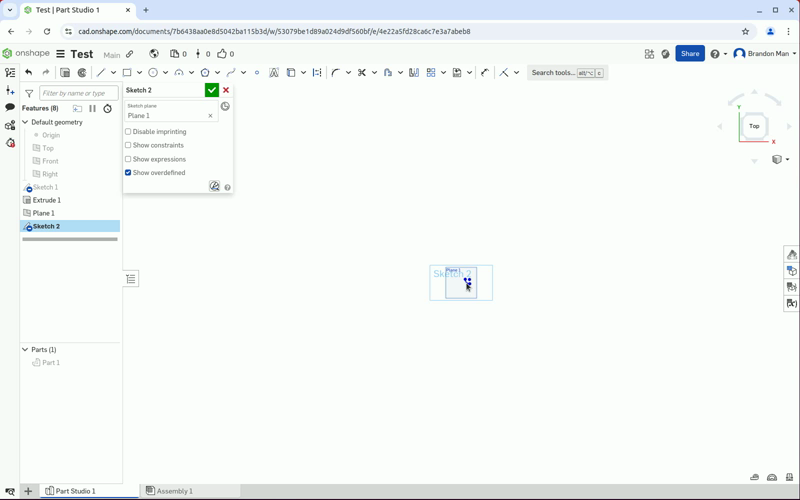
key(l)
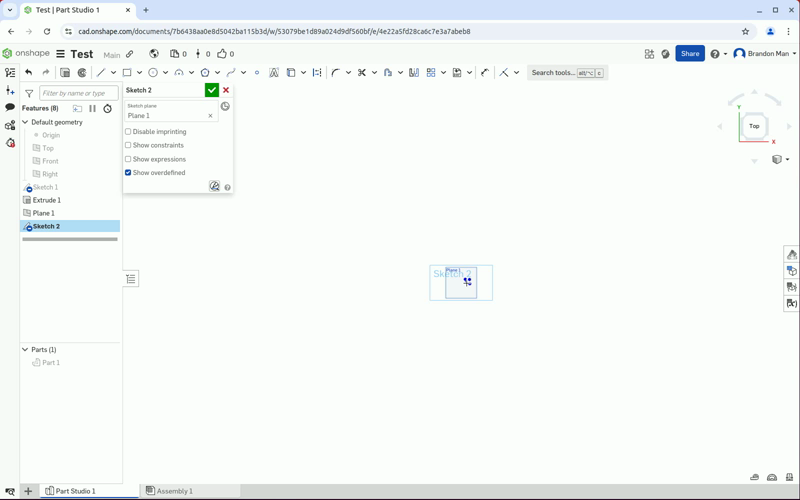
mouse_move(469, 283)
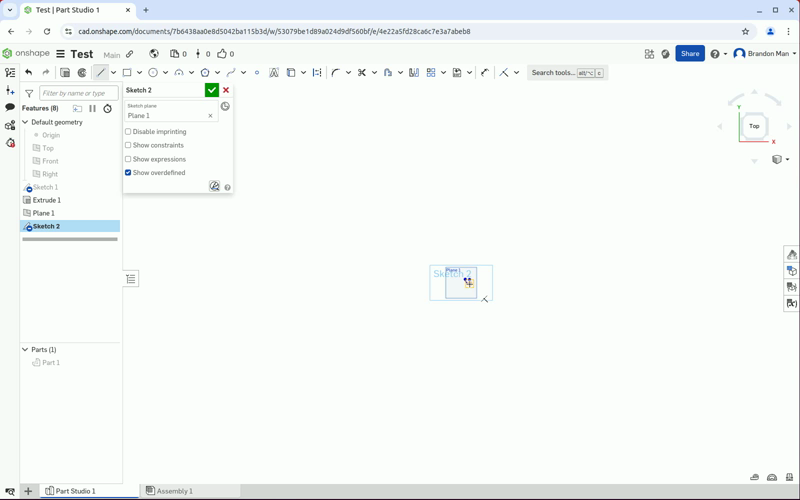
scroll(6)
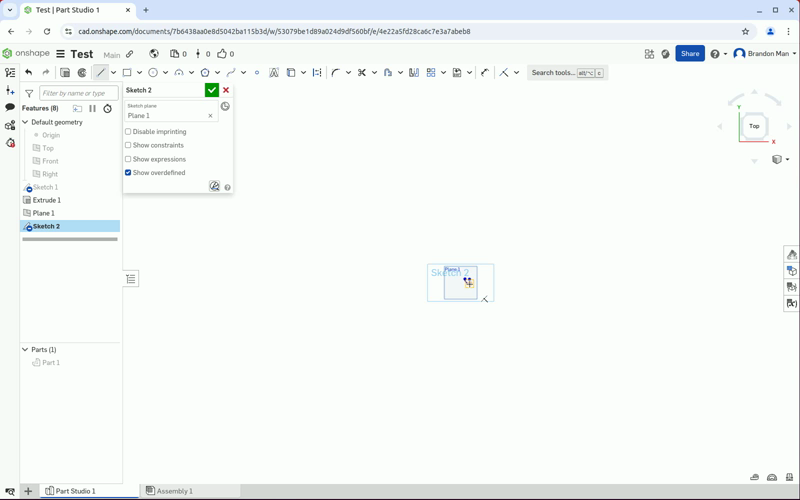
scroll(6)
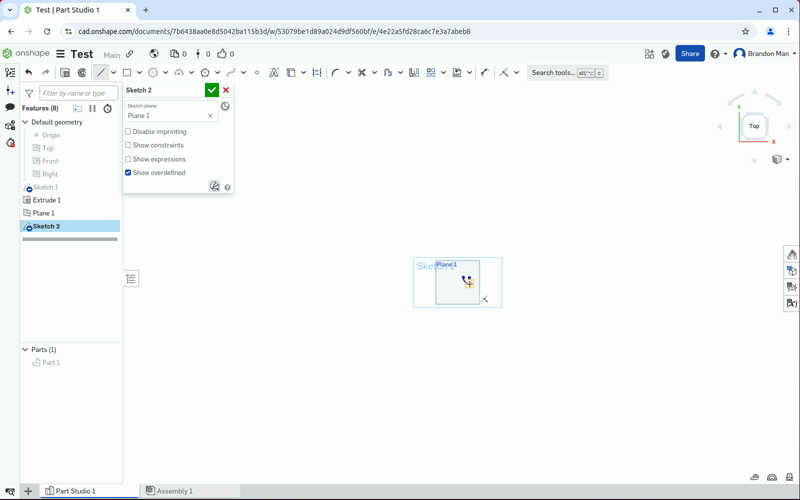
scroll(6)
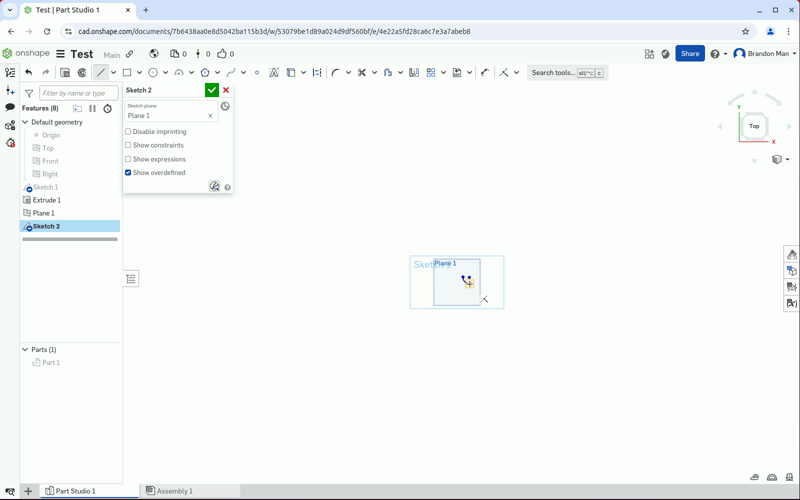
scroll(6)
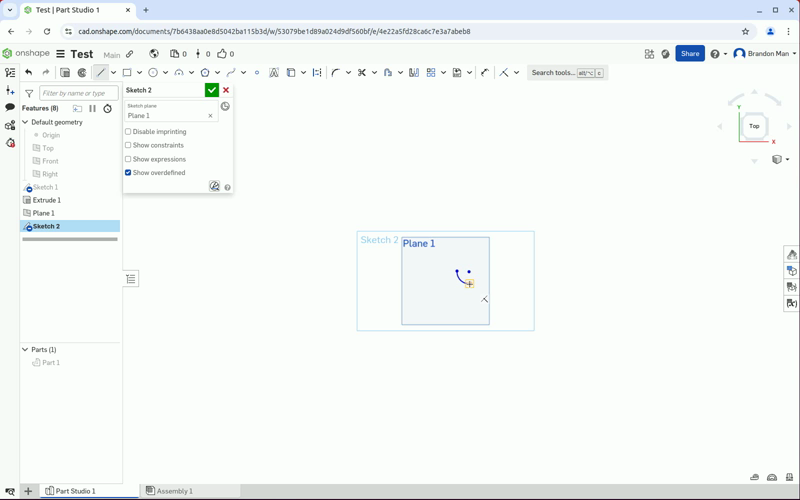
scroll(6)
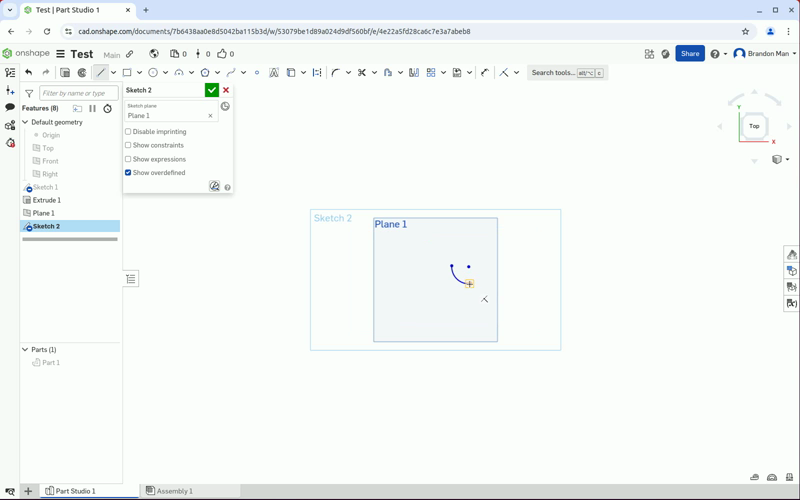
scroll(6)
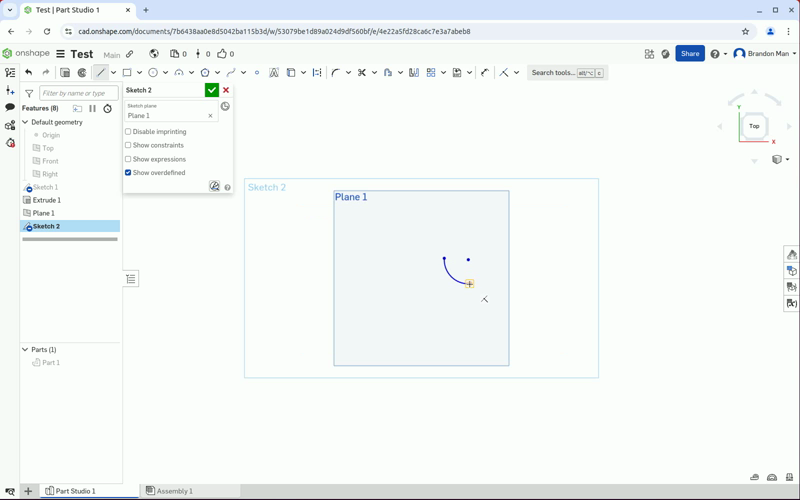
scroll(6)
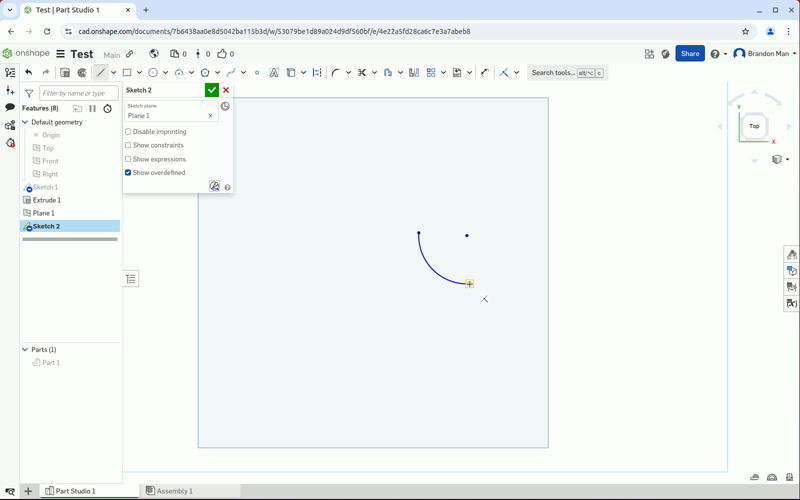
click(469, 283)
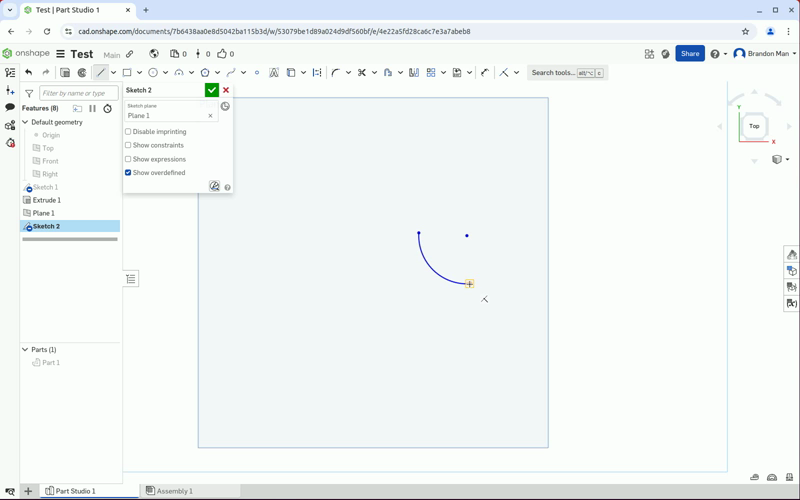
scroll(-6)
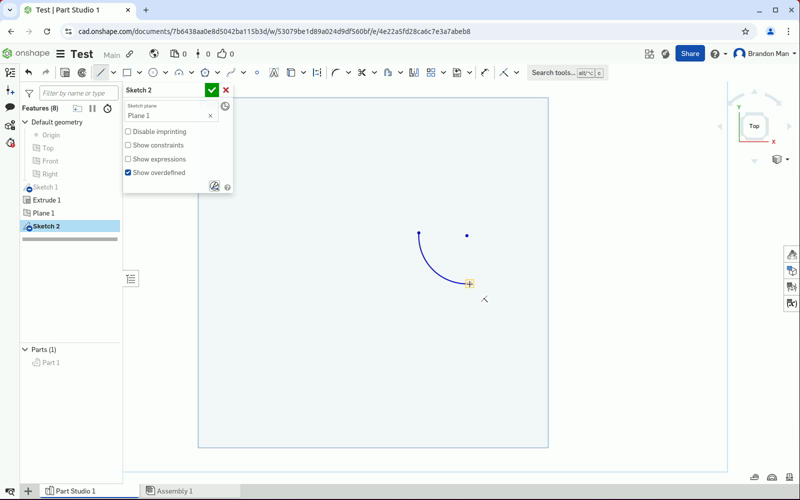
scroll(-6)
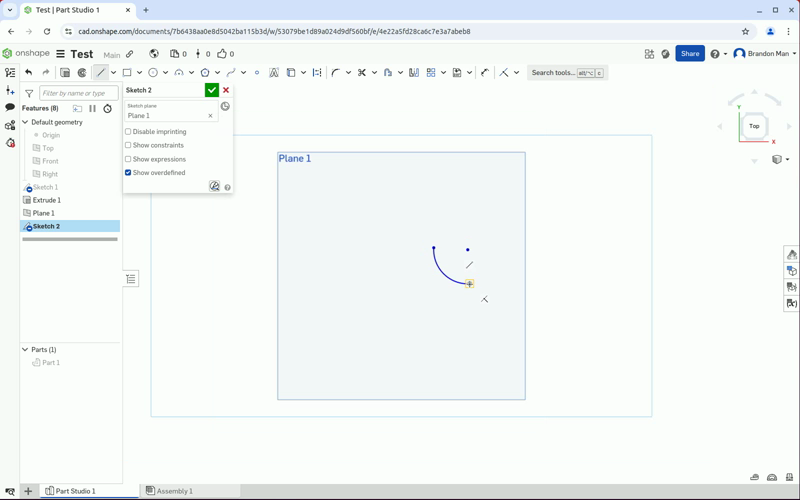
scroll(-6)
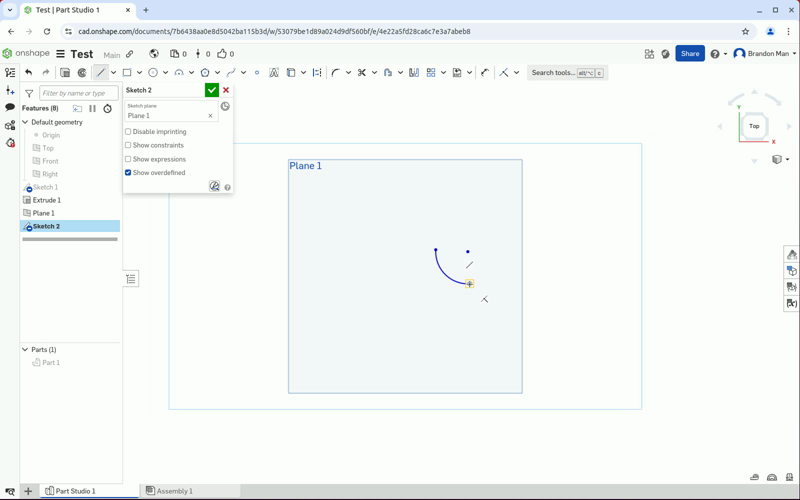
scroll(-6)
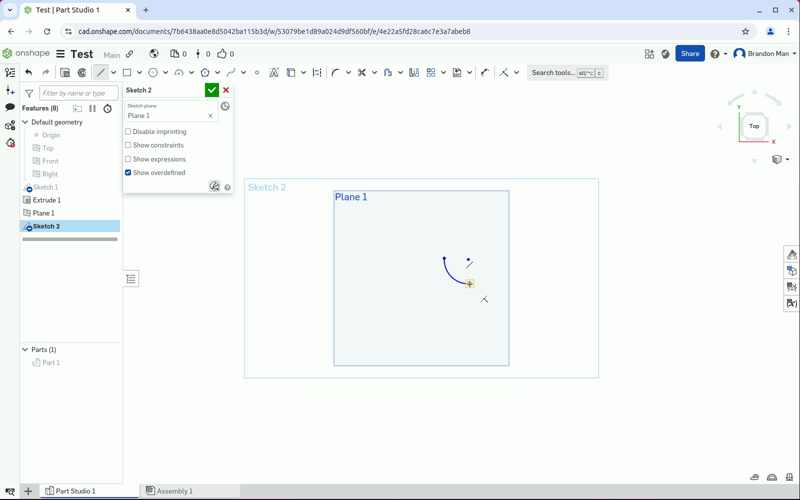
scroll(-6)
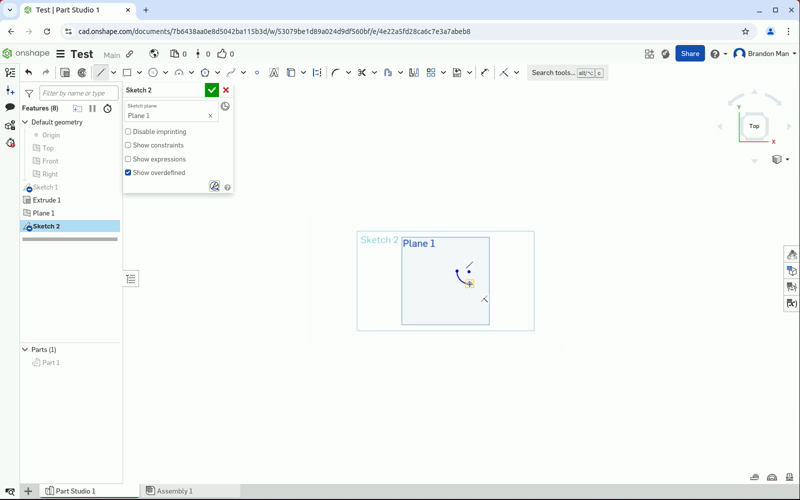
scroll(-6)
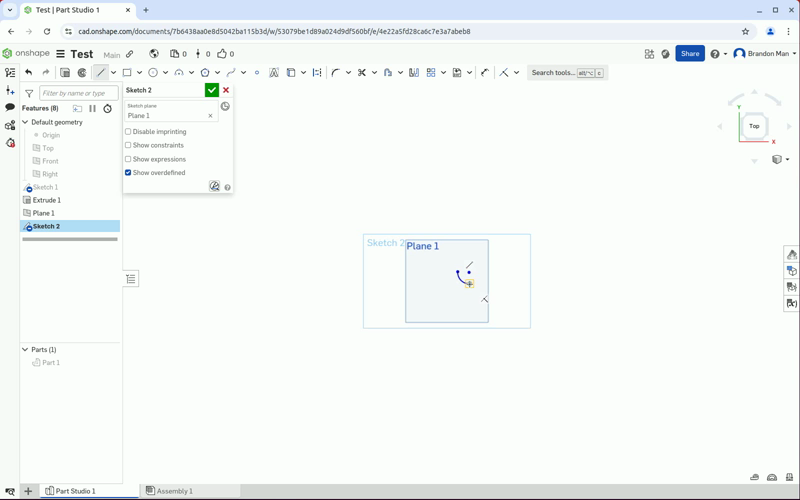
scroll(-6)
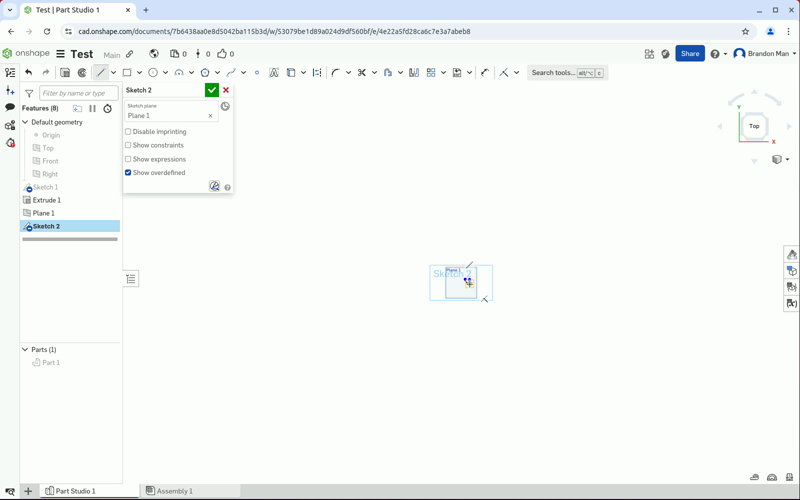
key_down(shift)
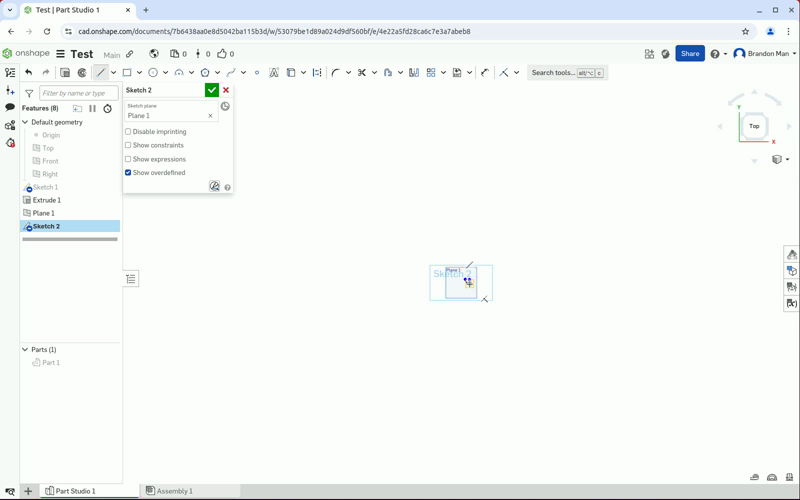
mouse_move(564, 283)
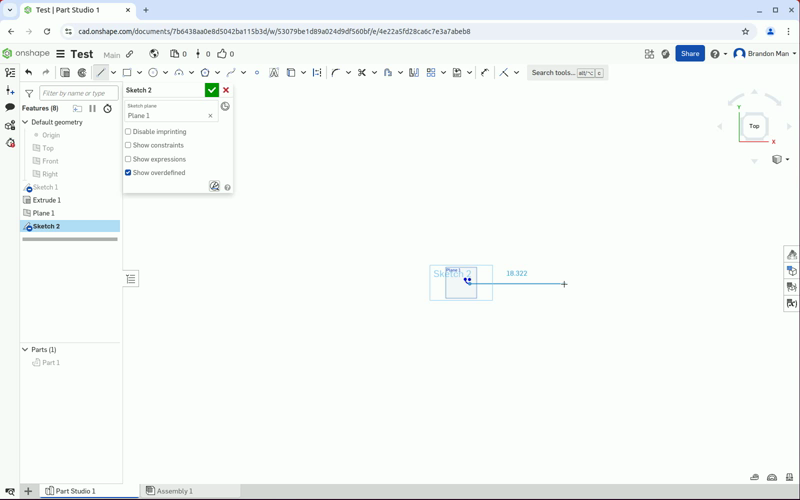
click(564, 283)
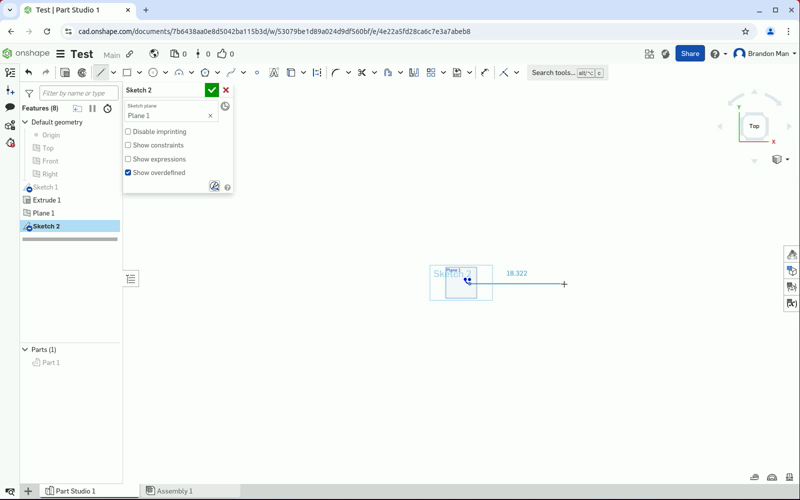
key_up(shift)
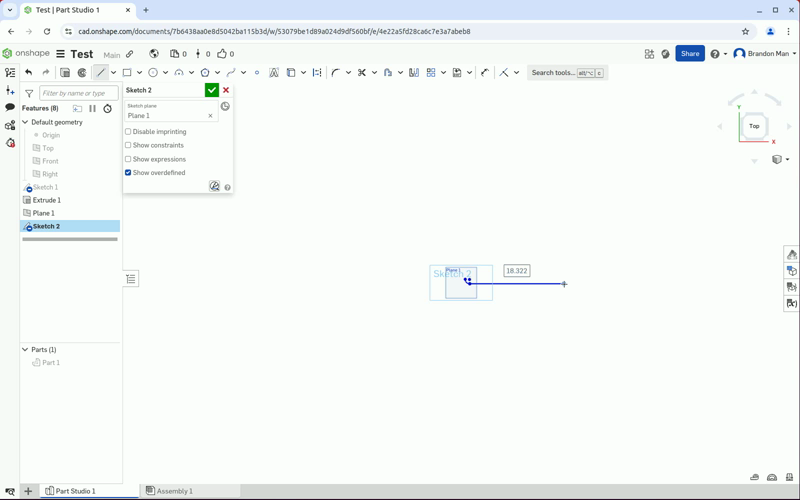
key(esc)
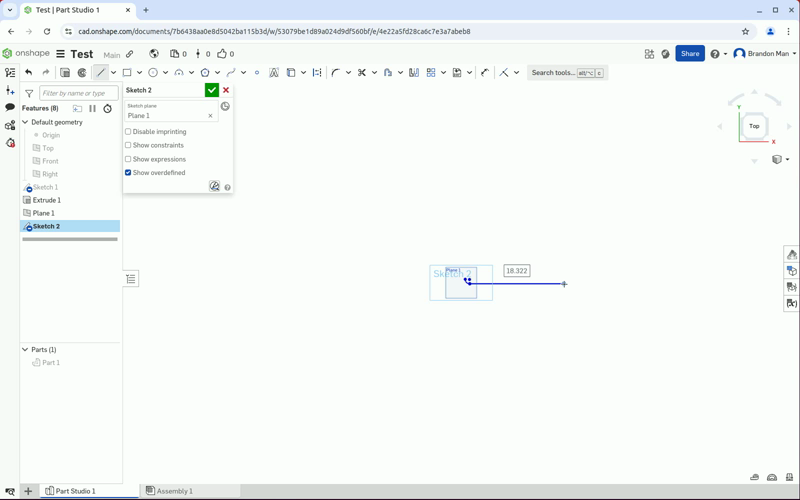
key(a)
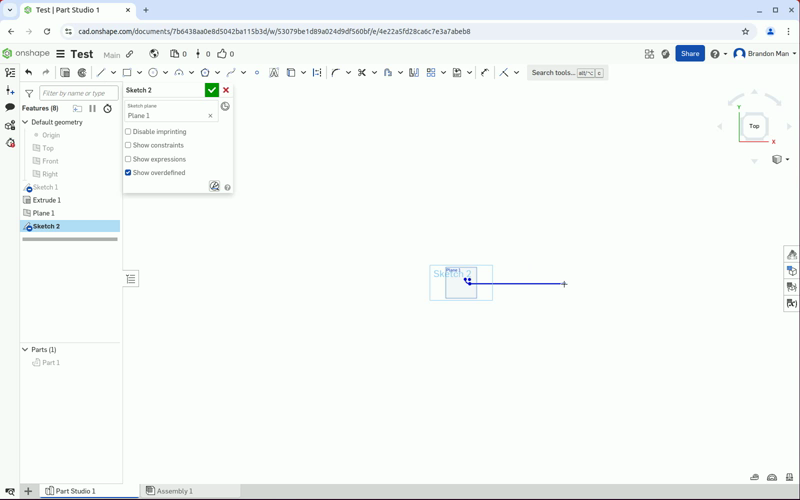
mouse_move(564, 283)
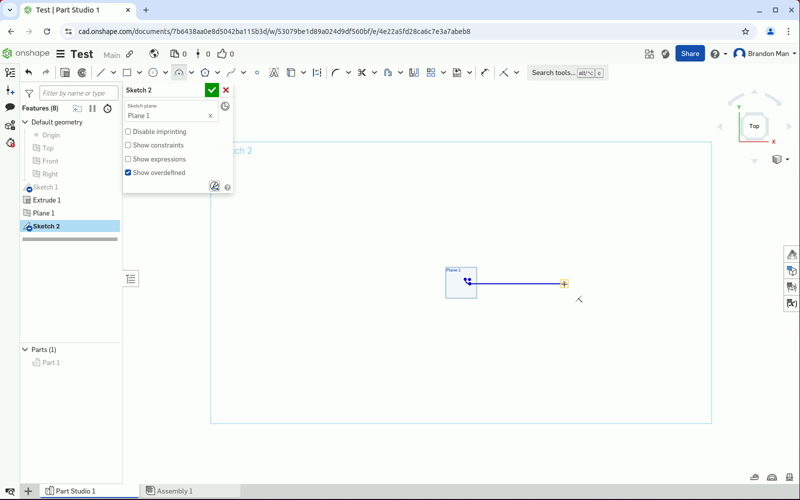
click(564, 283)
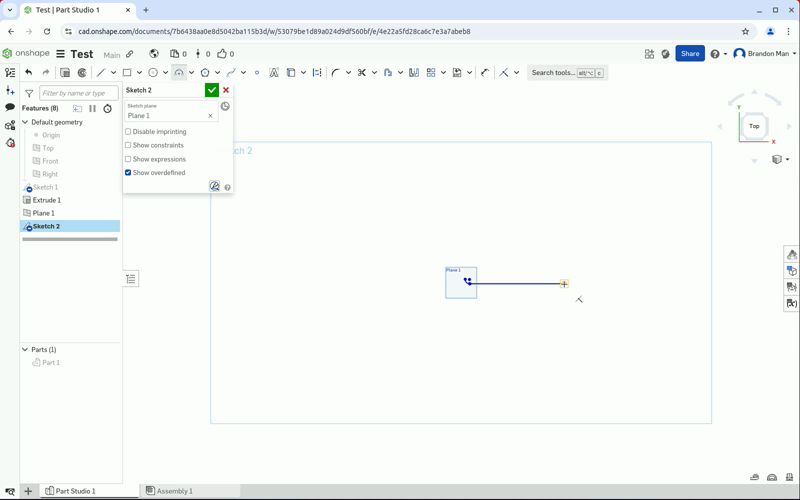
key_down(shift)
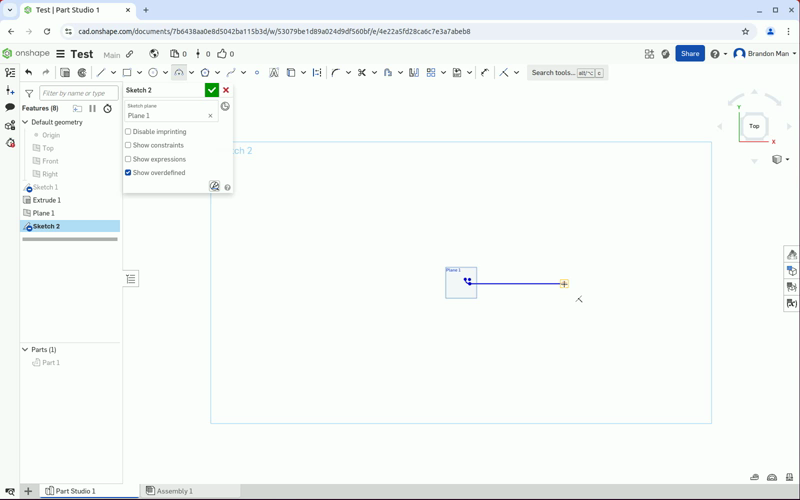
mouse_move(568, 279)
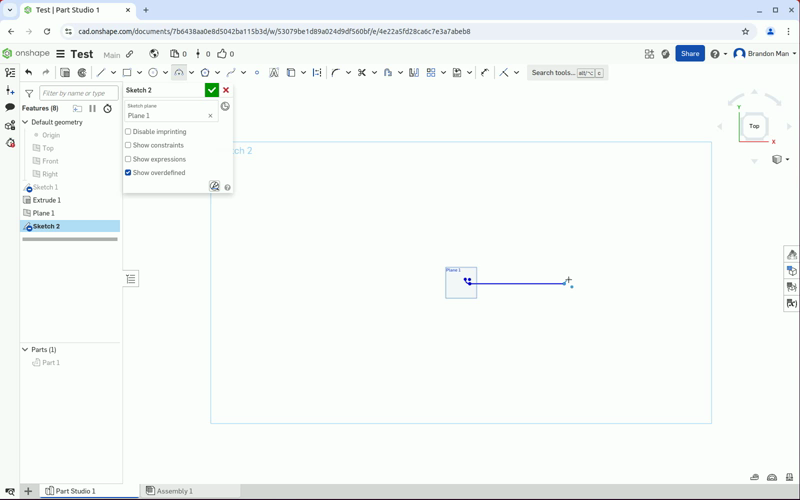
scroll(6)
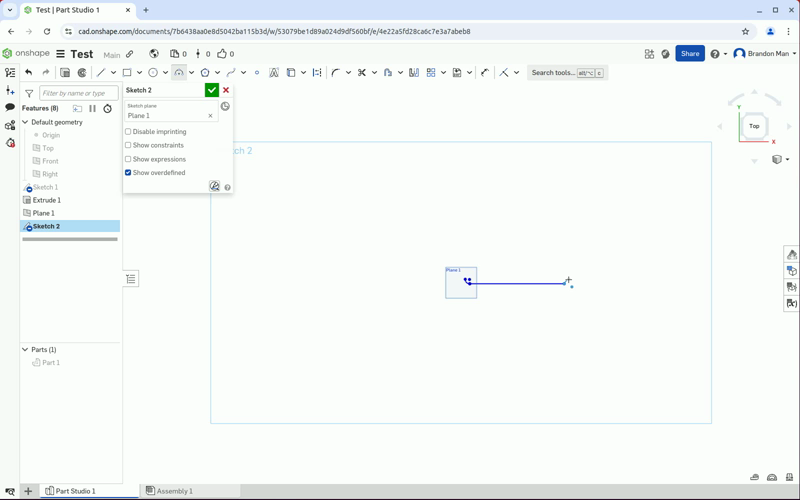
scroll(6)
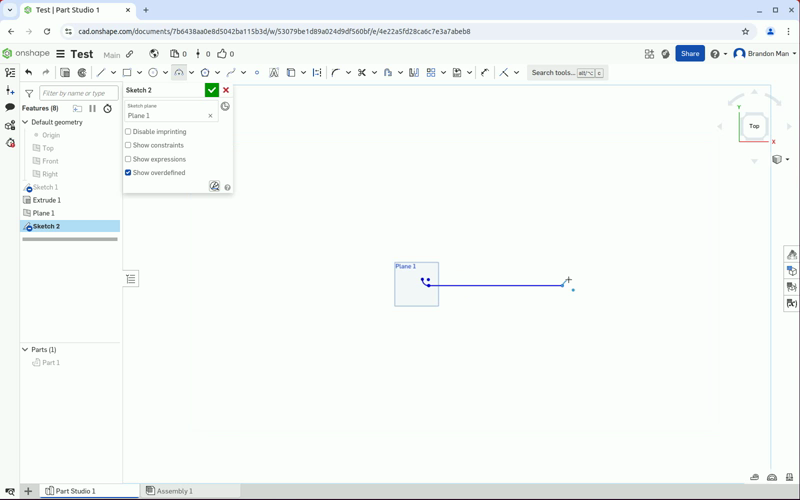
scroll(6)
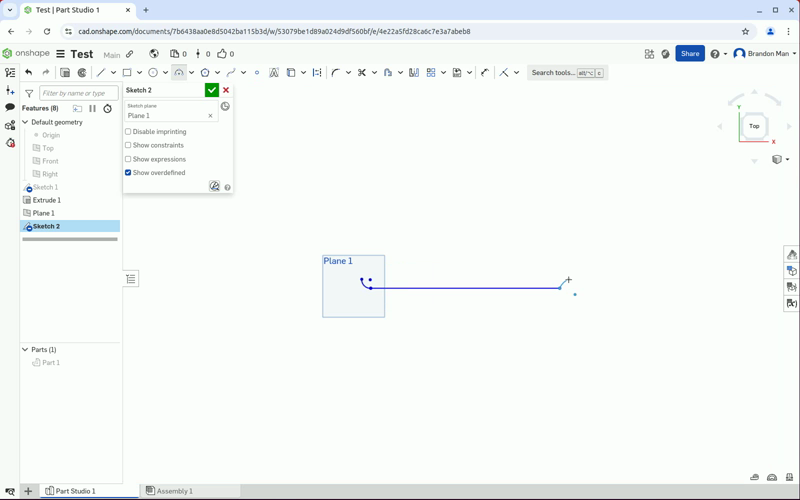
scroll(6)
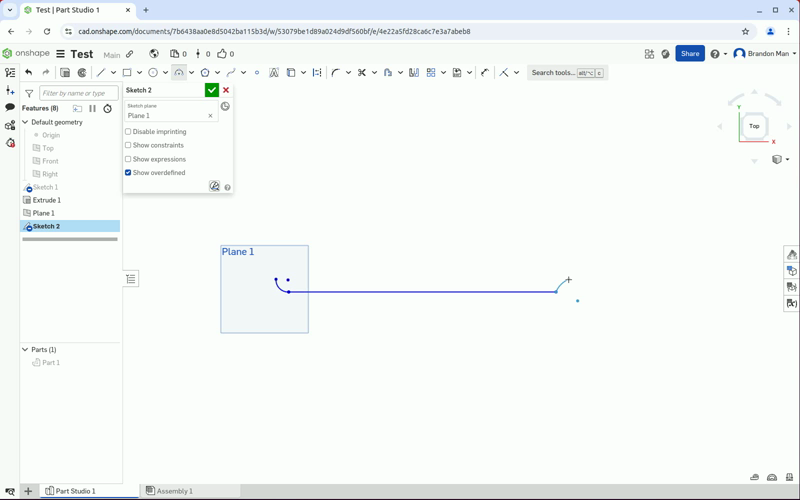
scroll(6)
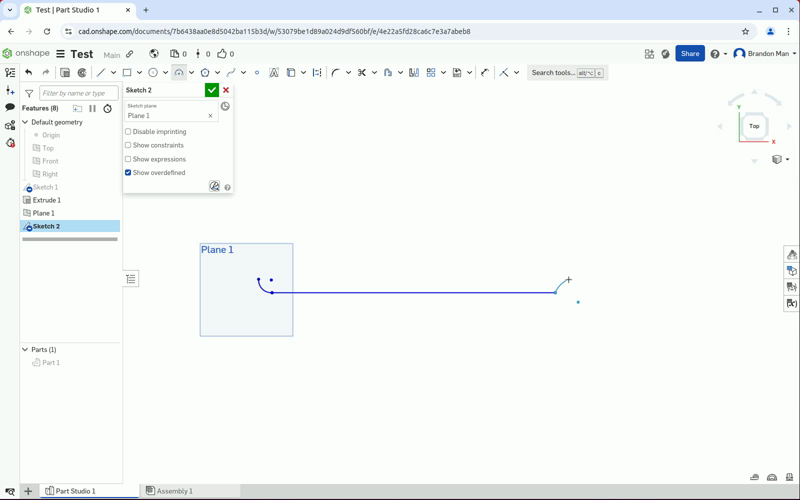
scroll(6)
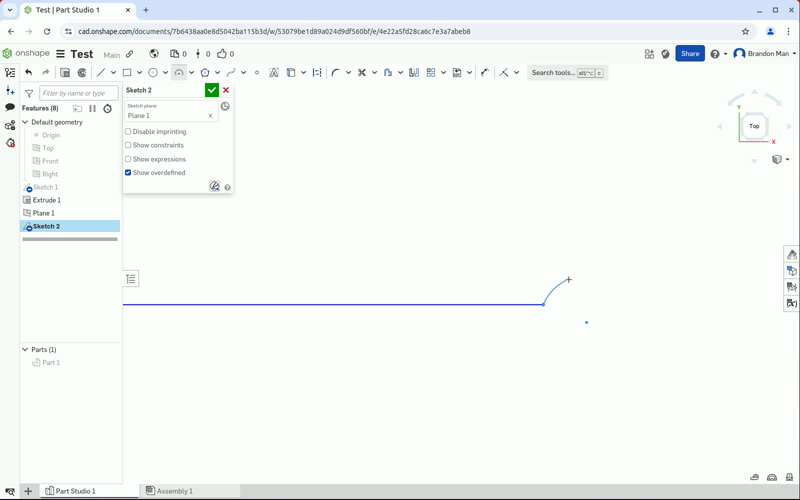
scroll(6)
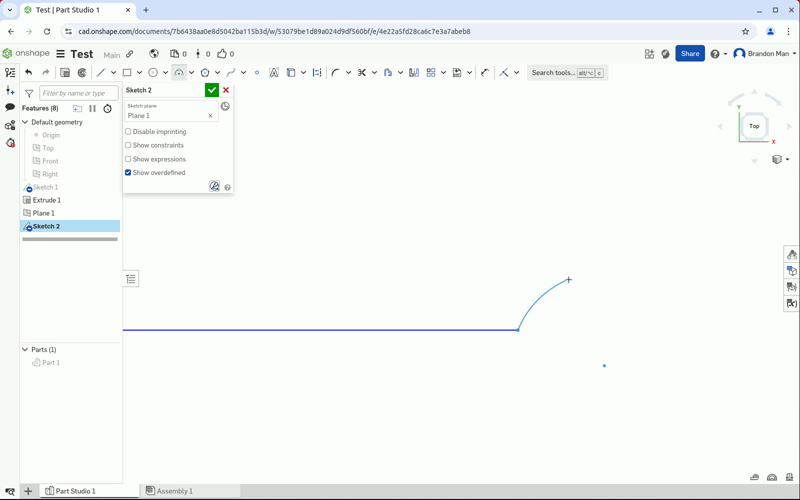
click(568, 279)
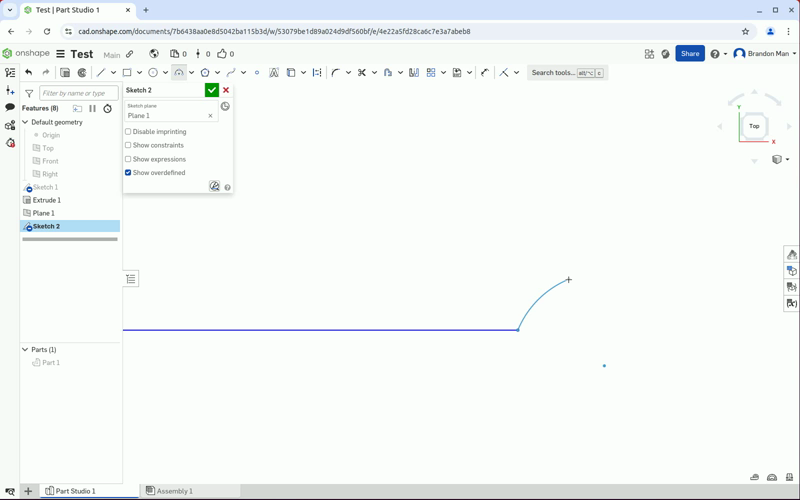
scroll(-6)
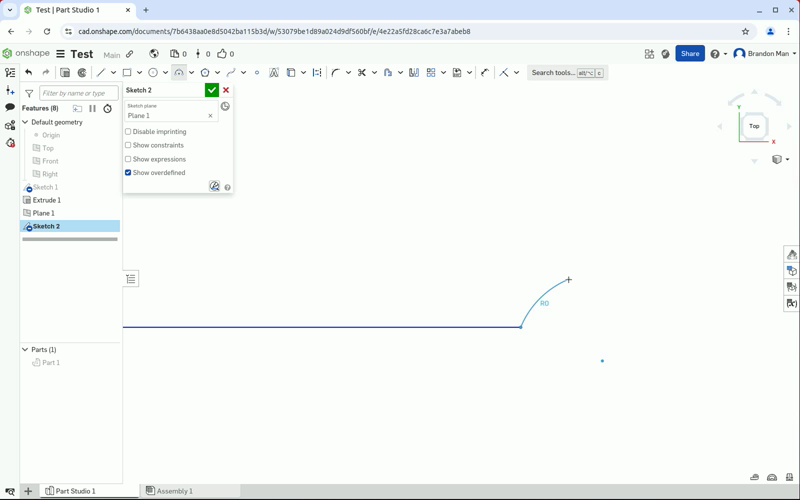
scroll(-6)
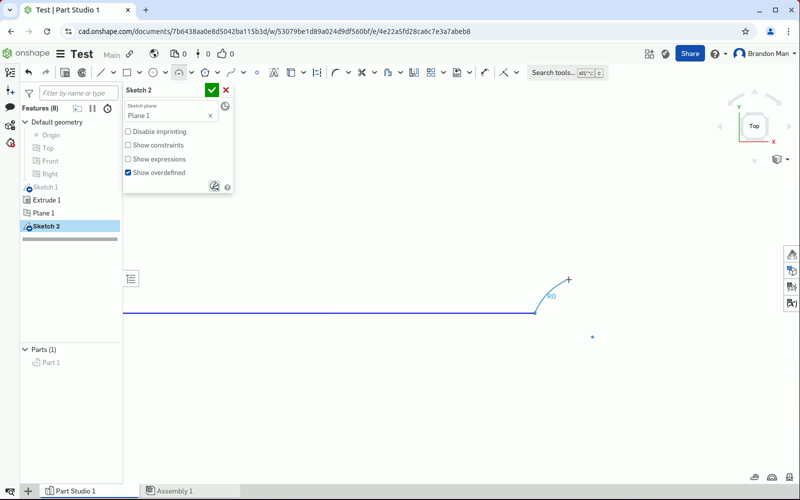
scroll(-6)
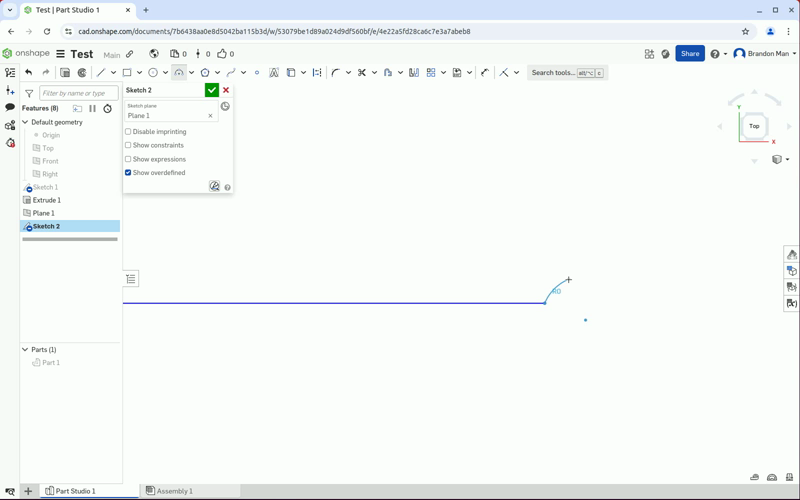
scroll(-6)
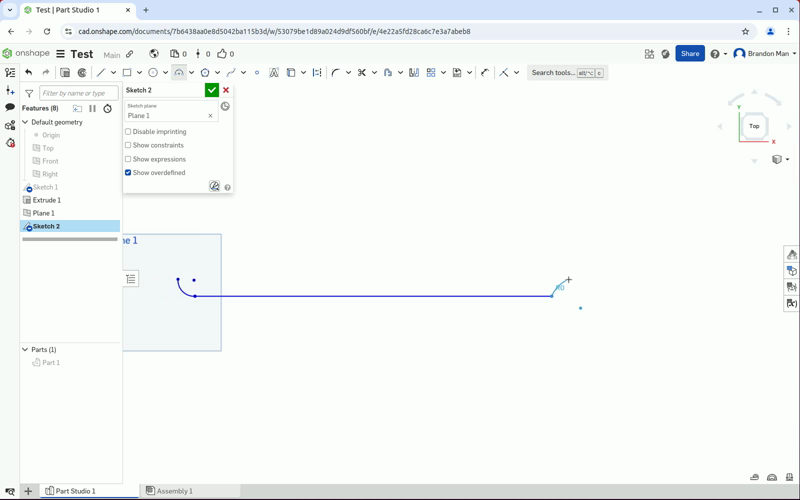
scroll(-6)
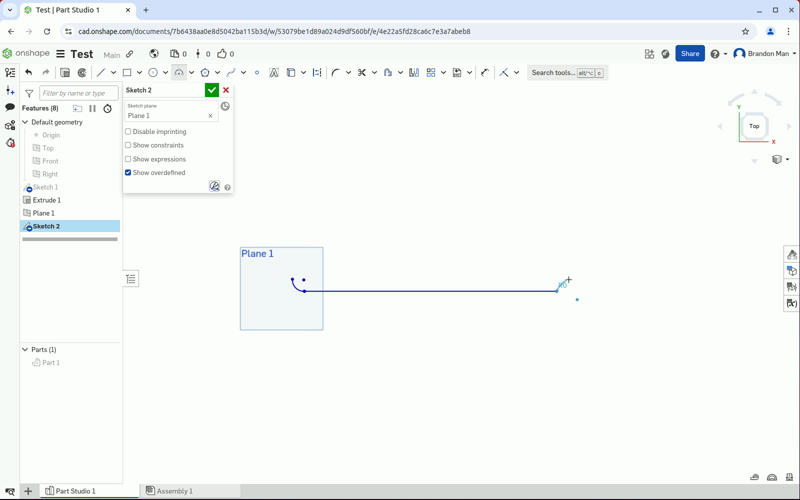
scroll(-6)
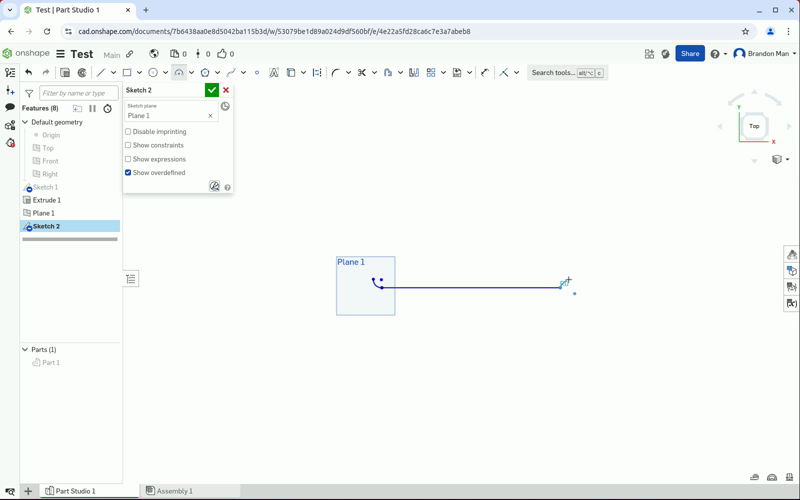
scroll(-6)
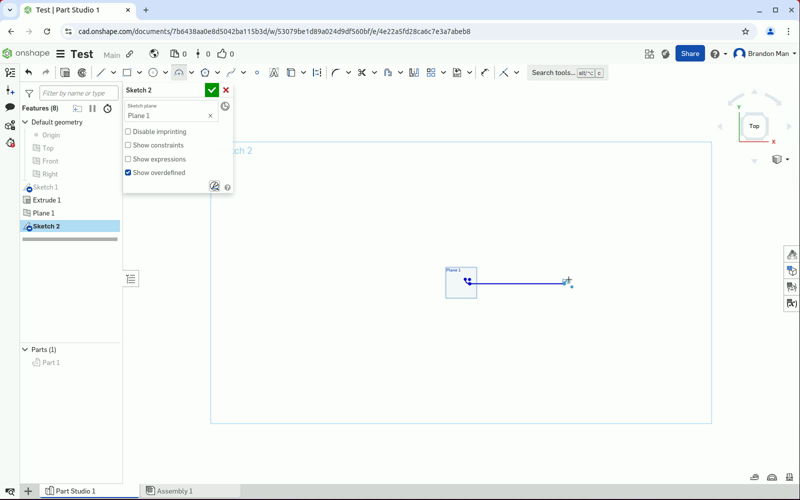
mouse_move(567, 282)
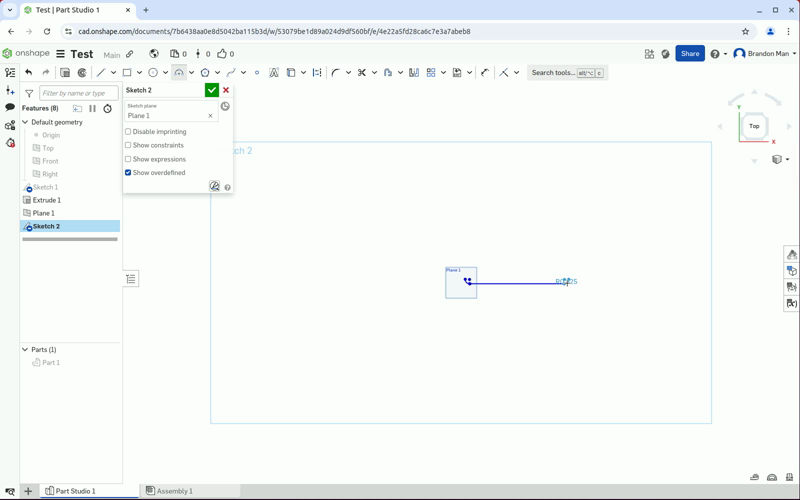
scroll(6)
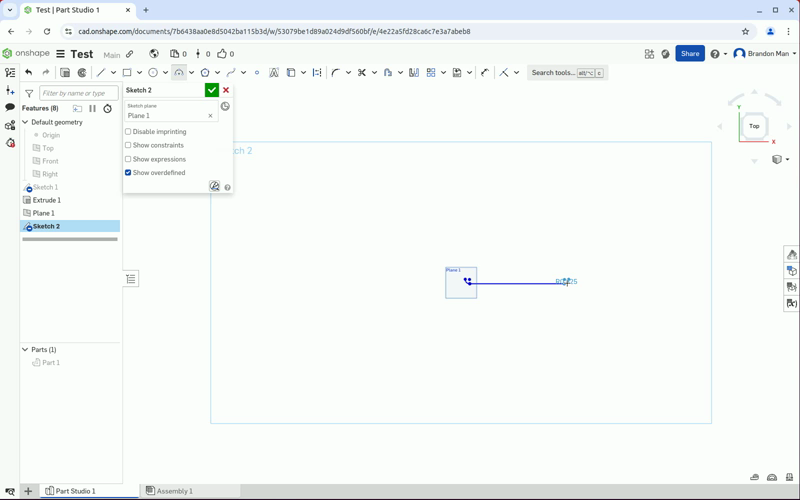
scroll(6)
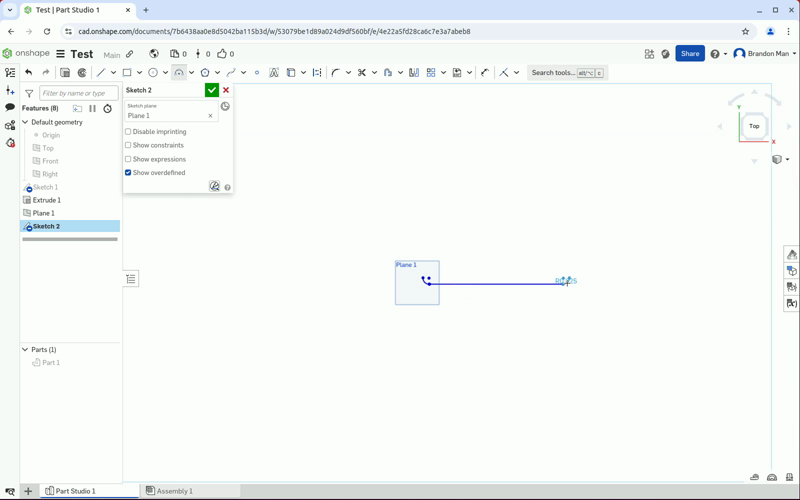
scroll(6)
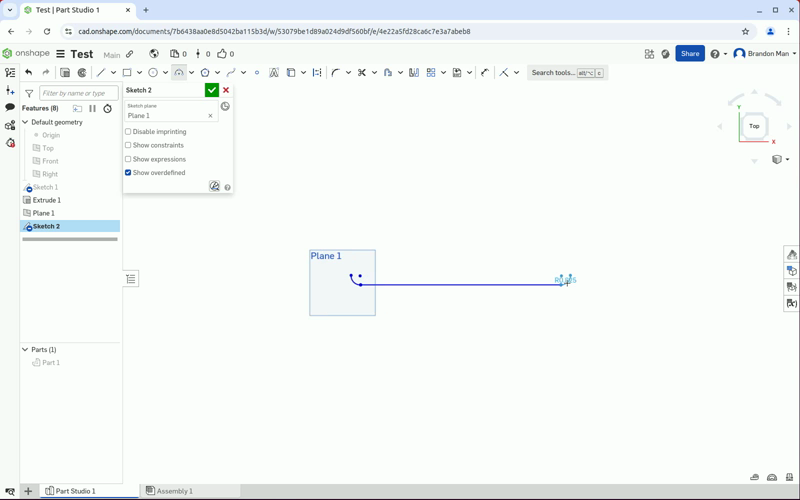
scroll(6)
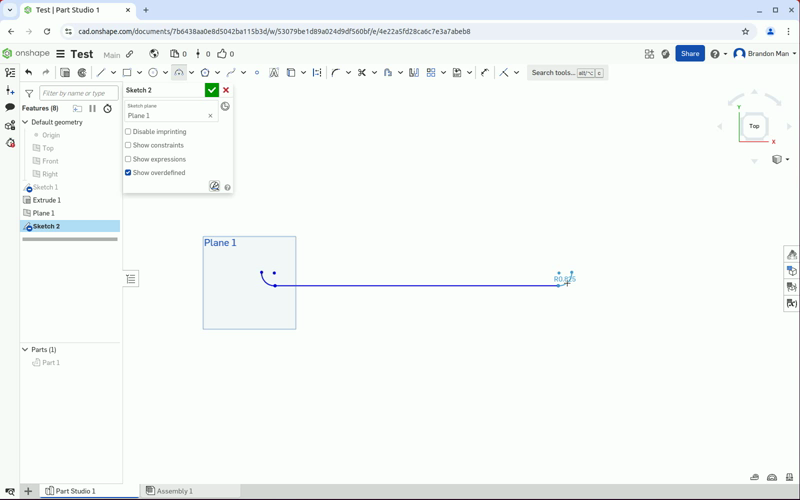
scroll(6)
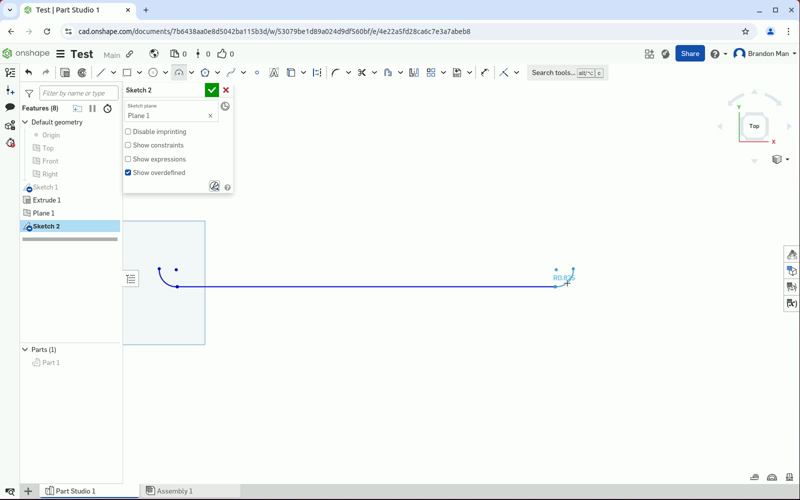
scroll(6)
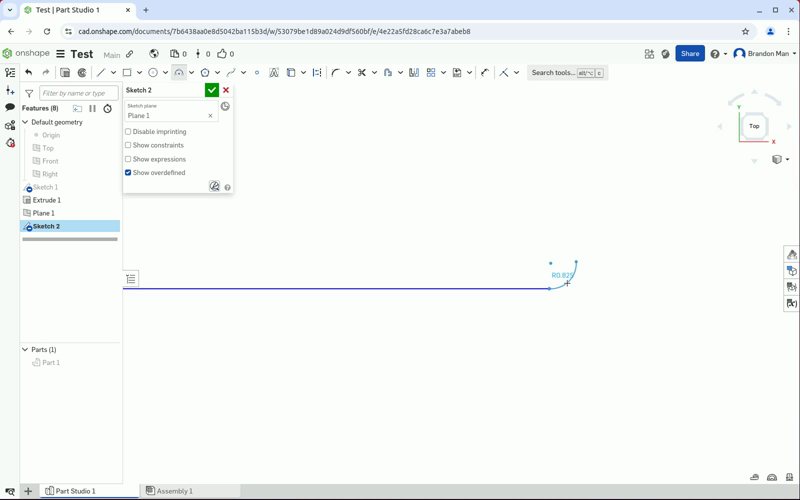
scroll(6)
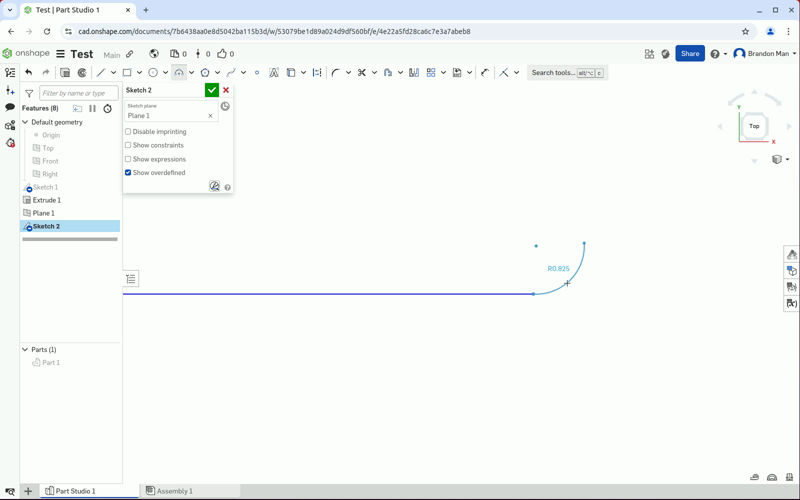
click(567, 282)
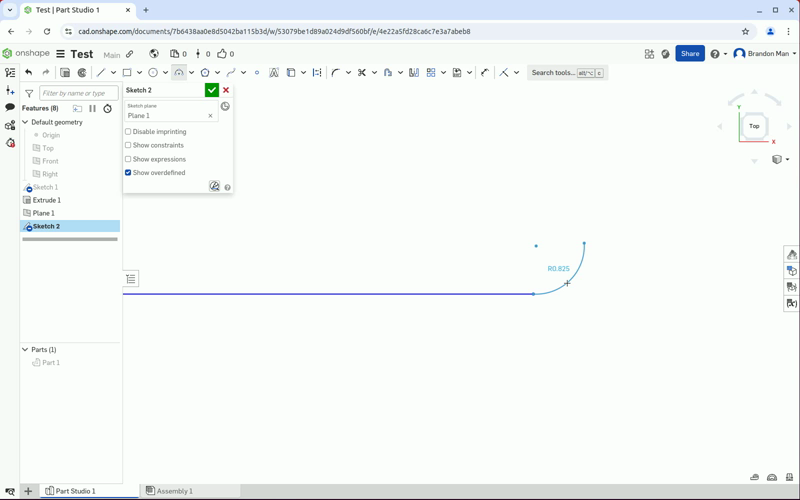
scroll(-6)
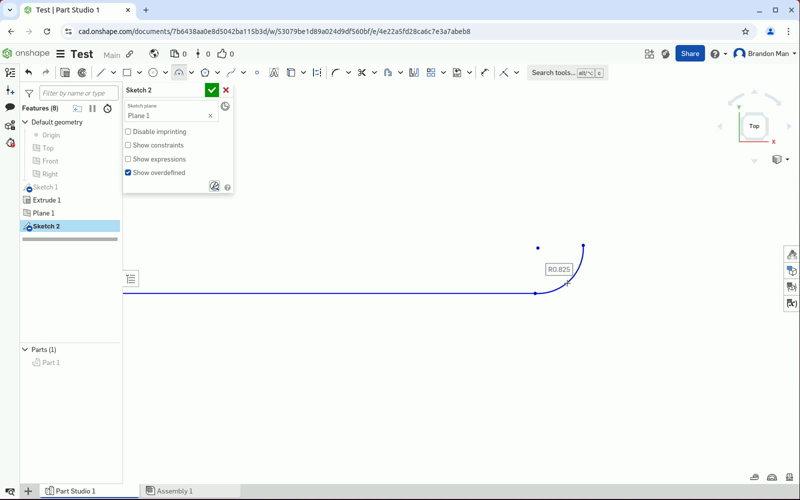
scroll(-6)
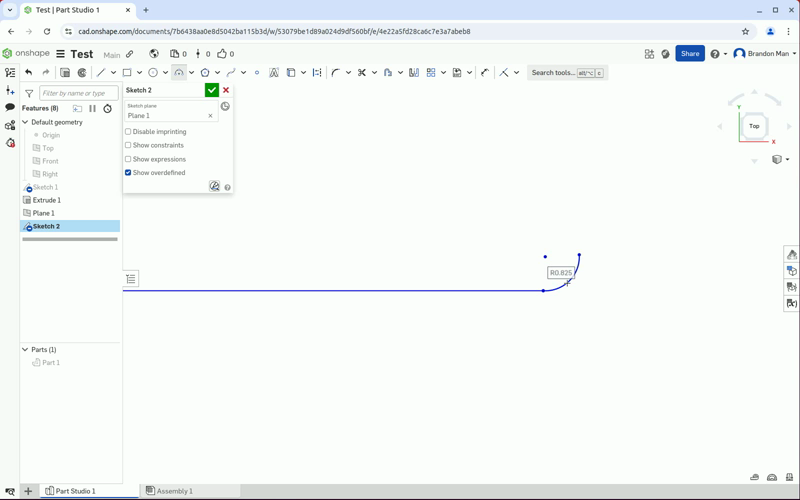
scroll(-6)
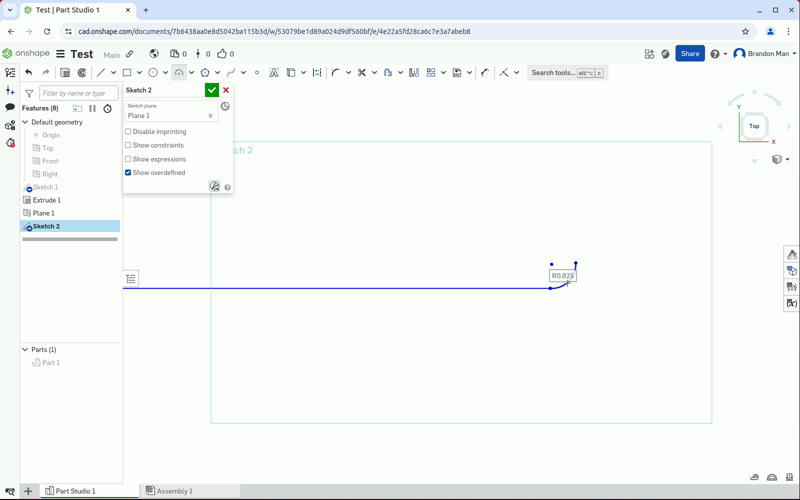
scroll(-6)
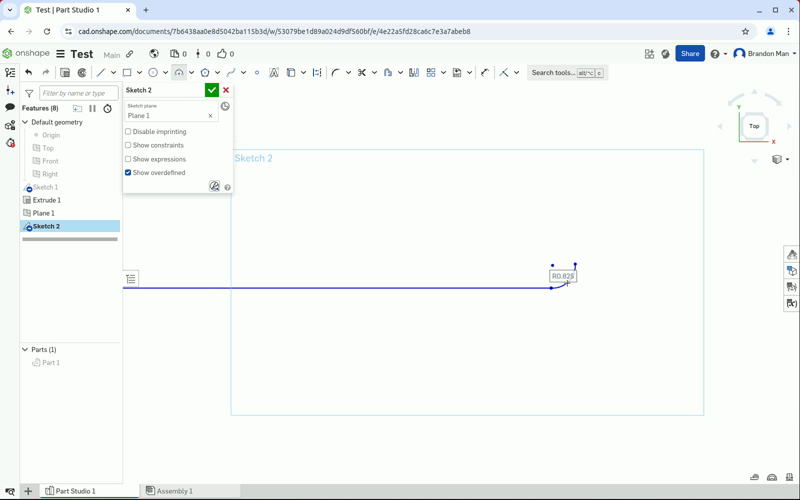
scroll(-6)
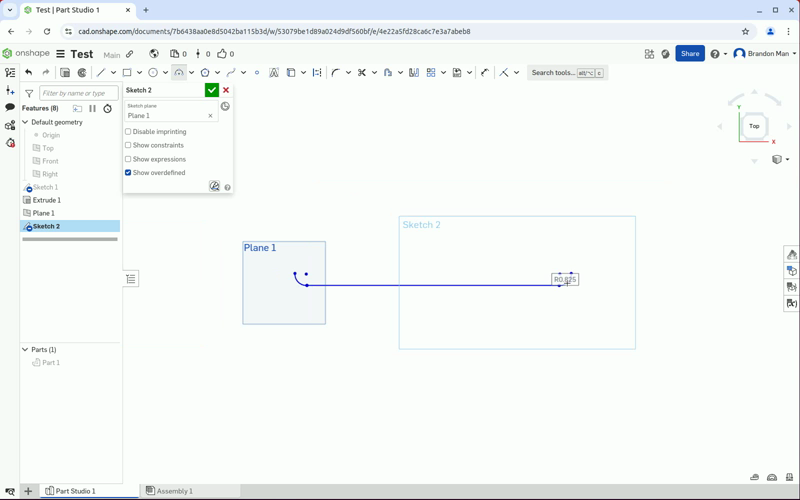
scroll(-6)
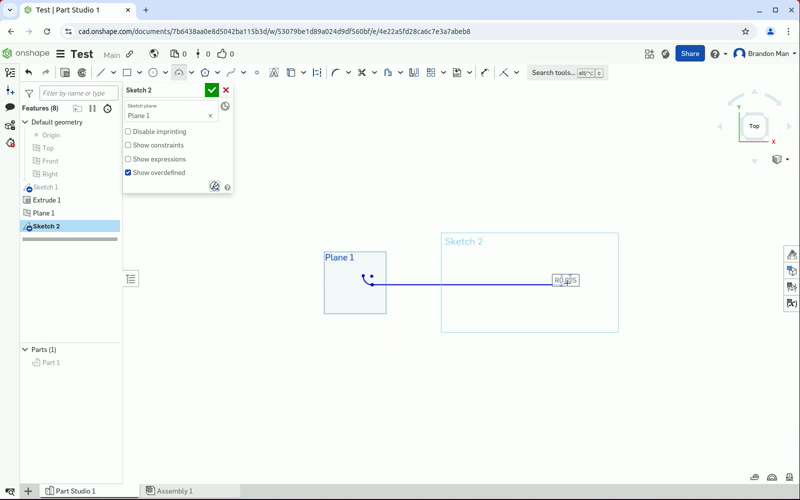
scroll(-6)
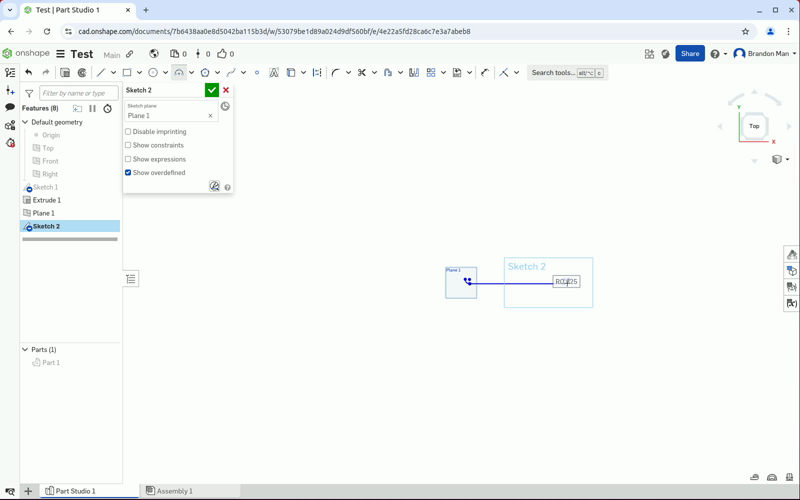
key_up(shift)
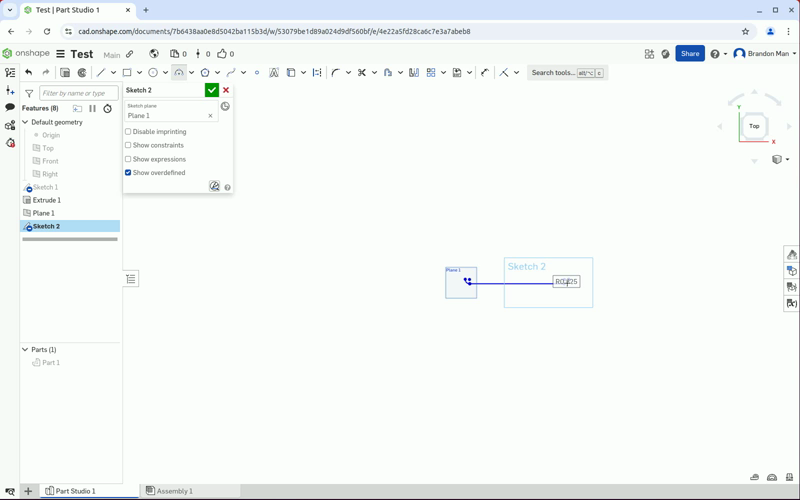
key(esc)
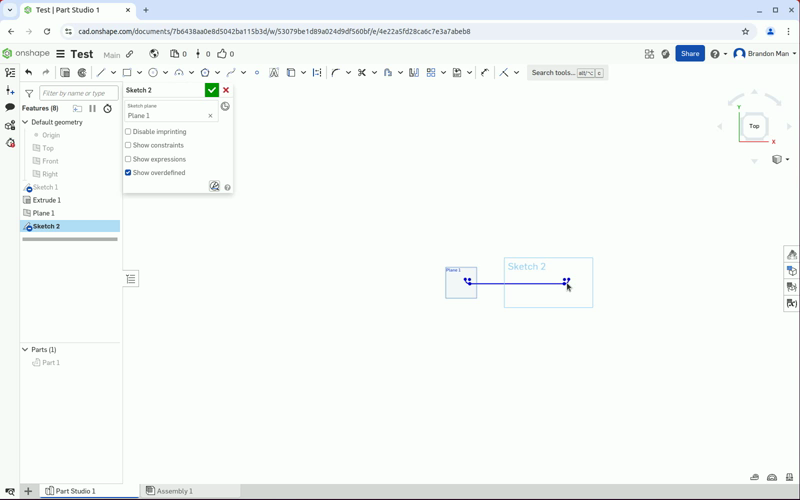
key(l)
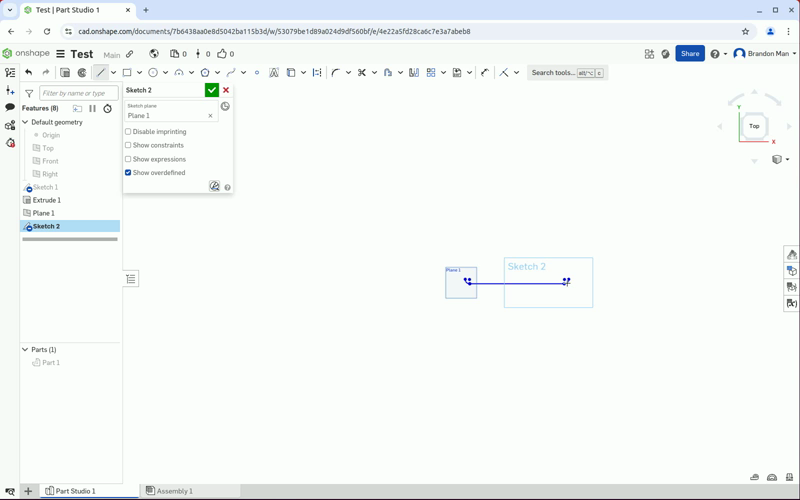
mouse_move(568, 279)
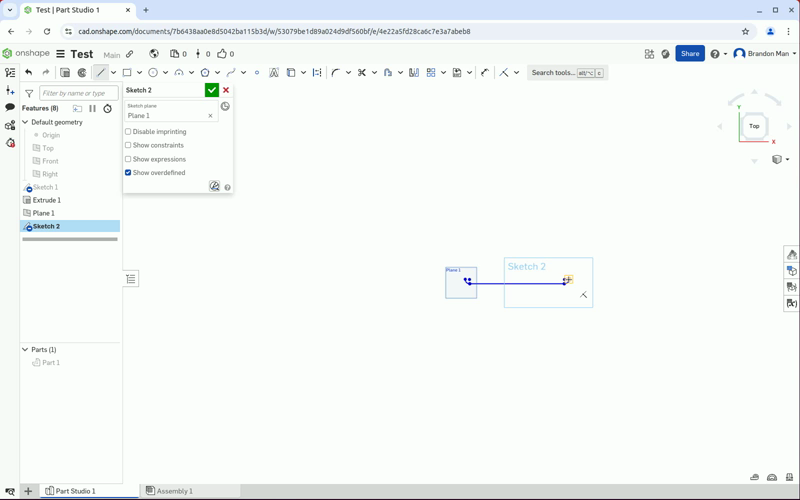
scroll(6)
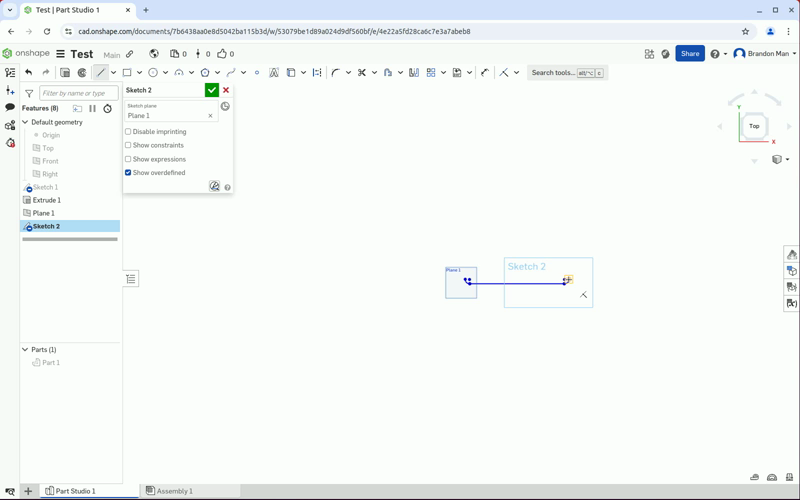
scroll(6)
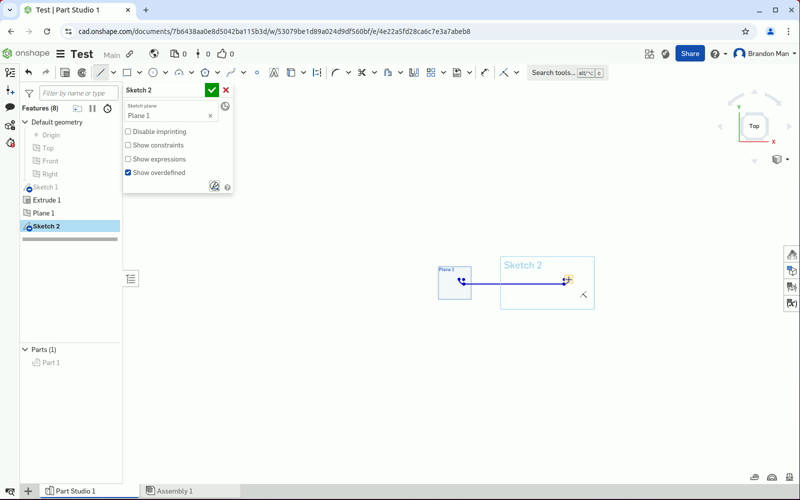
scroll(6)
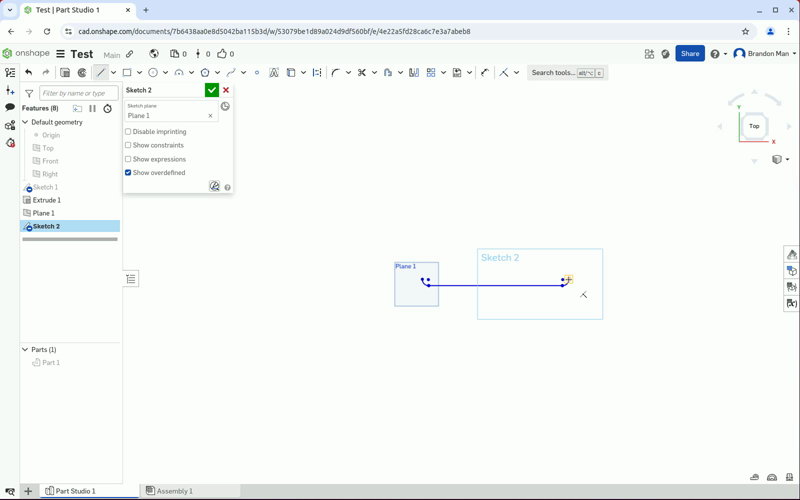
scroll(6)
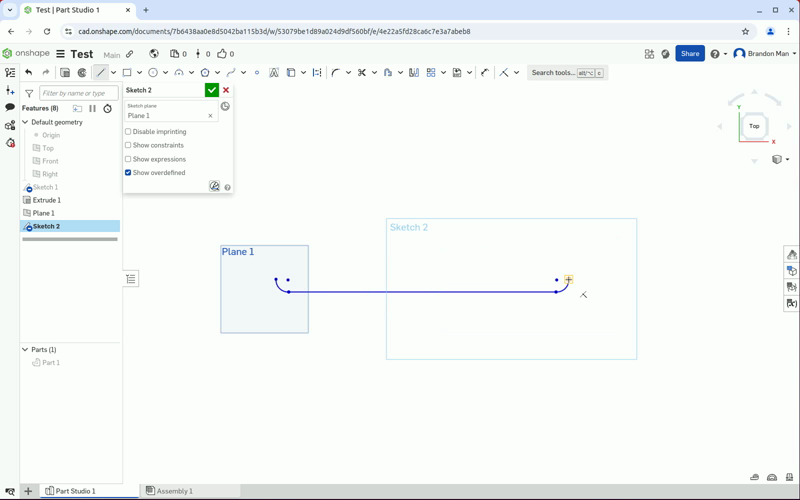
scroll(6)
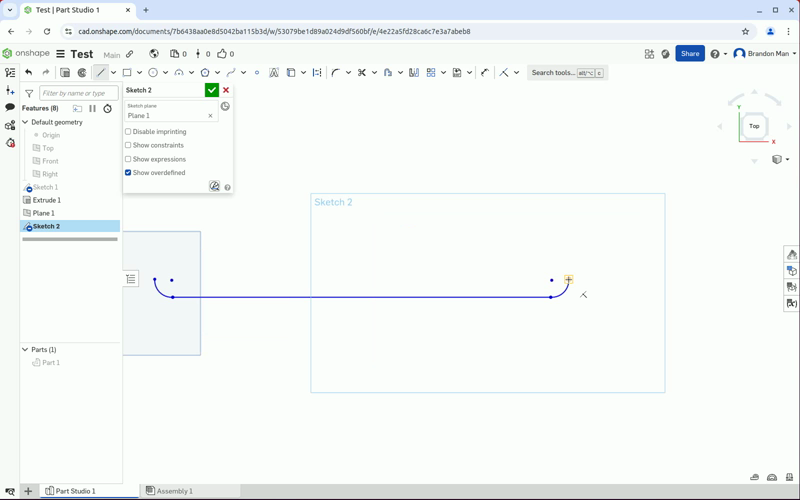
scroll(6)
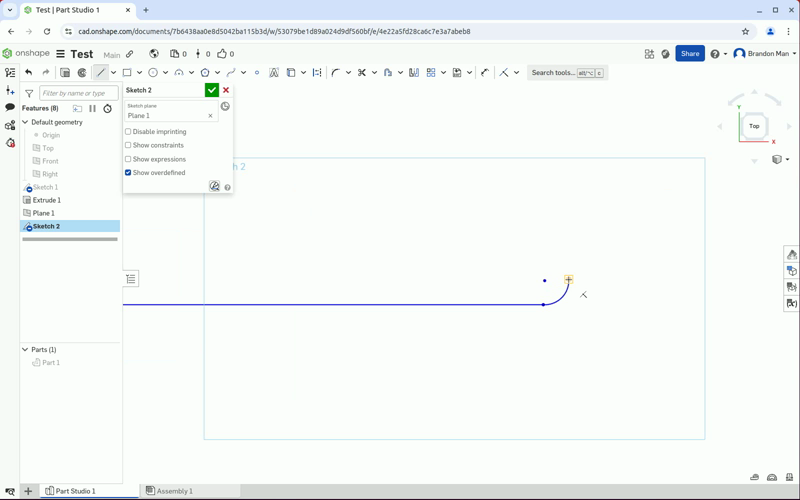
scroll(6)
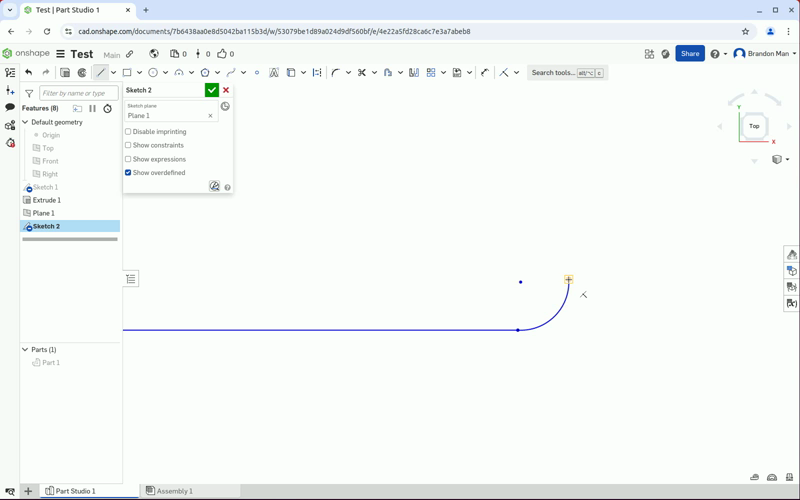
click(568, 279)
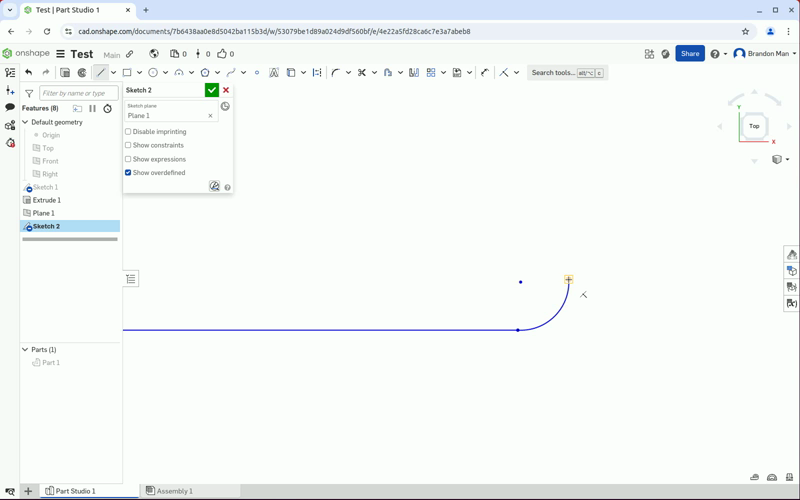
scroll(-6)
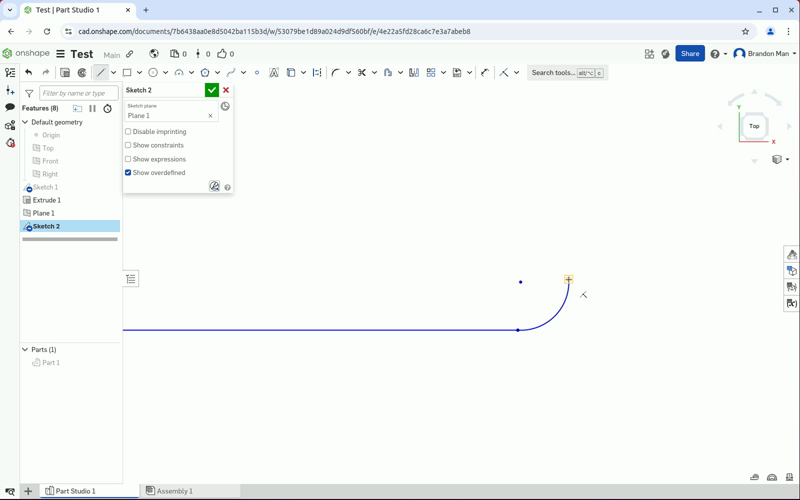
scroll(-6)
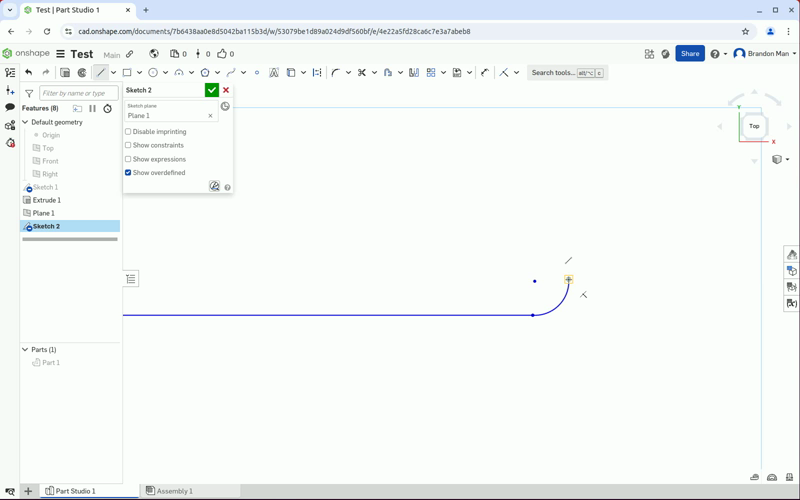
scroll(-6)
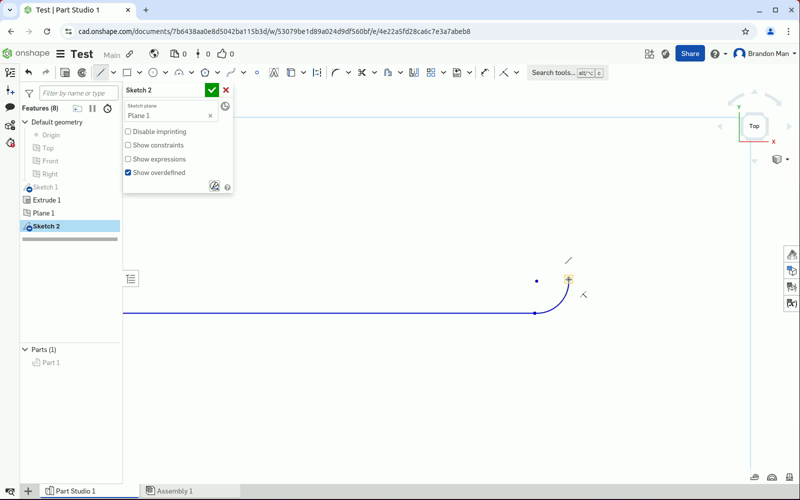
scroll(-6)
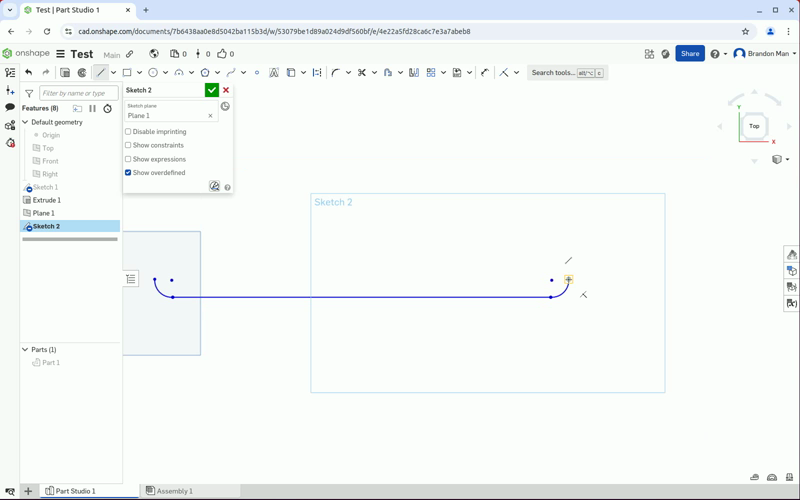
scroll(-6)
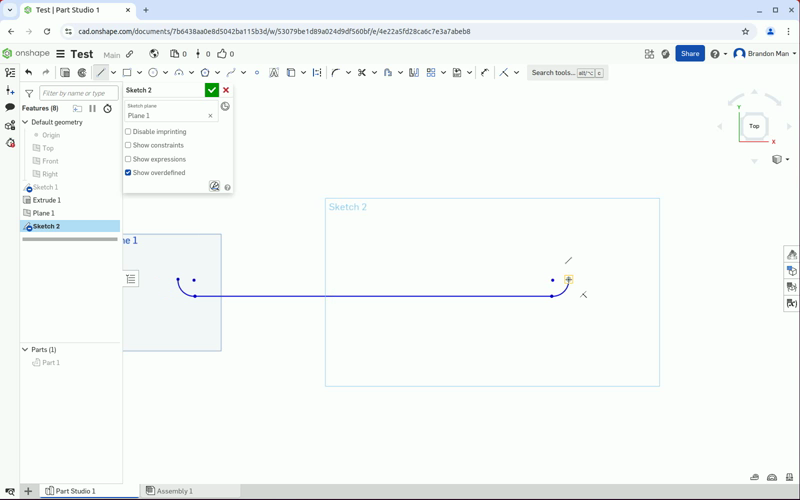
scroll(-6)
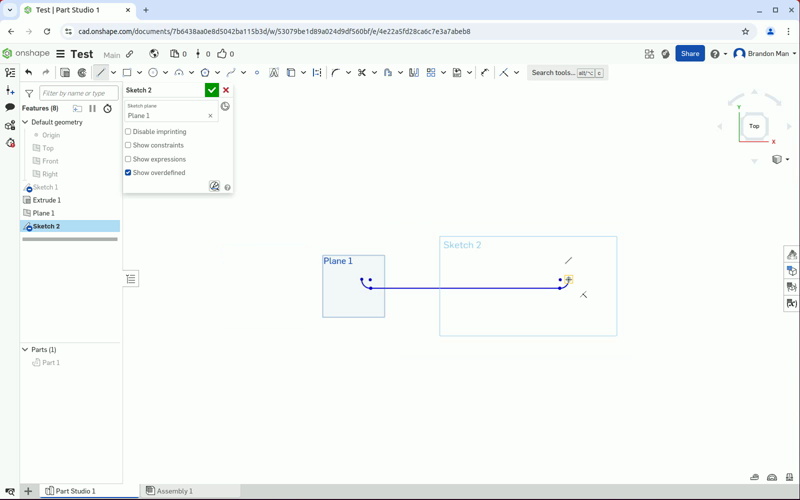
scroll(-6)
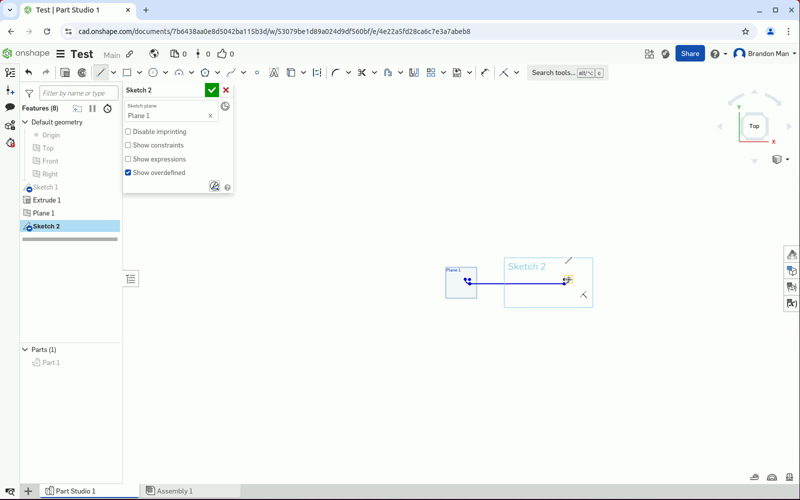
key_down(shift)
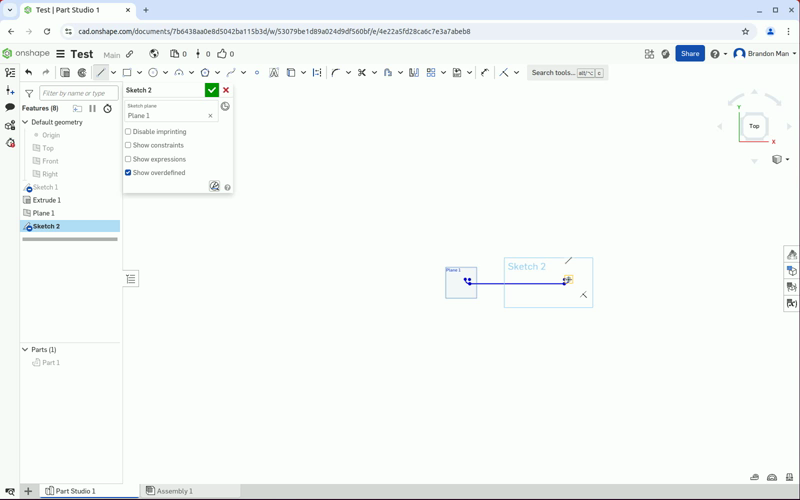
mouse_move(589, 279)
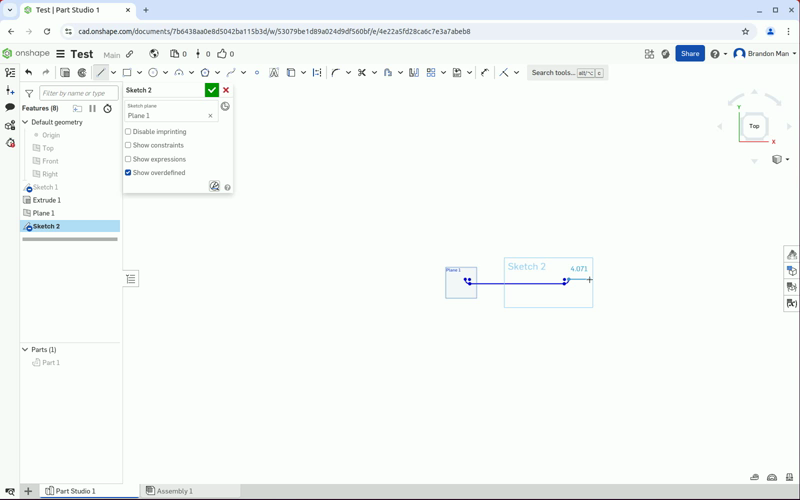
mouse_move(568, 243)
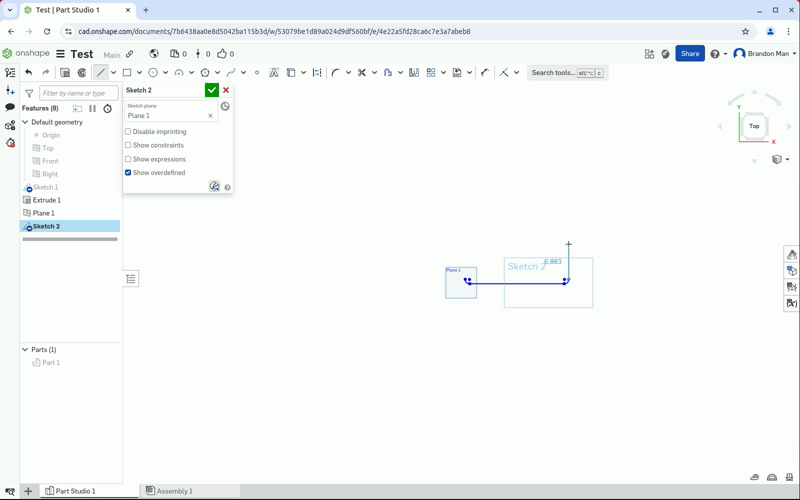
click(568, 243)
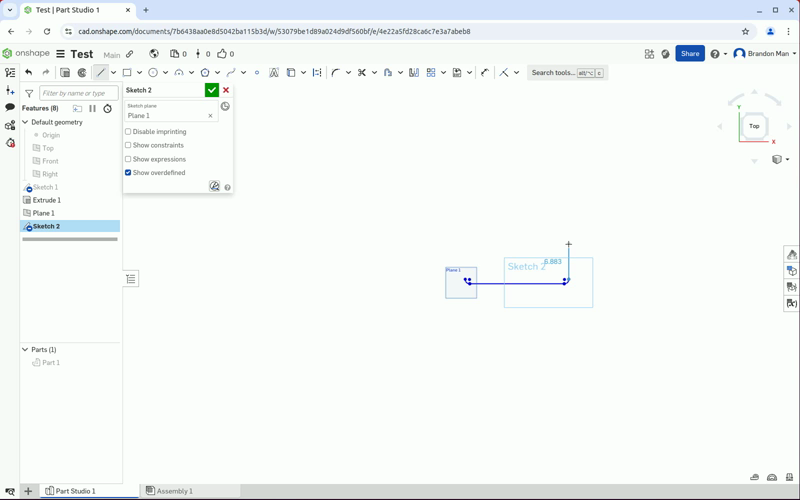
key_up(shift)
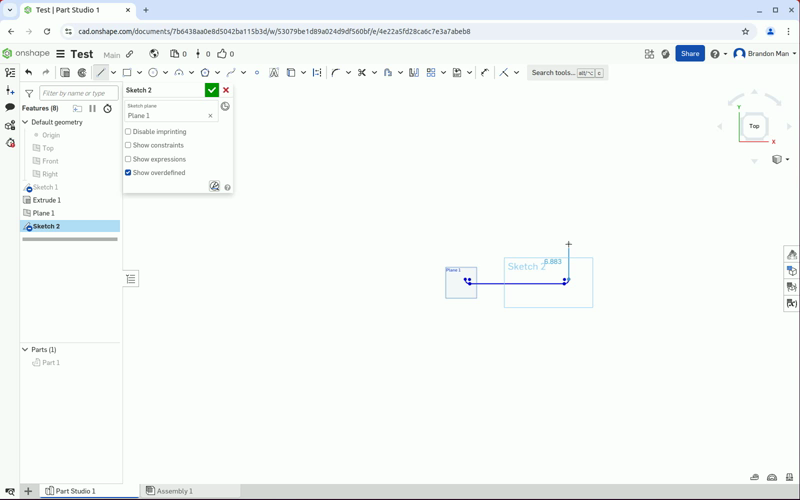
key_down(shift)
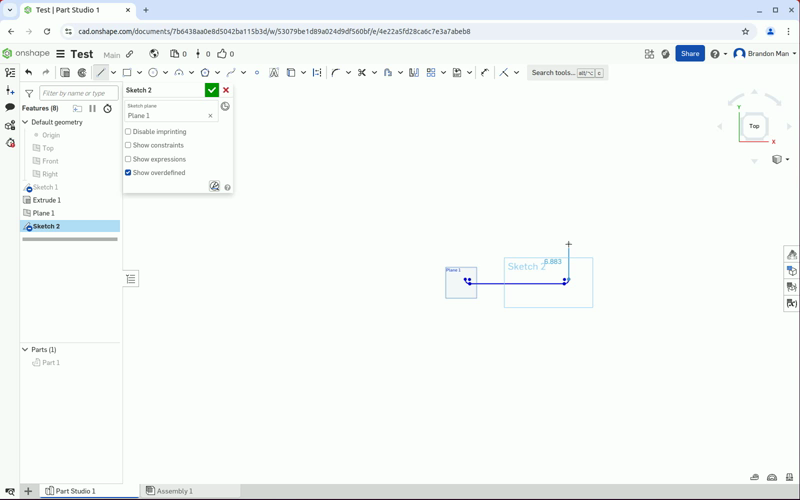
mouse_move(465, 243)
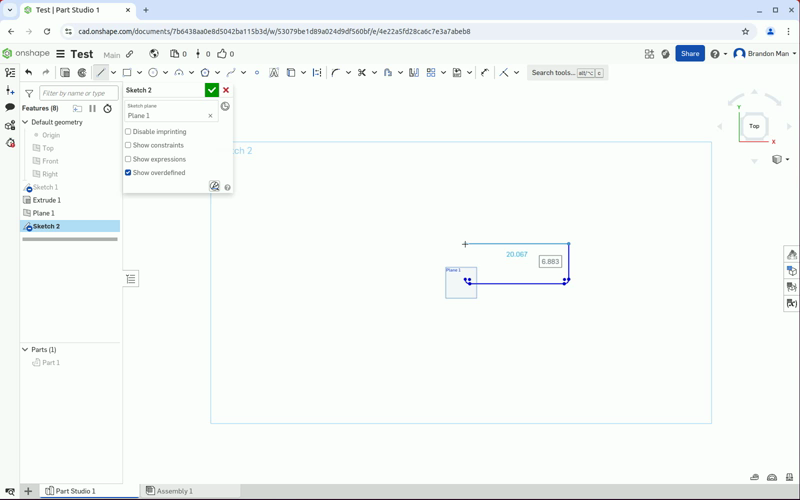
click(465, 243)
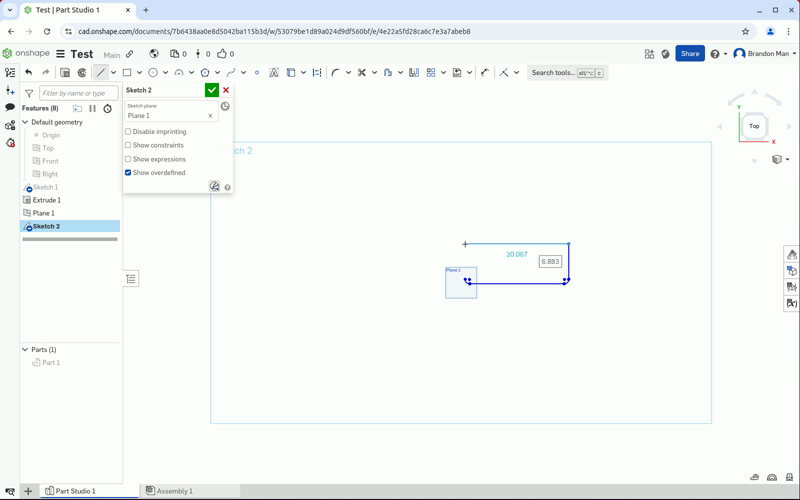
key_up(shift)
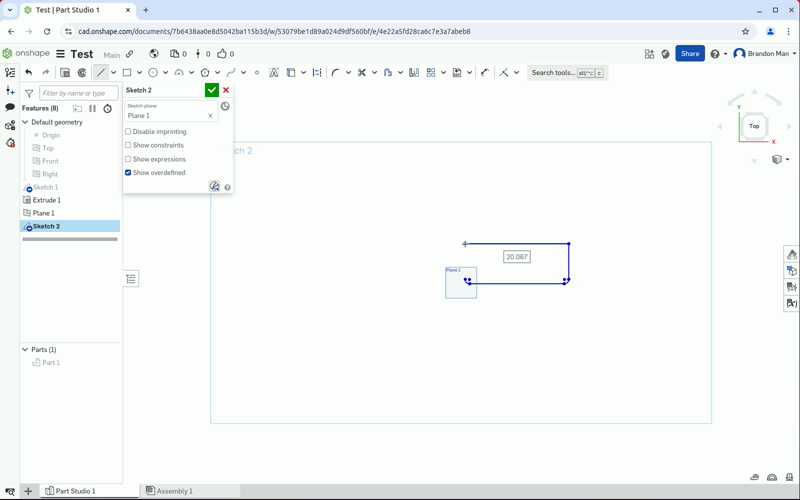
mouse_move(495, 243)
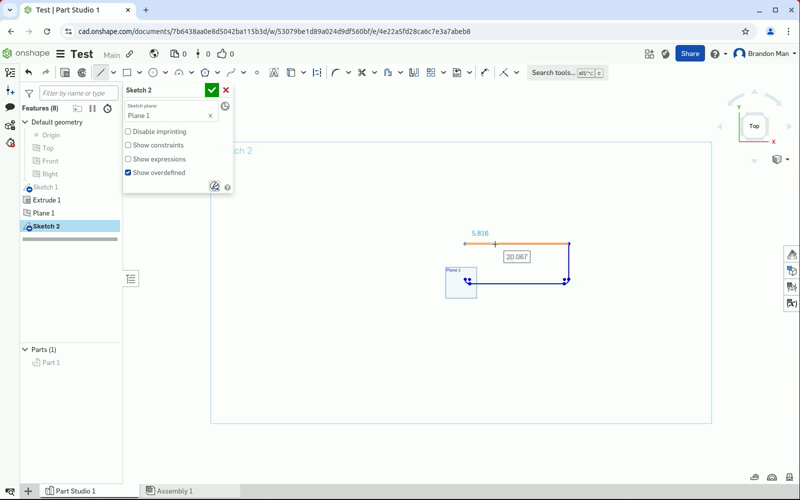
key_down(shift)
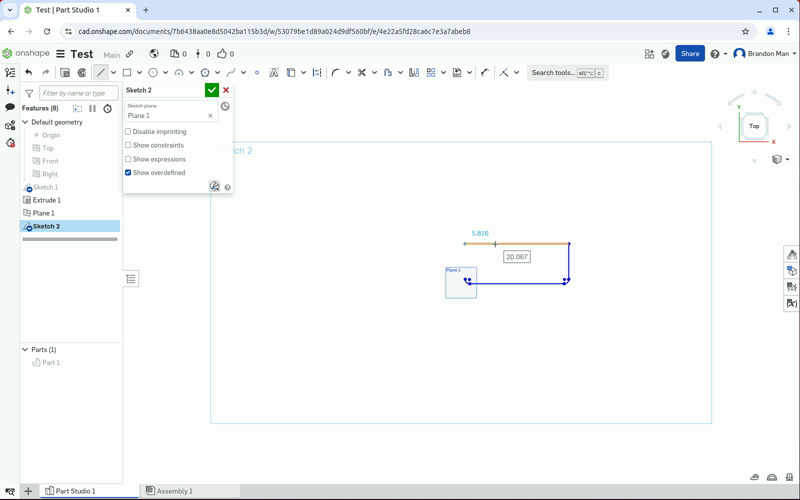
mouse_move(465, 279)
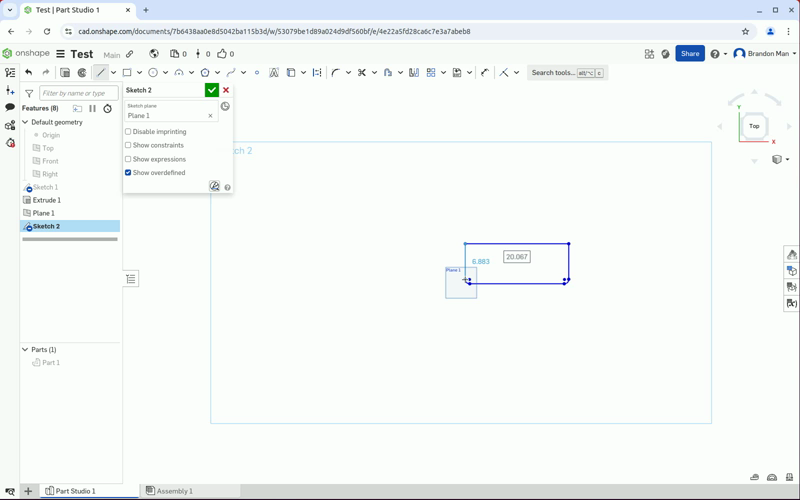
scroll(6)
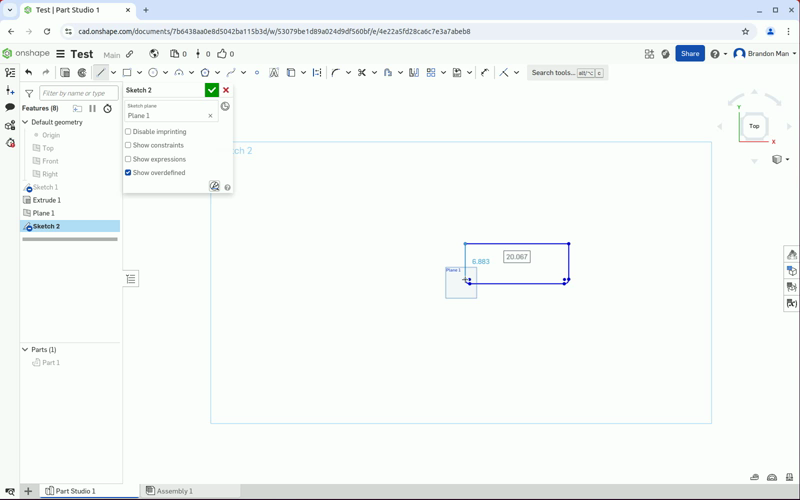
scroll(6)
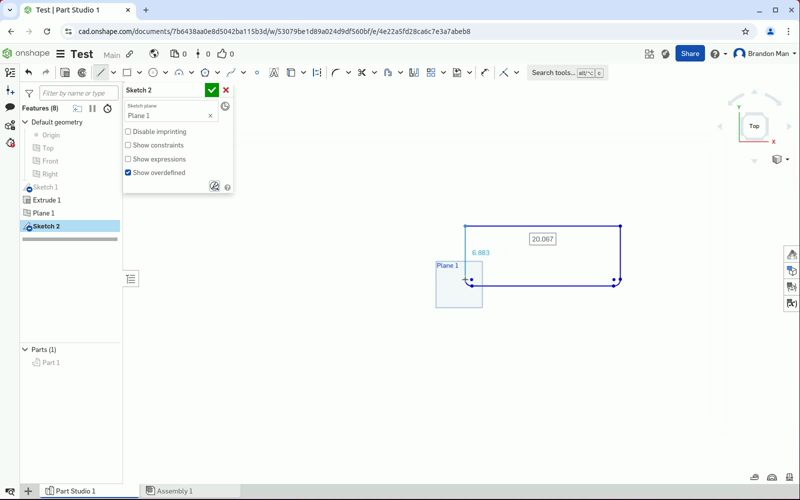
scroll(6)
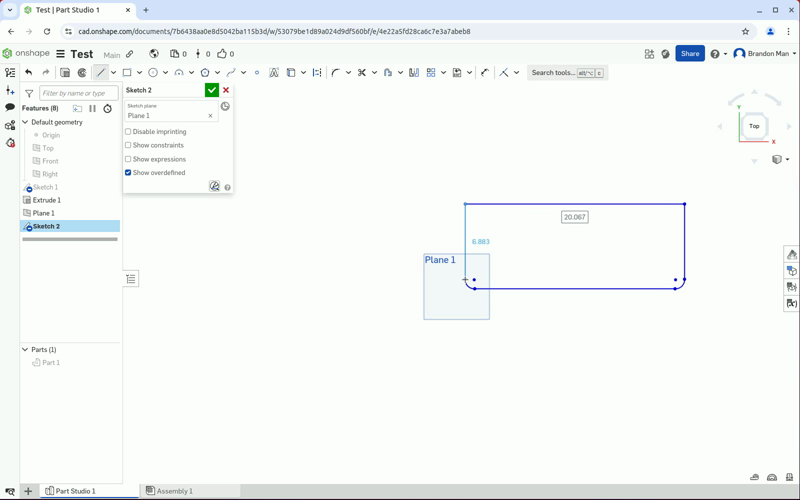
scroll(6)
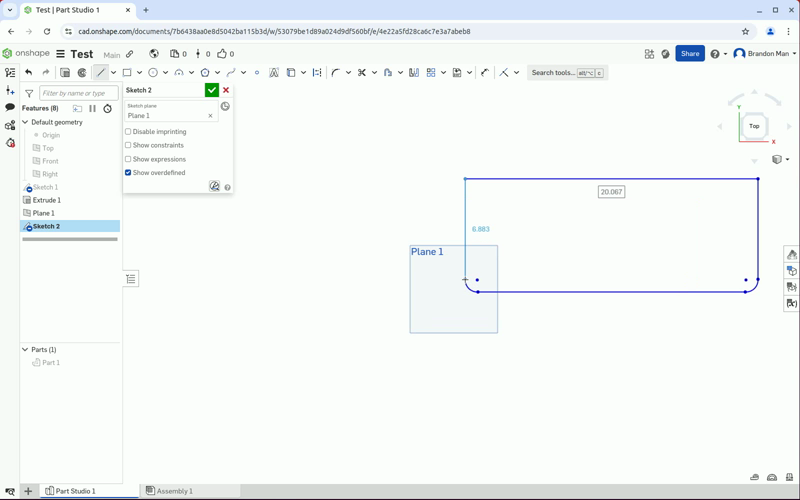
scroll(6)
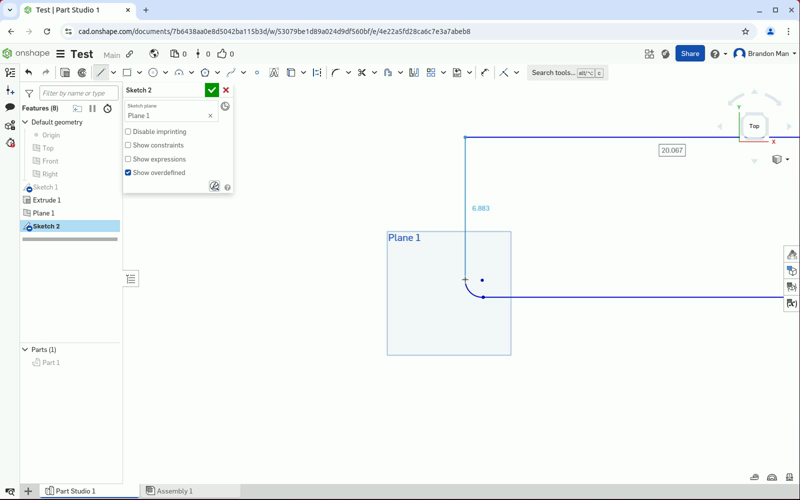
scroll(6)
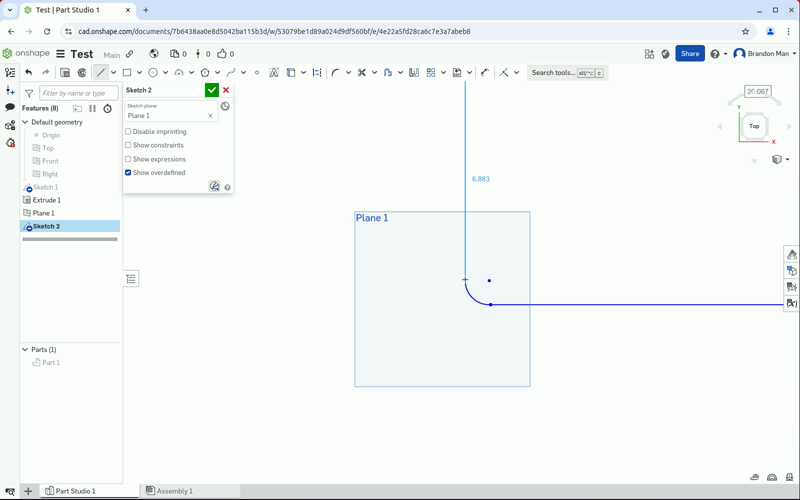
scroll(6)
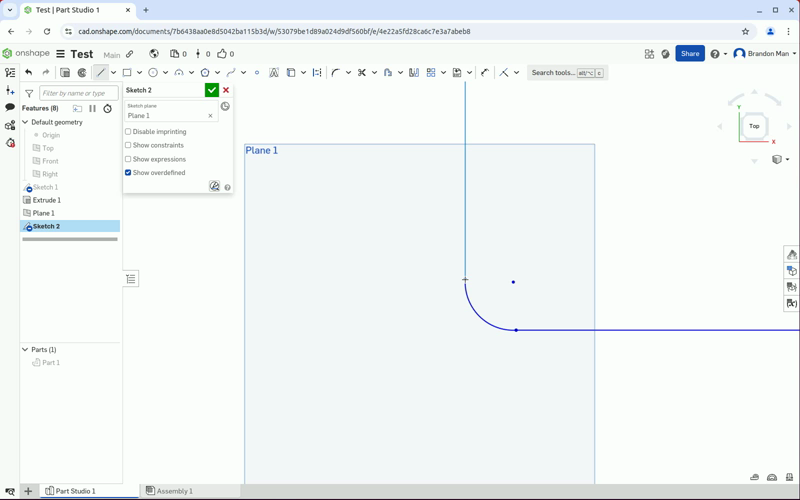
key_up(shift)
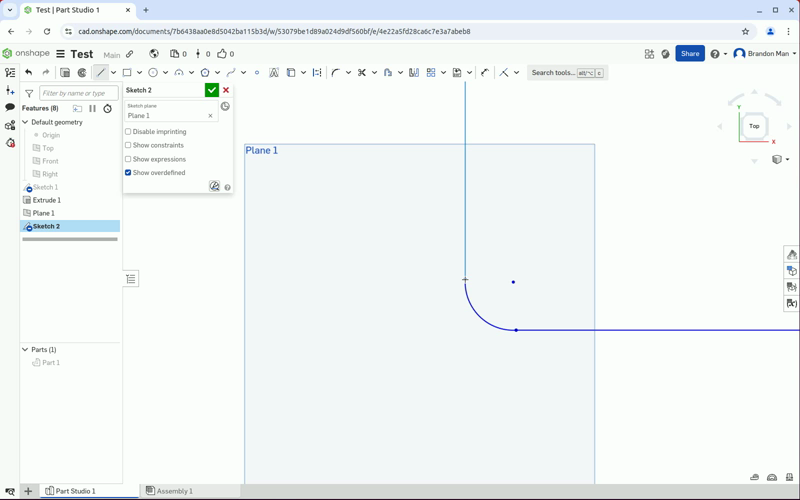
click(465, 279)
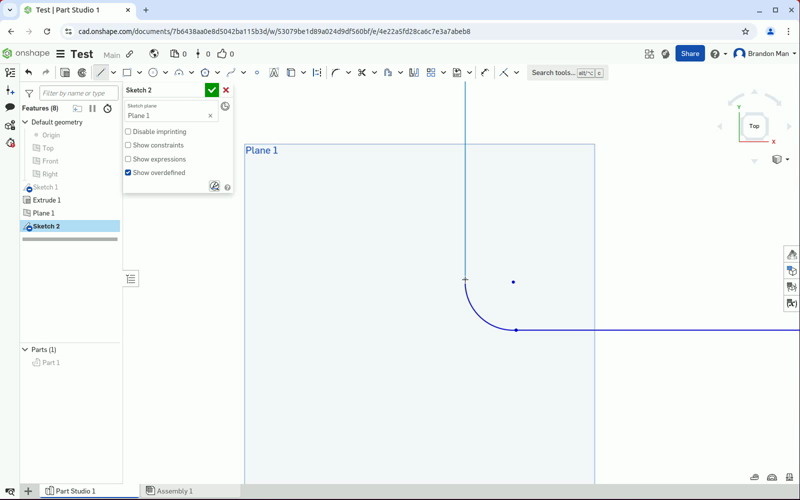
scroll(-6)
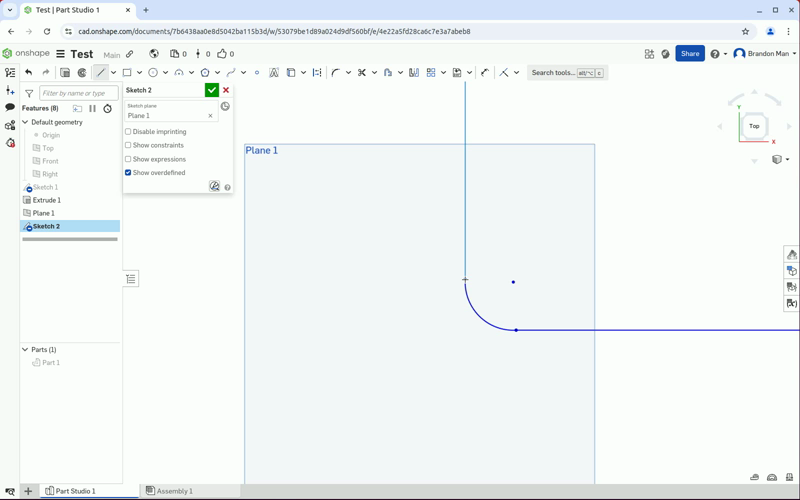
scroll(-6)
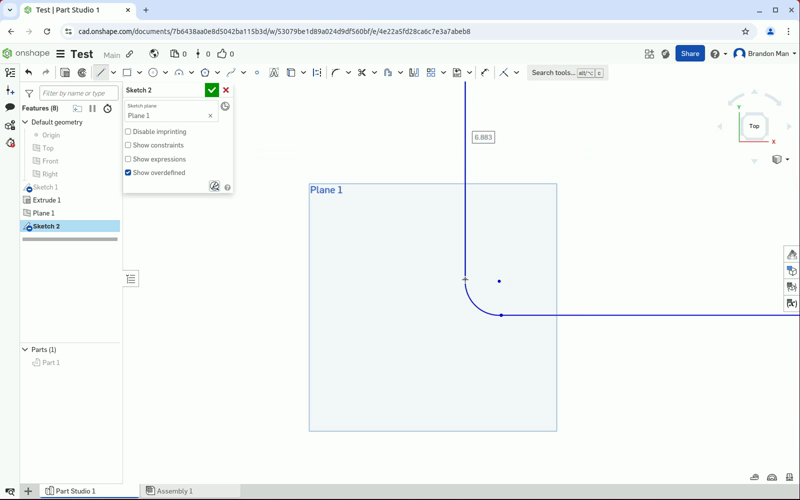
scroll(-6)
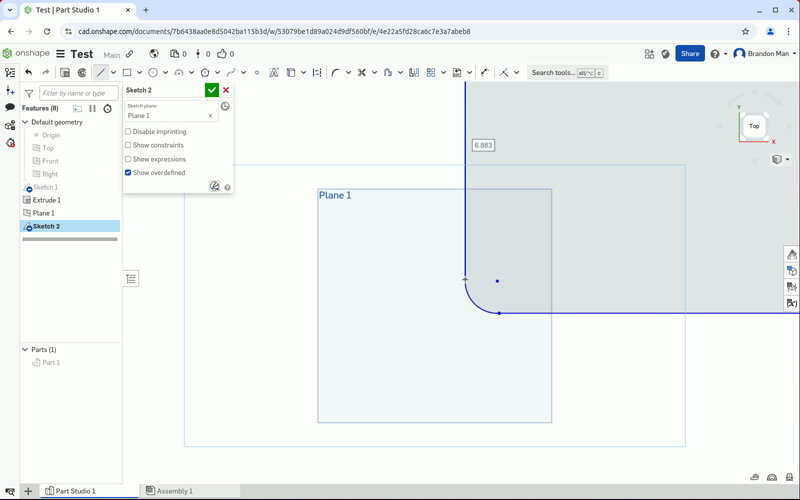
scroll(-6)
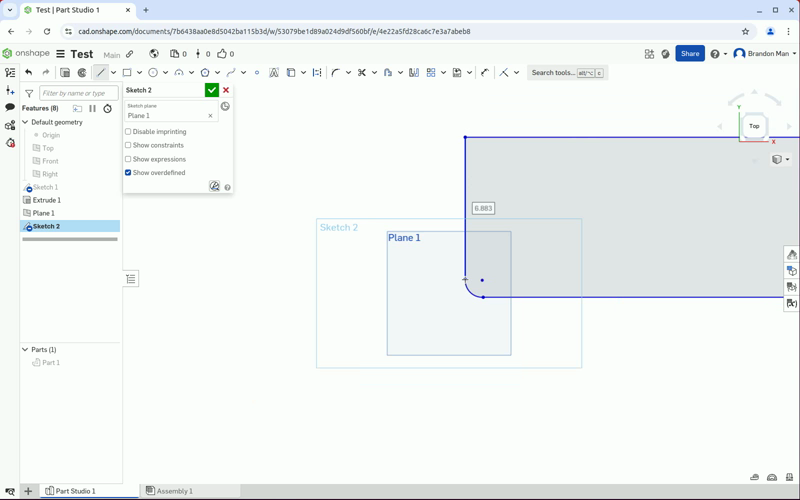
scroll(-6)
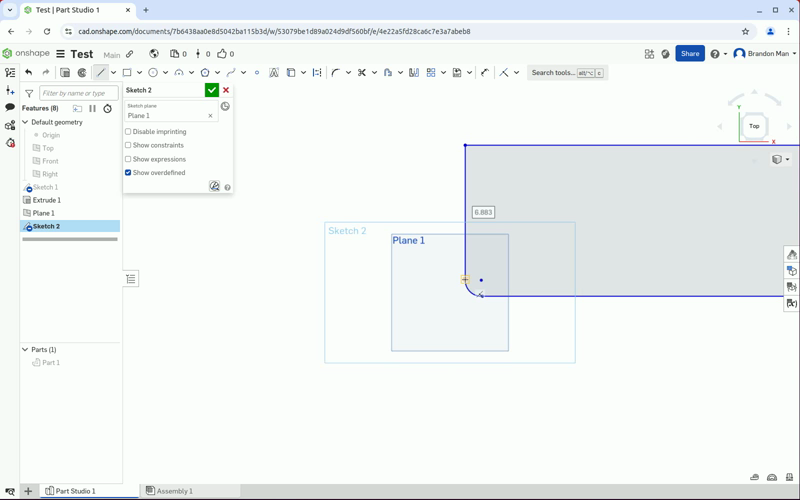
scroll(-6)
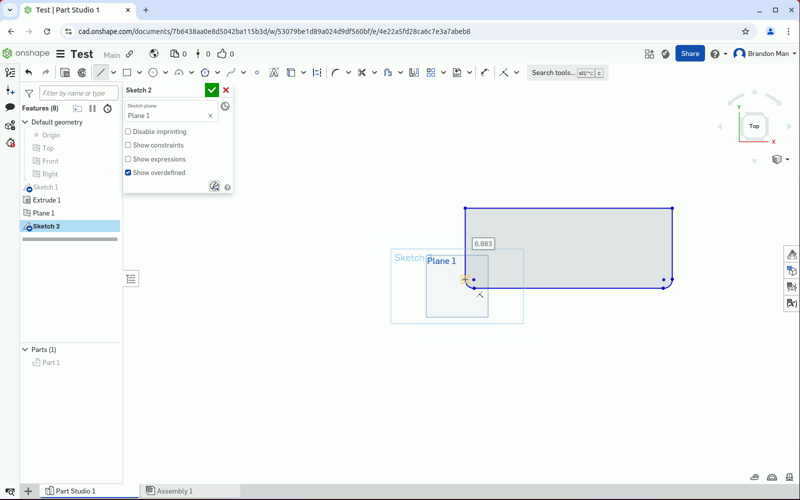
scroll(-6)
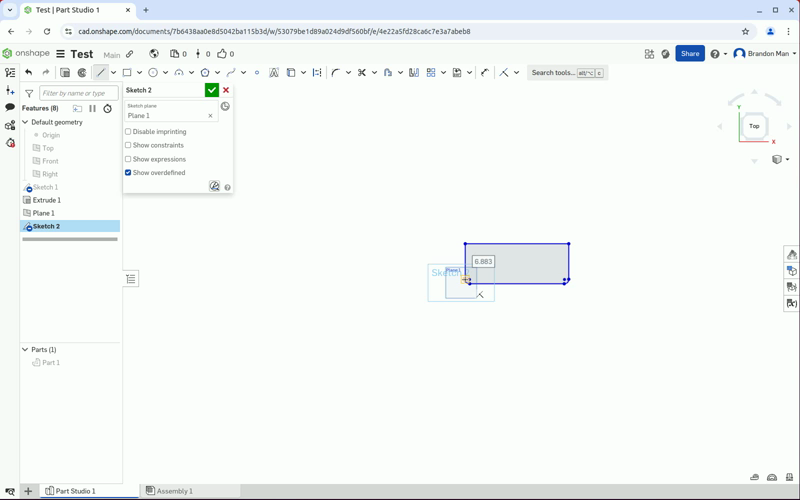
key(esc)
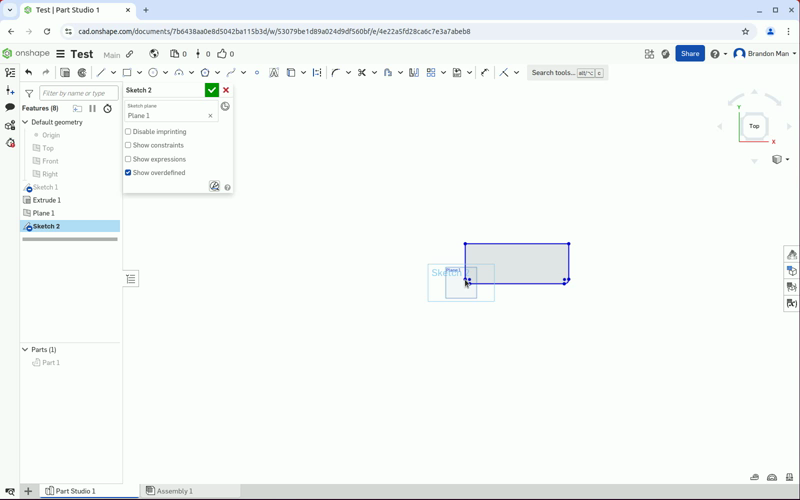
mouse_move(481, 247)
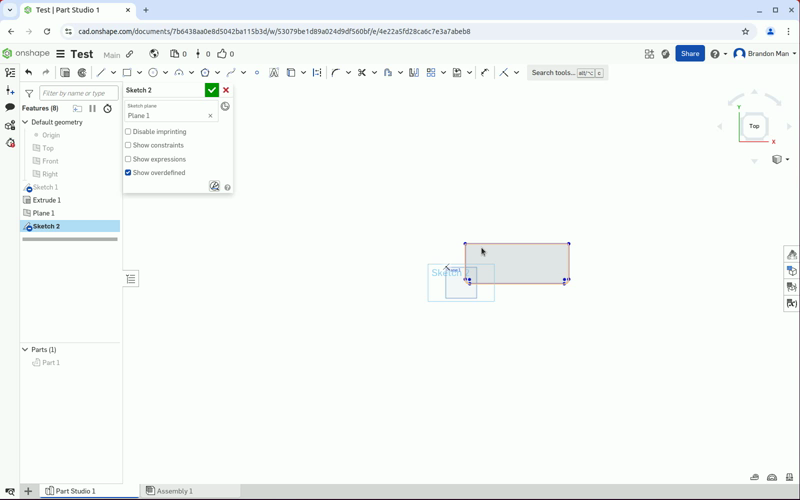
click(481, 247)
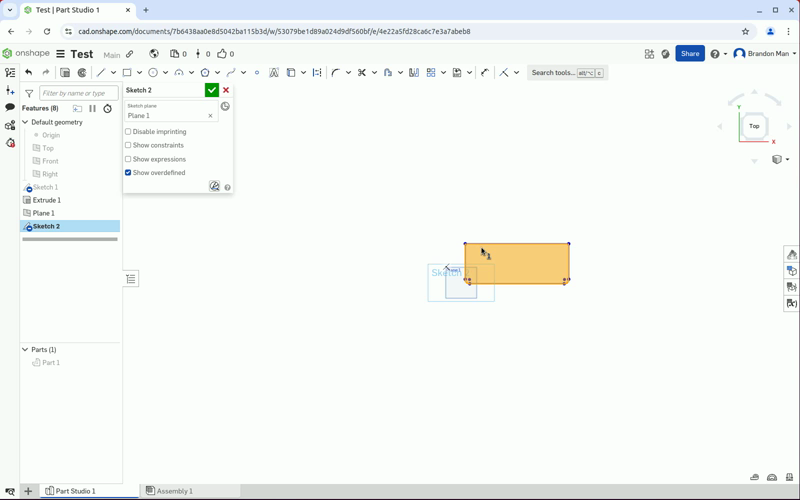
mouse_move(73, 352)
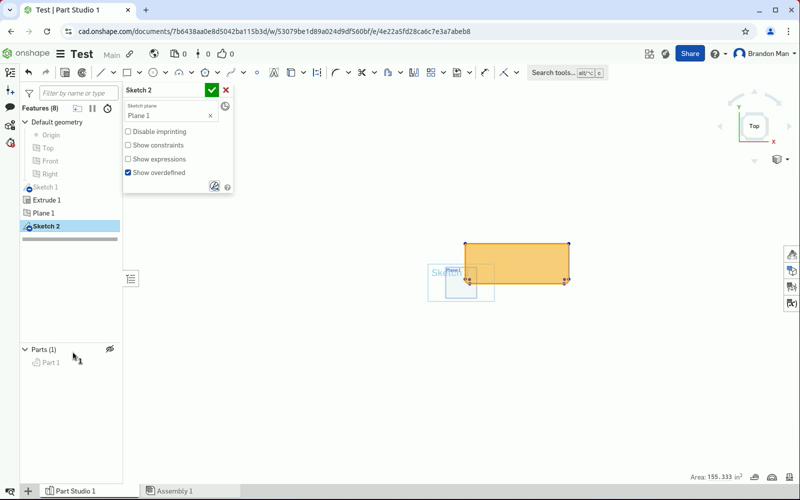
key(shift+y)
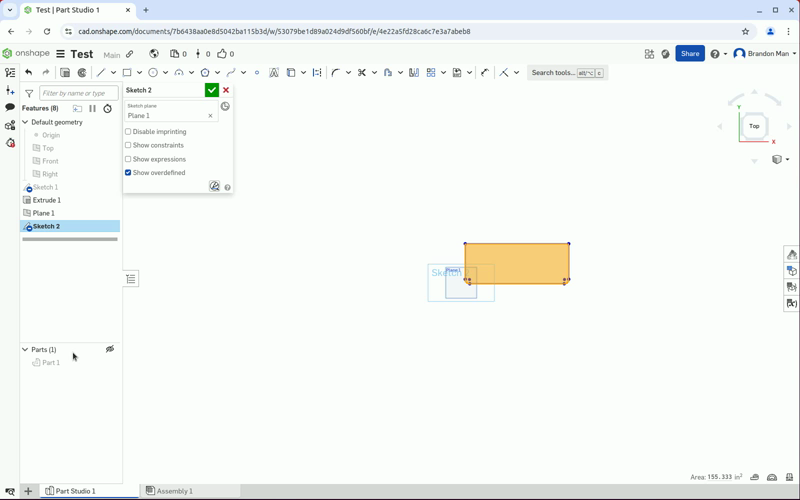
key(shift+e)
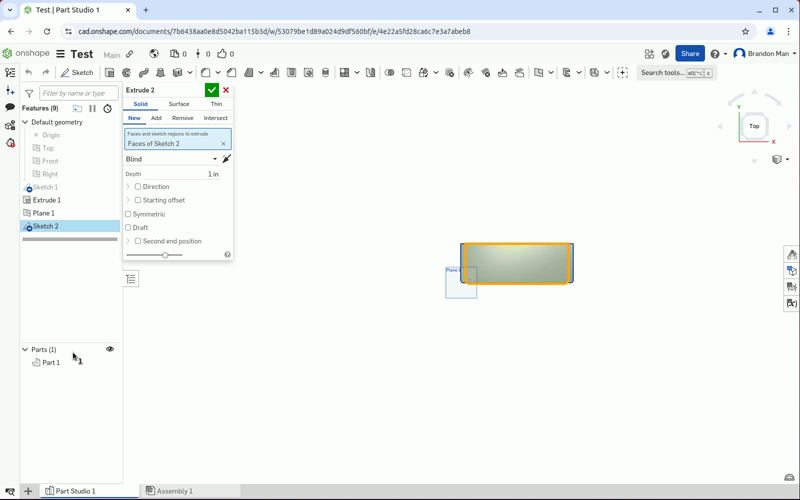
mouse_move(143, 106)
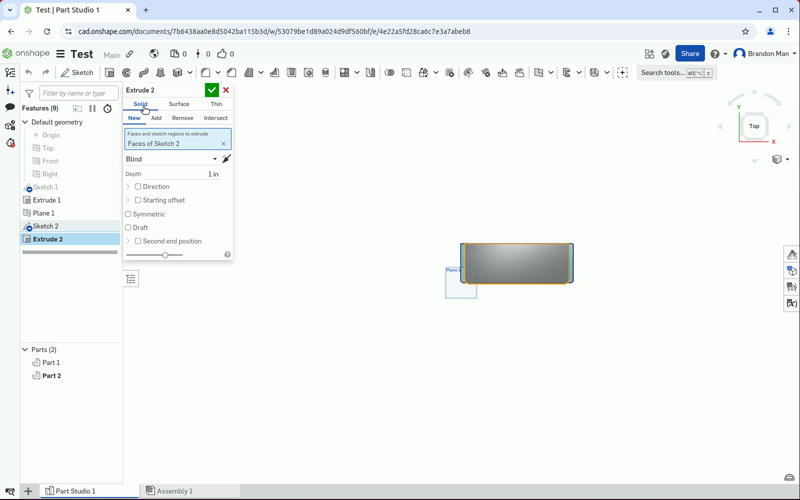
click(143, 106)
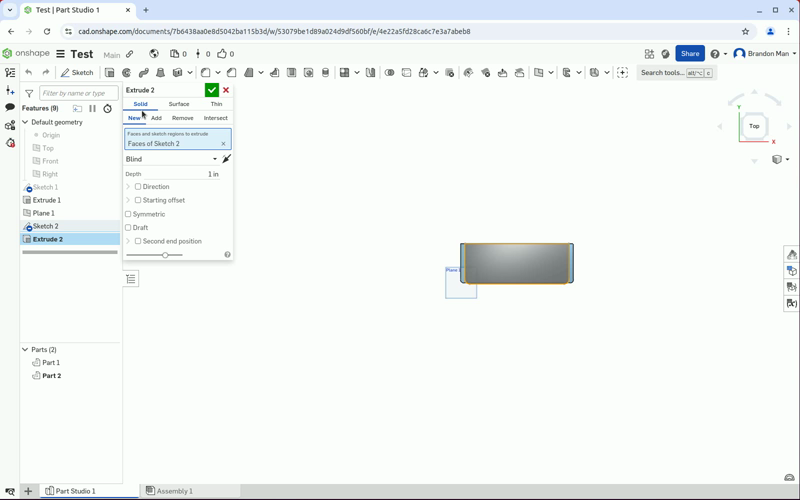
mouse_move(137, 120)
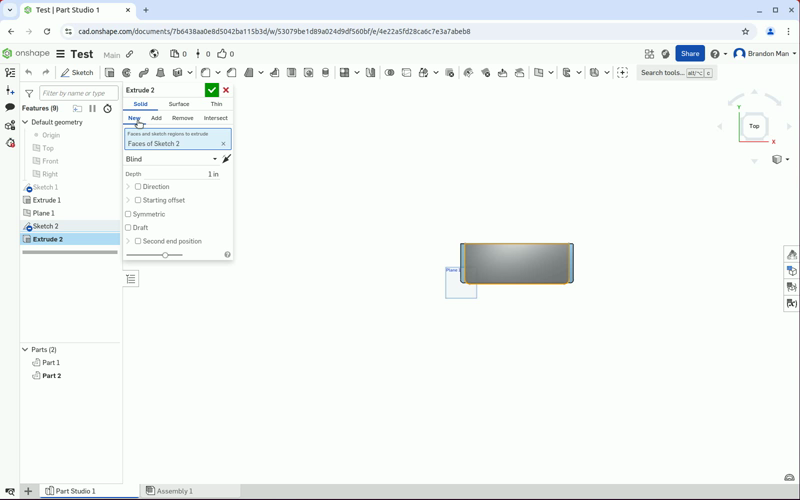
click(137, 120)
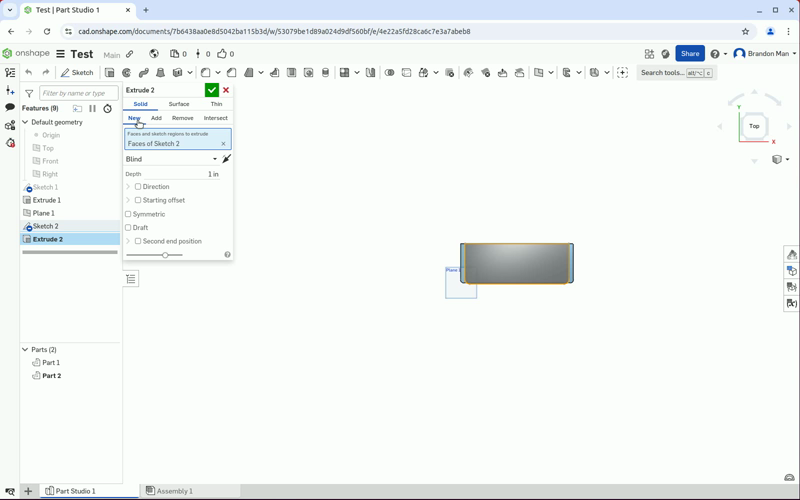
key(tab, 4)
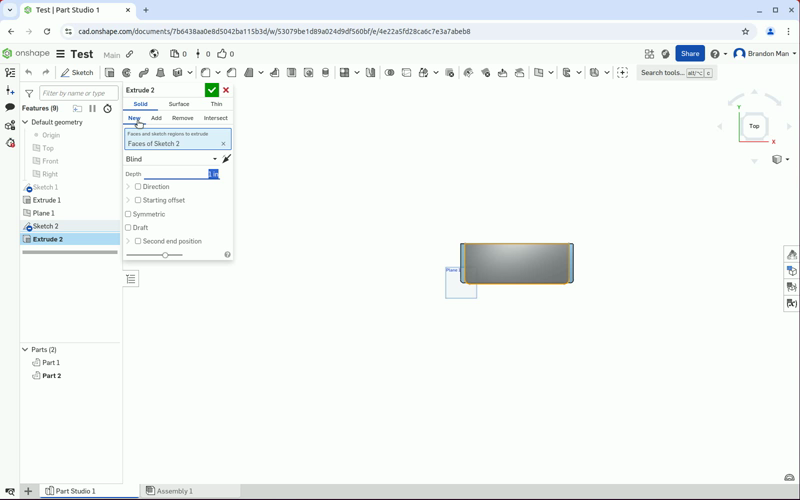
text(0.722)
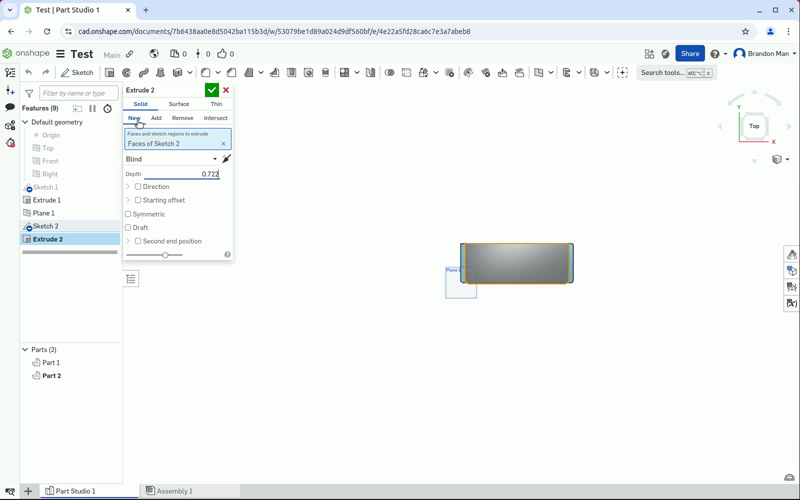
key(enter)
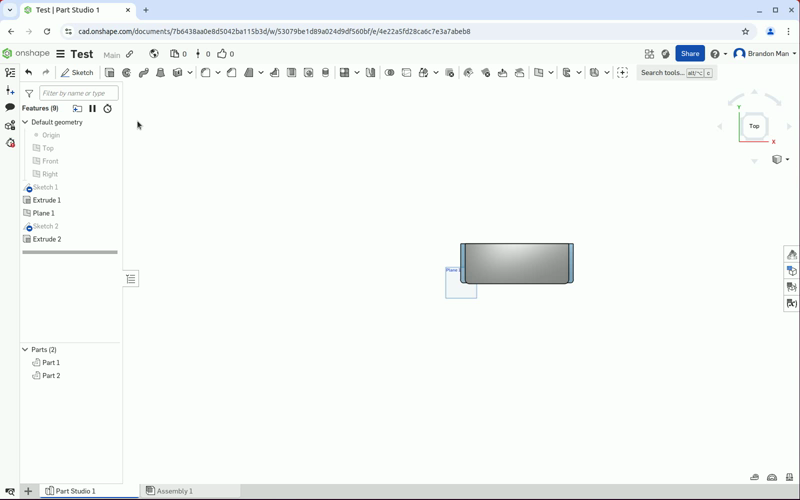
key(shift+h)
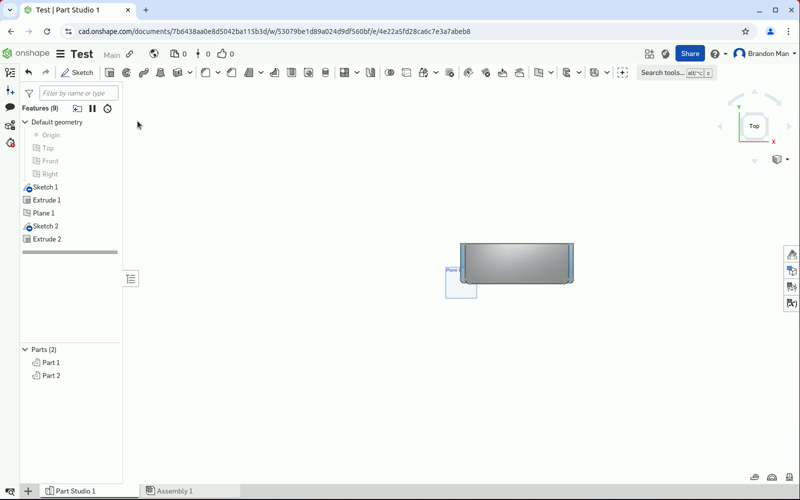
key(shift+h)
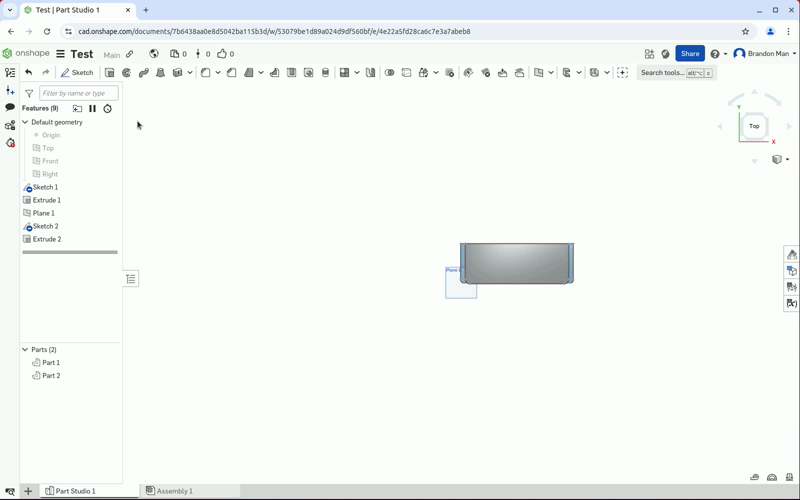
key(shift+7)
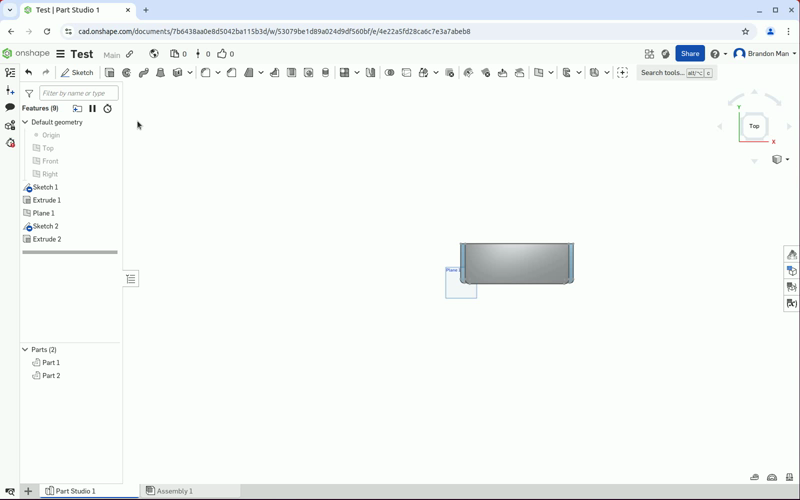
key(up, 3)
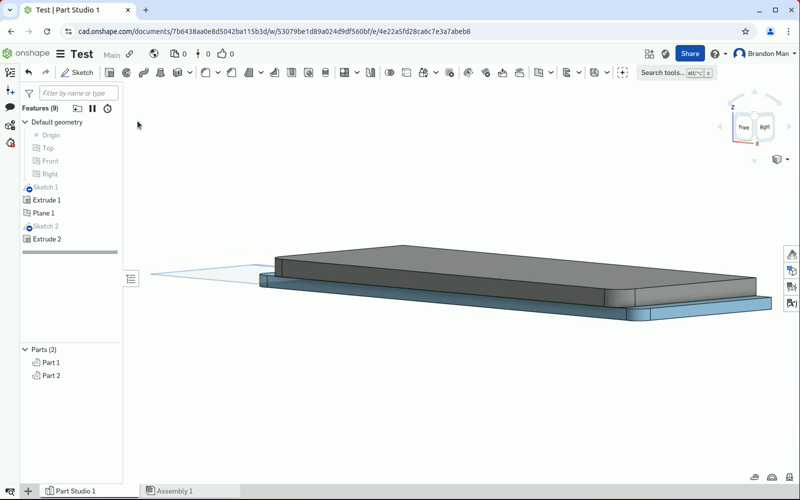
key(left, 3)
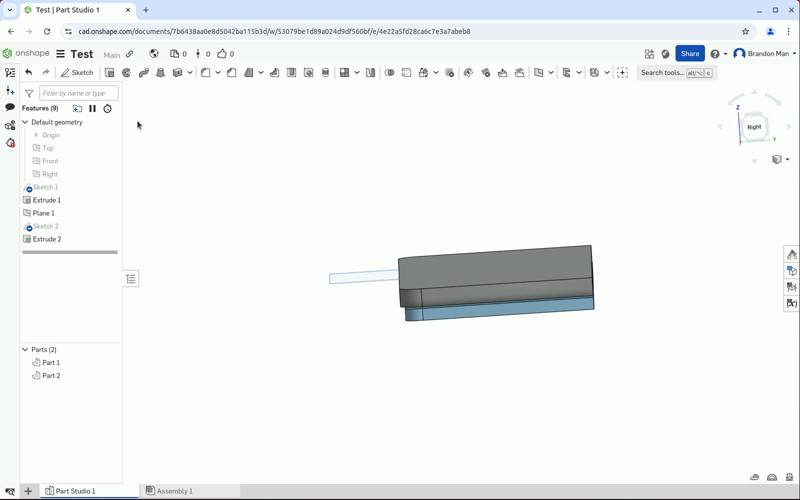
key(right, 3)
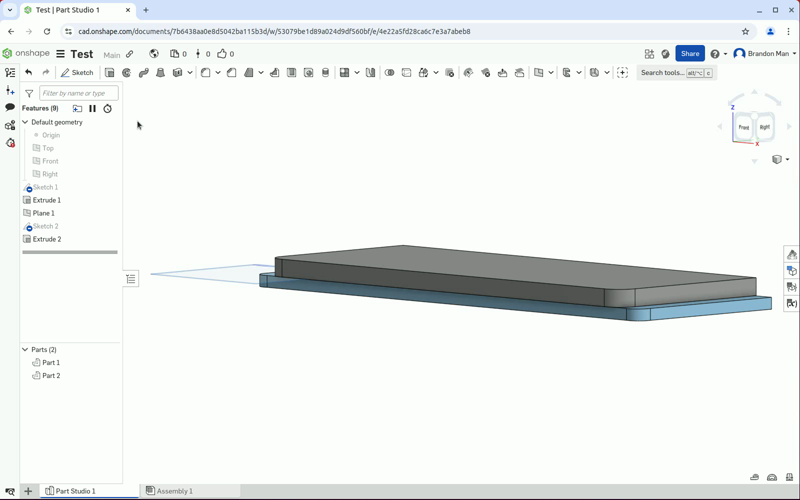
key(down, 3)
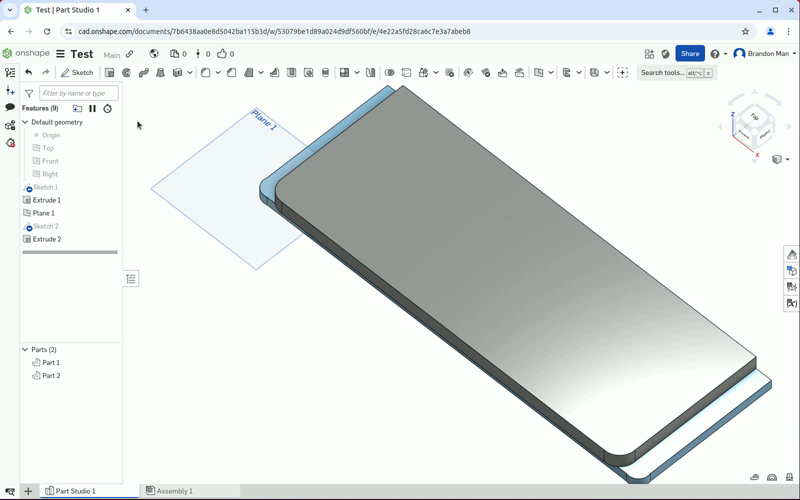
mouse_move(73, 189)
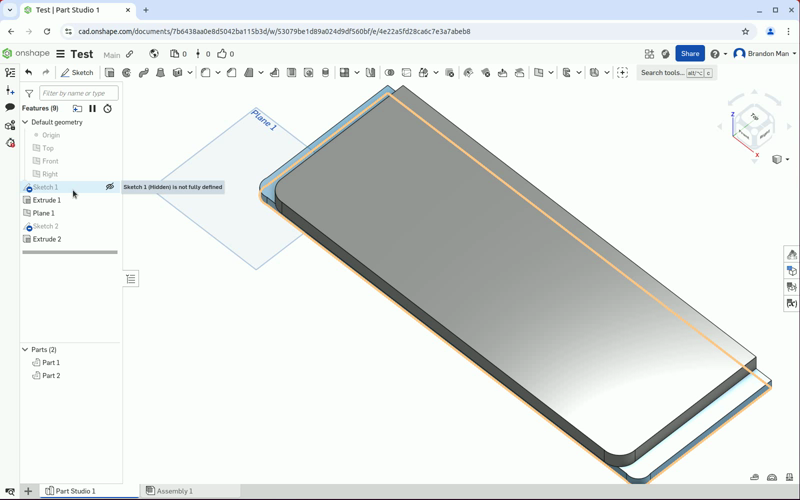
click(73, 189)